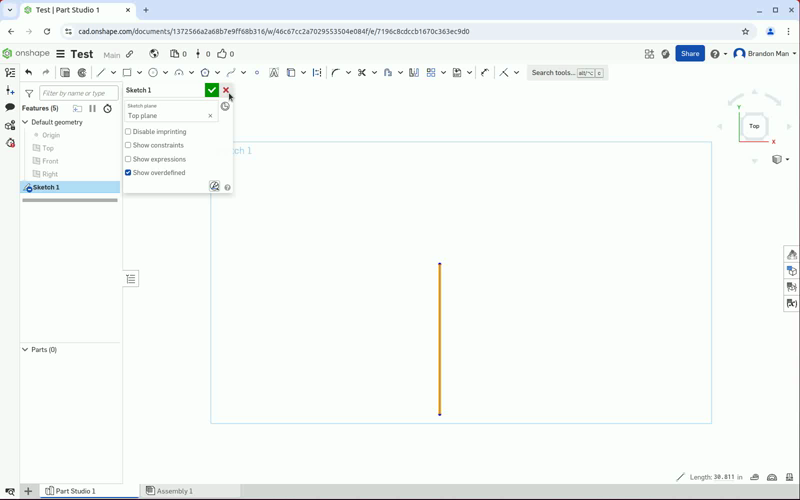
key(shift+h)
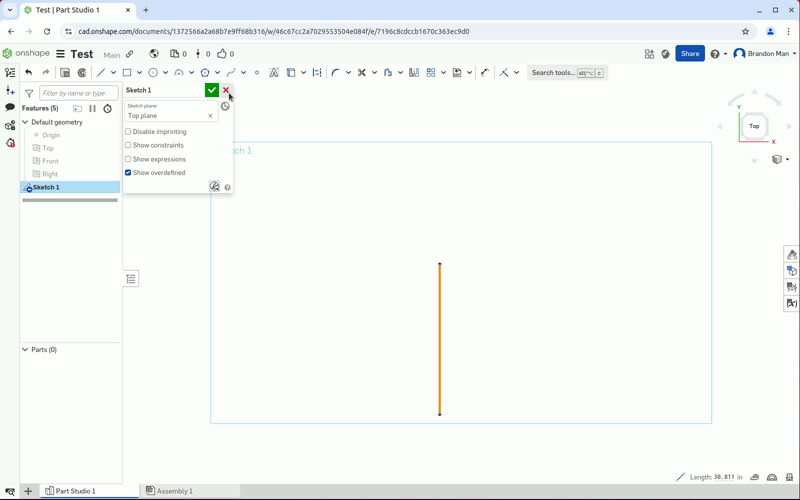
key(shift+s)
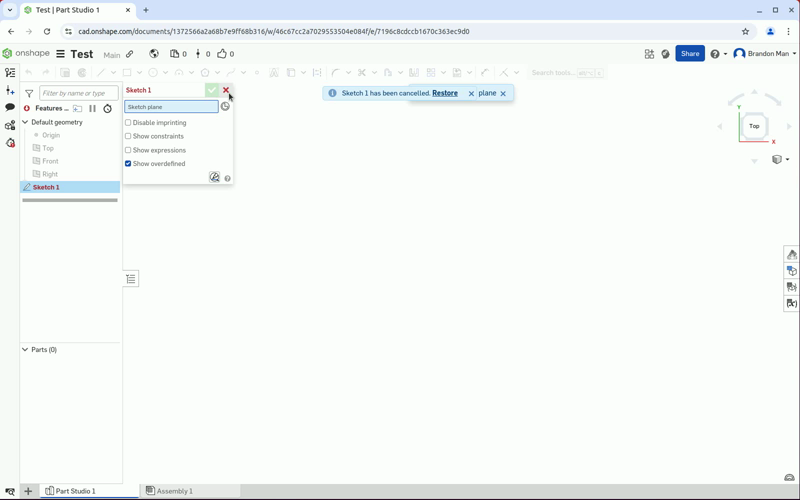
mouse_move(73, 150)
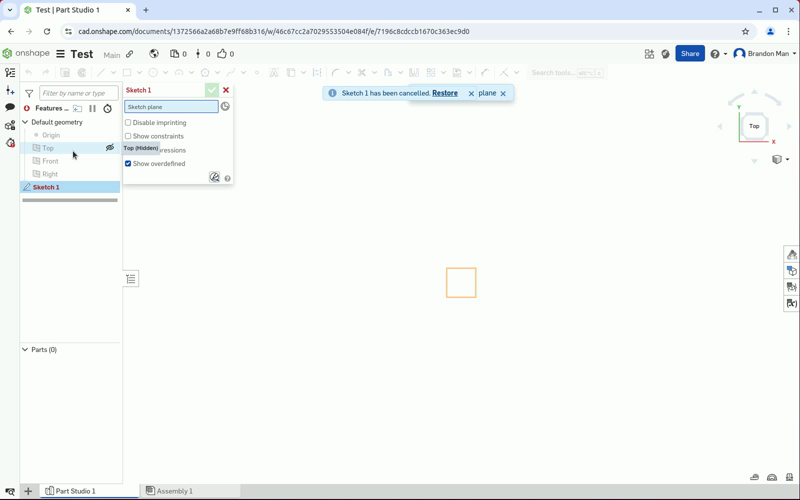
click(73, 150)
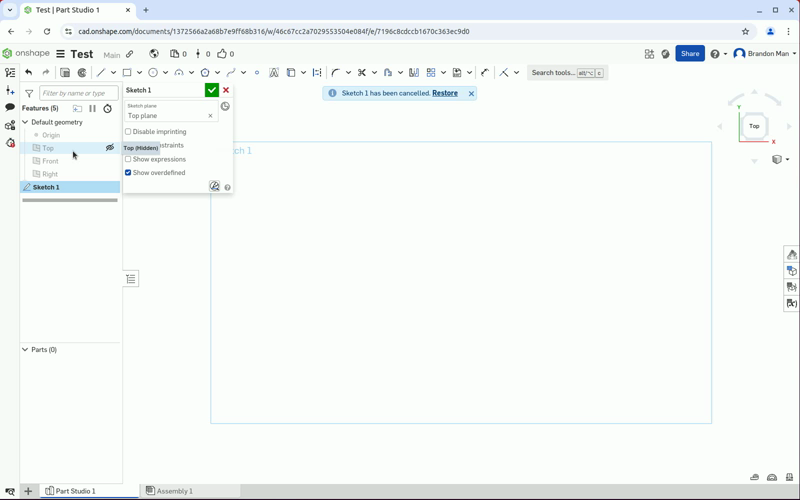
mouse_move(73, 352)
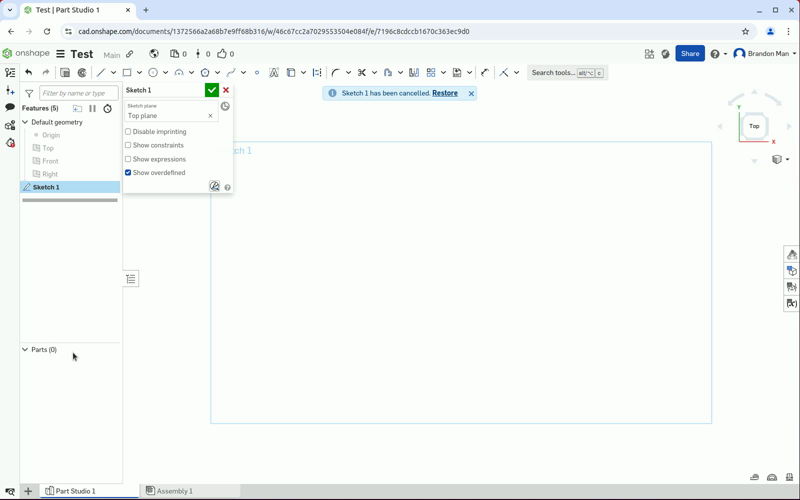
key(y)
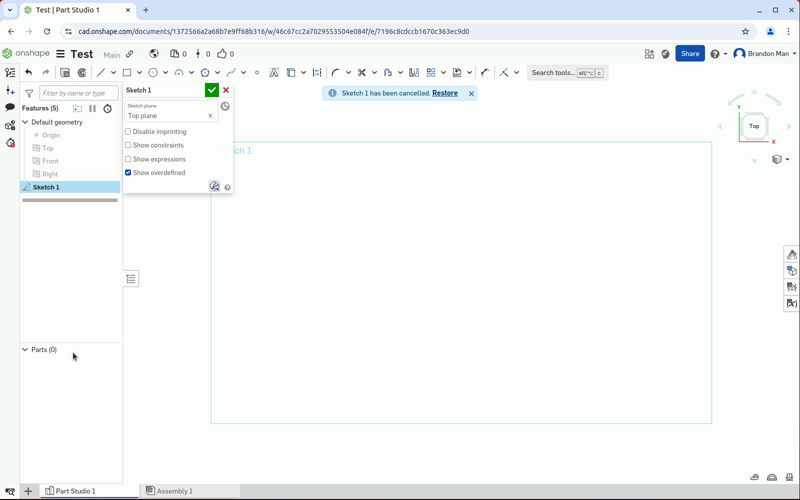
key(l)
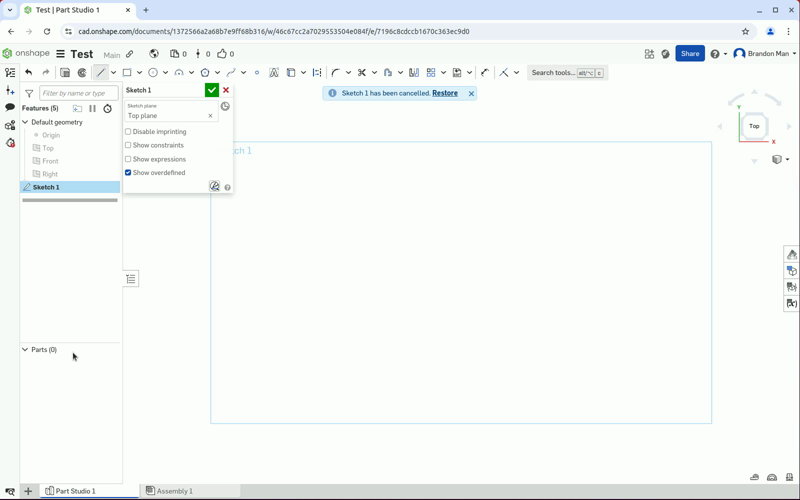
key_down(shift)
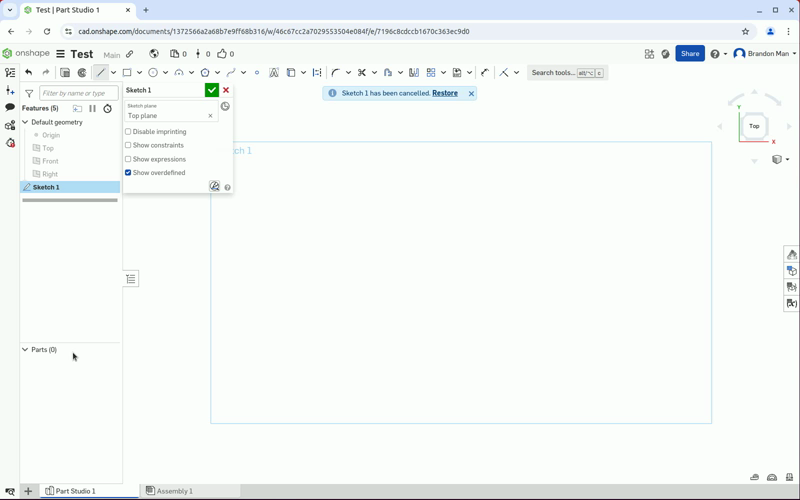
mouse_move(460, 395)
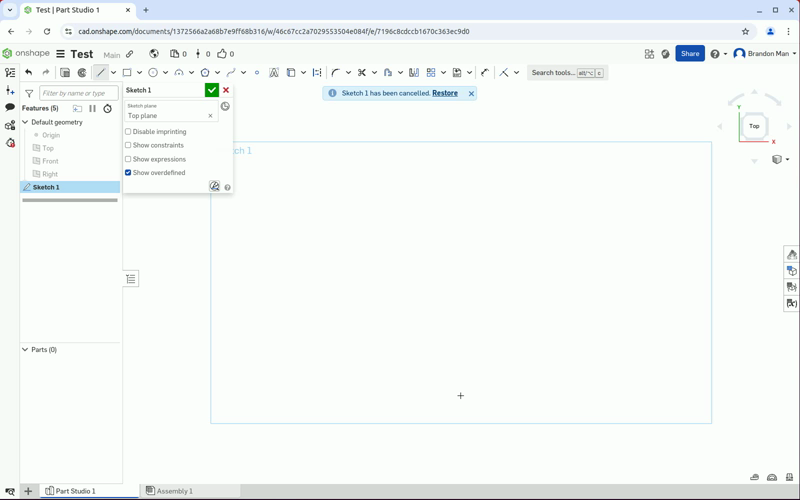
click(460, 395)
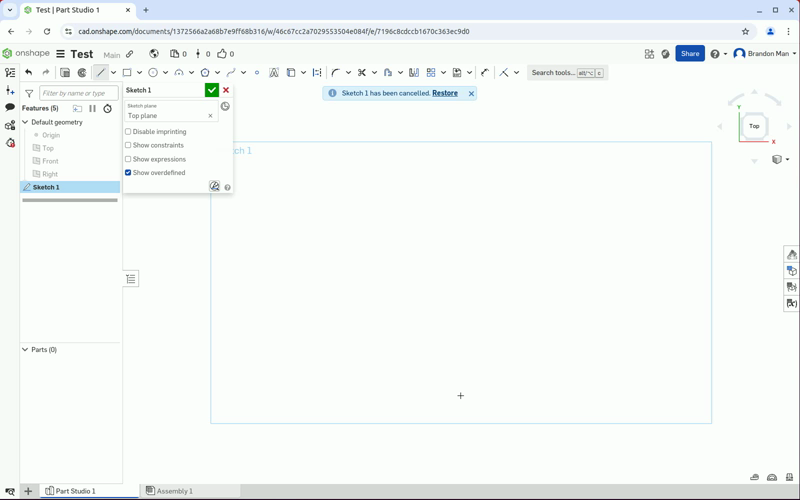
key_up(shift)
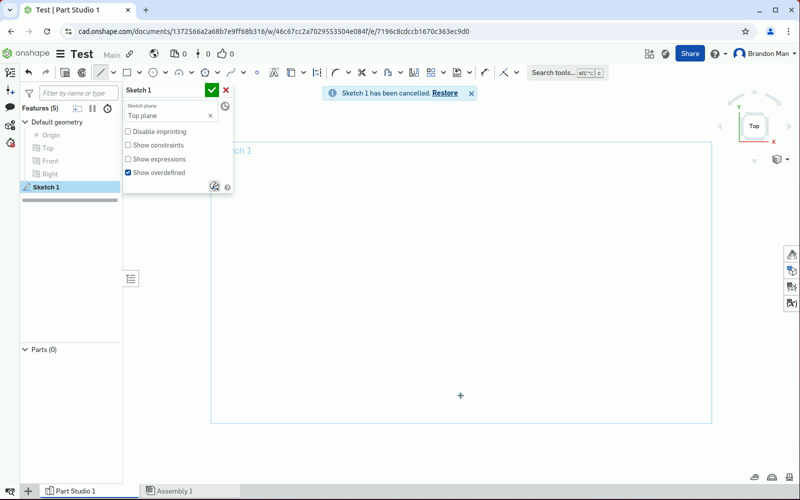
key_down(shift)
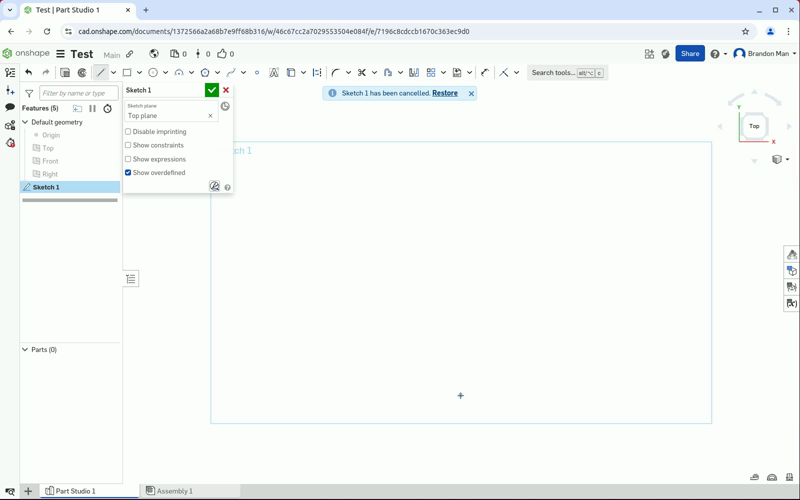
mouse_move(560, 395)
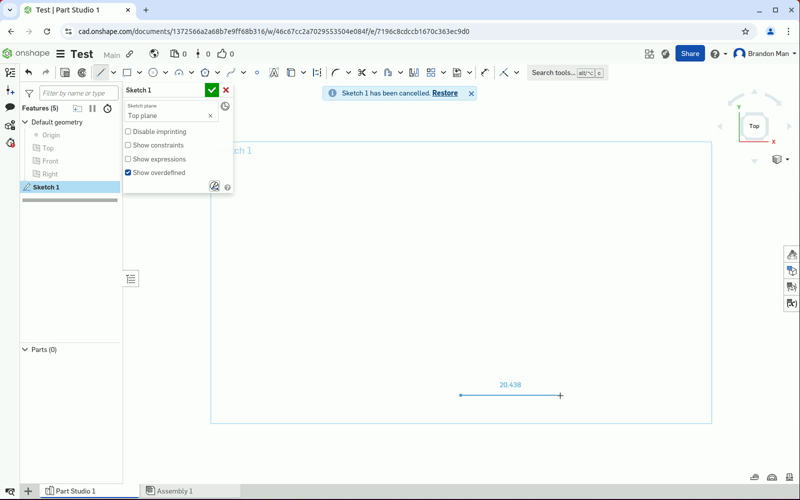
click(560, 395)
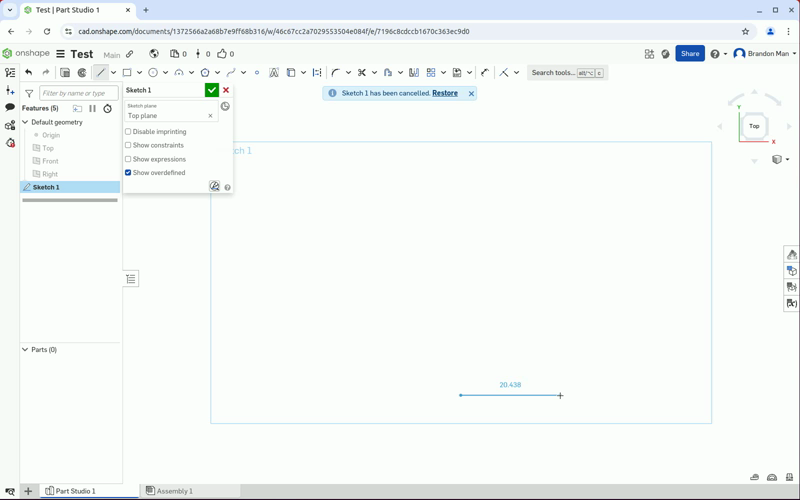
key_up(shift)
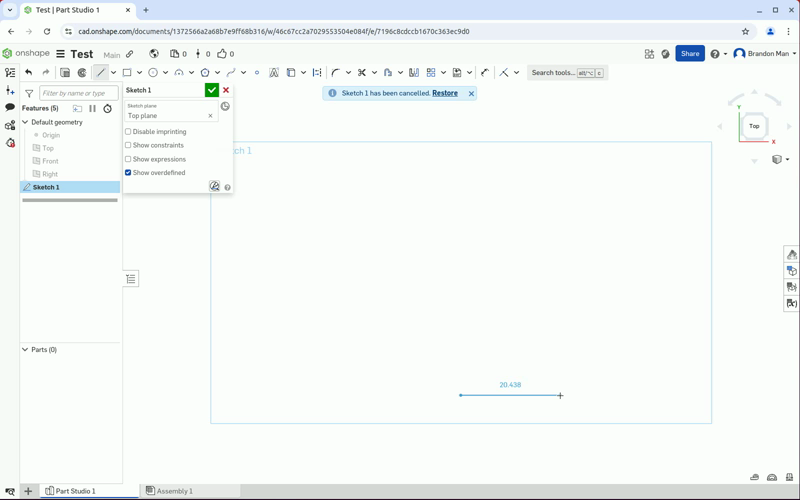
key_down(shift)
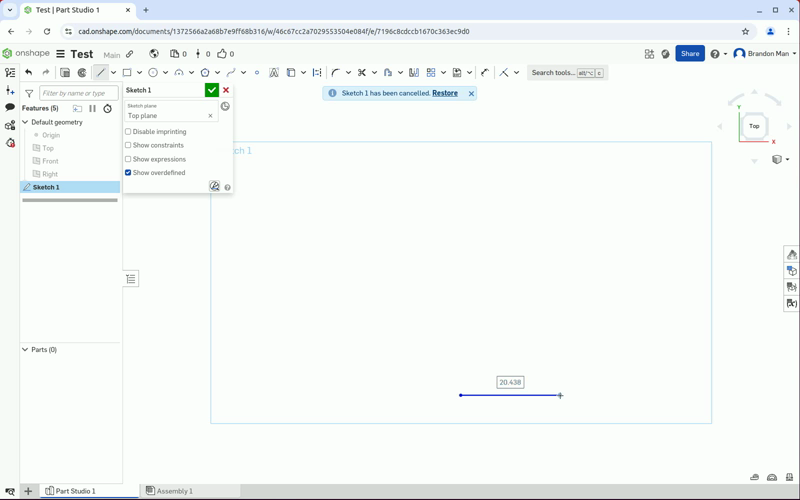
mouse_move(560, 282)
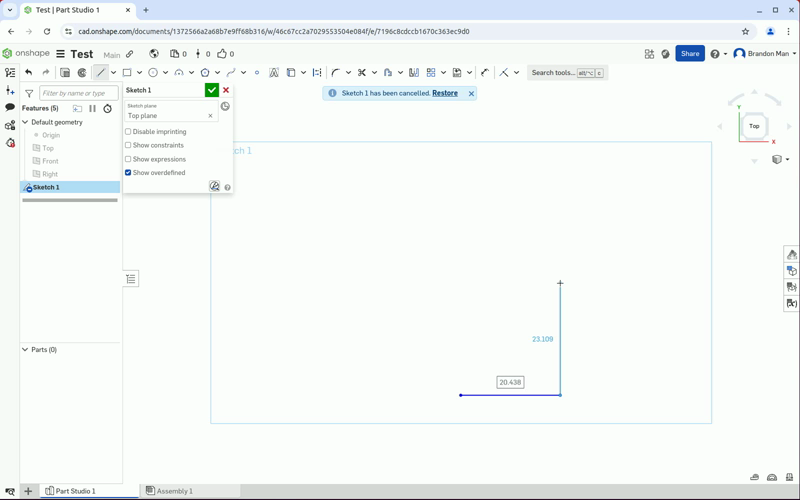
click(560, 282)
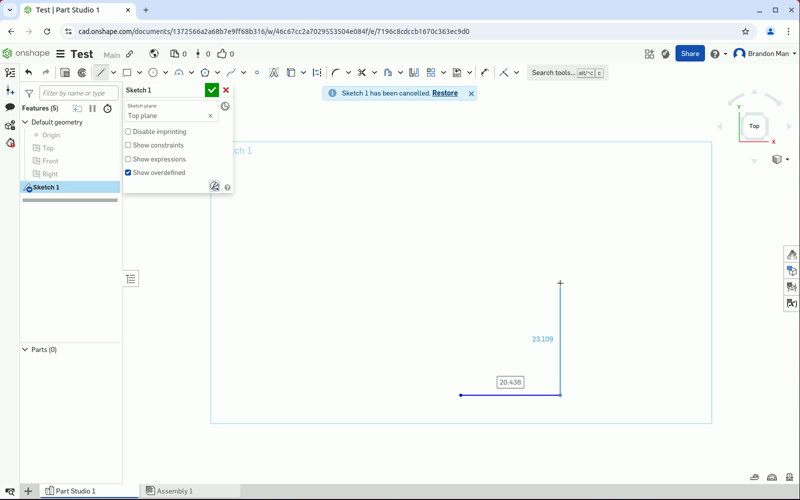
key_up(shift)
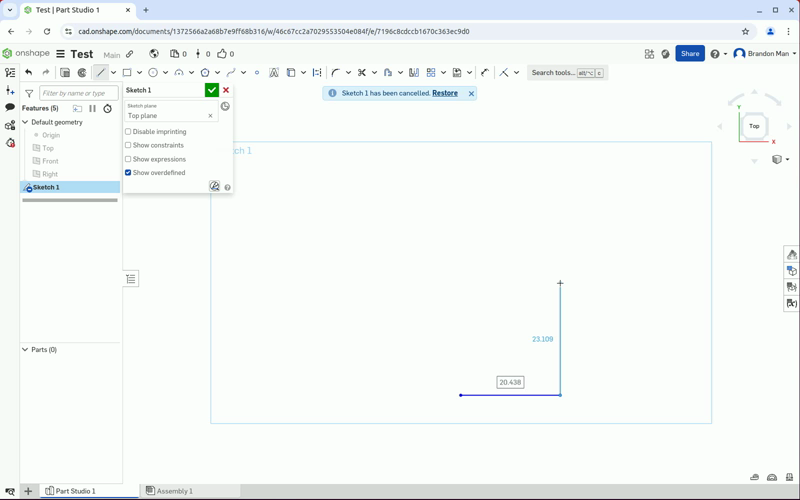
key_down(shift)
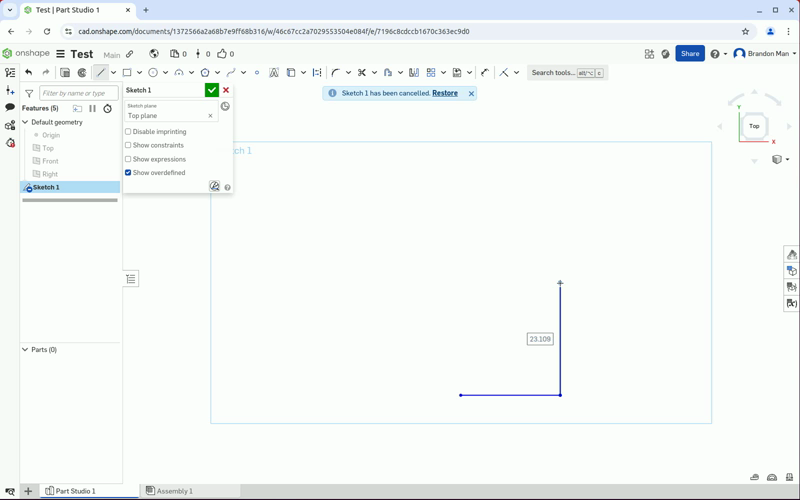
mouse_move(460, 282)
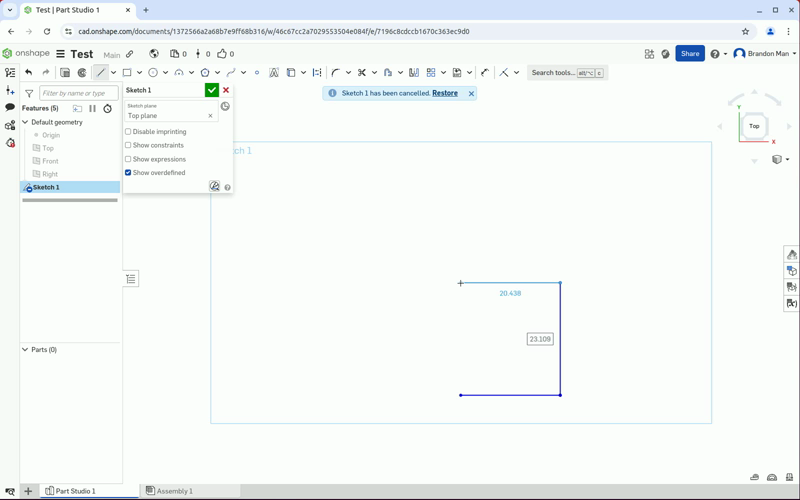
click(460, 282)
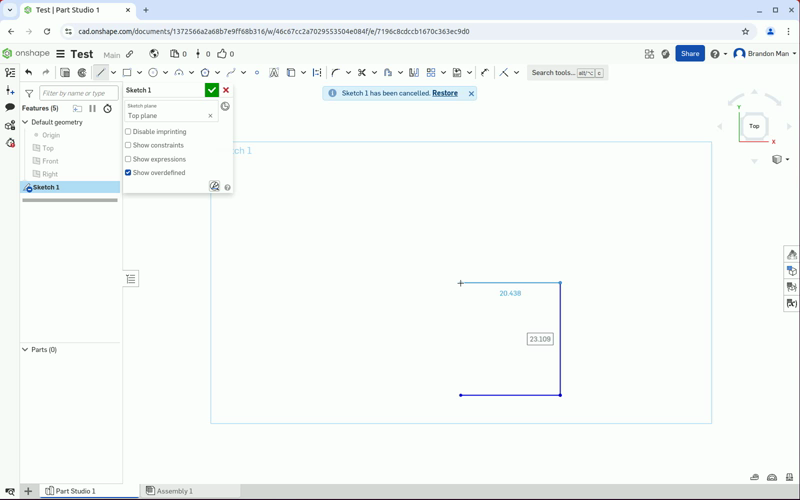
key_up(shift)
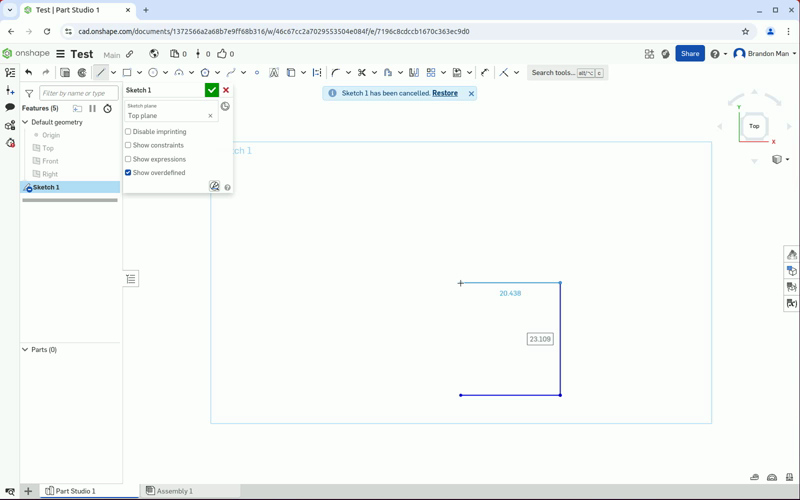
key_down(shift)
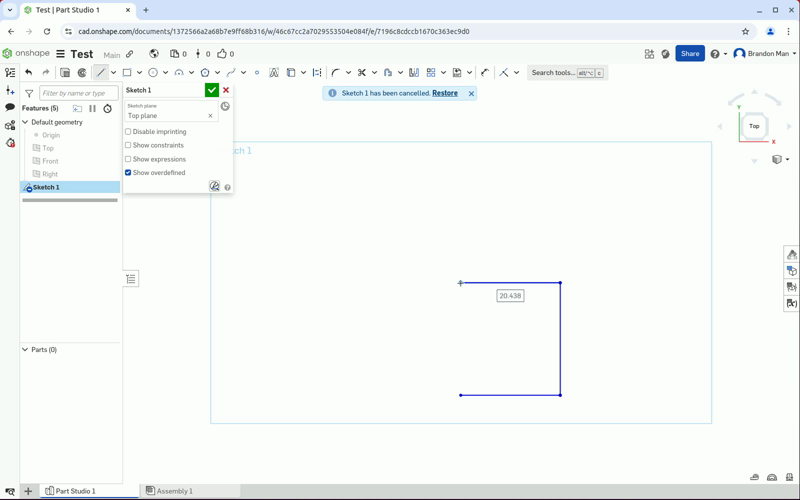
mouse_move(460, 395)
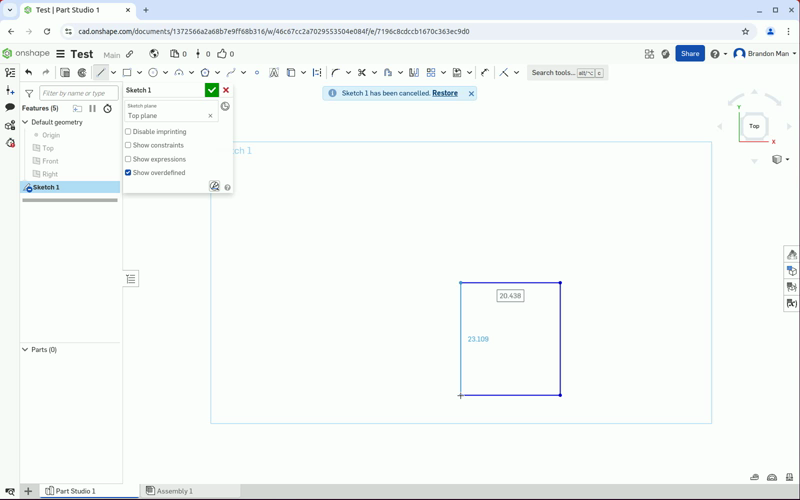
key_up(shift)
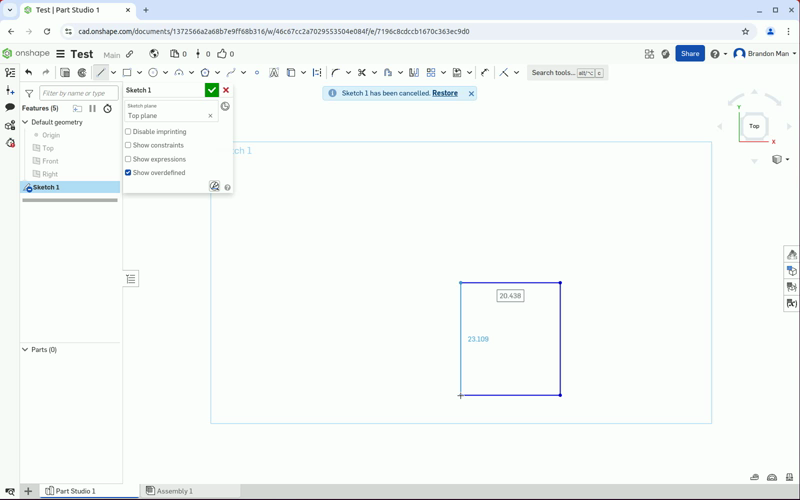
click(460, 395)
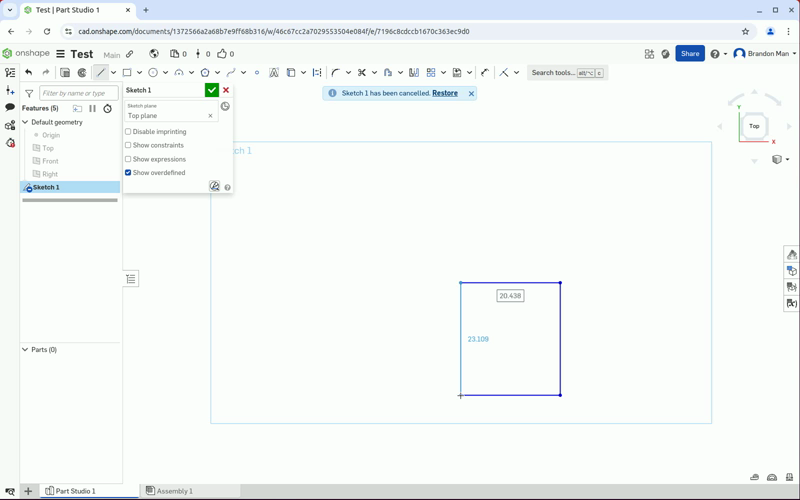
key(esc)
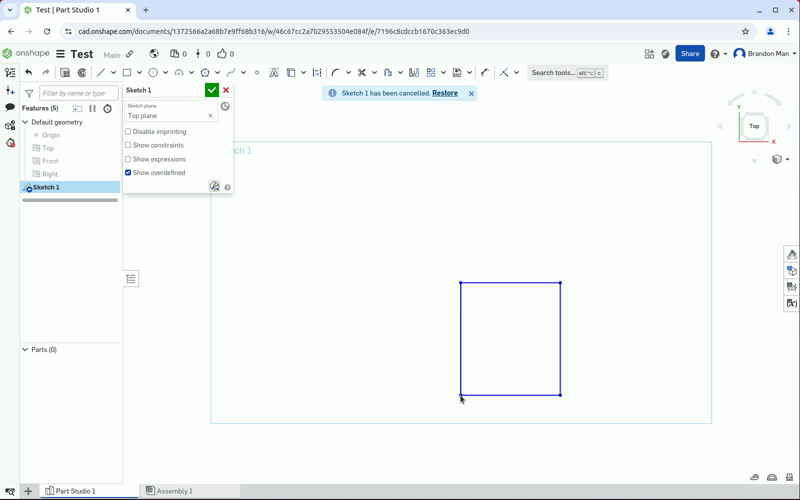
key(c)
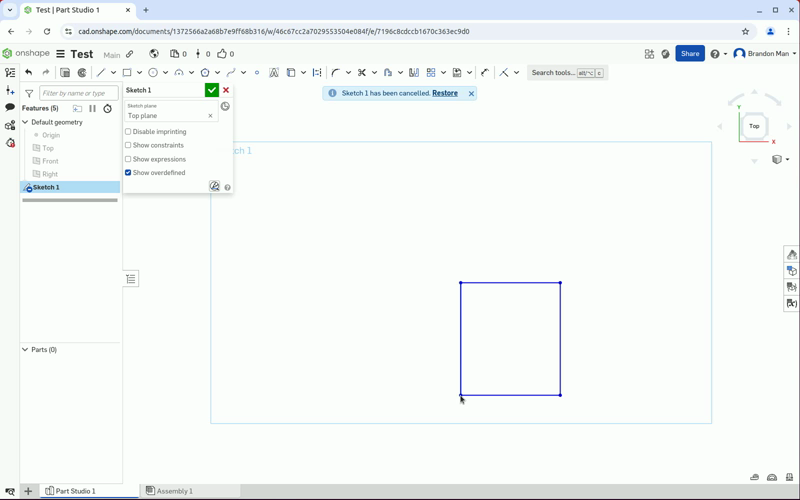
key_down(shift)
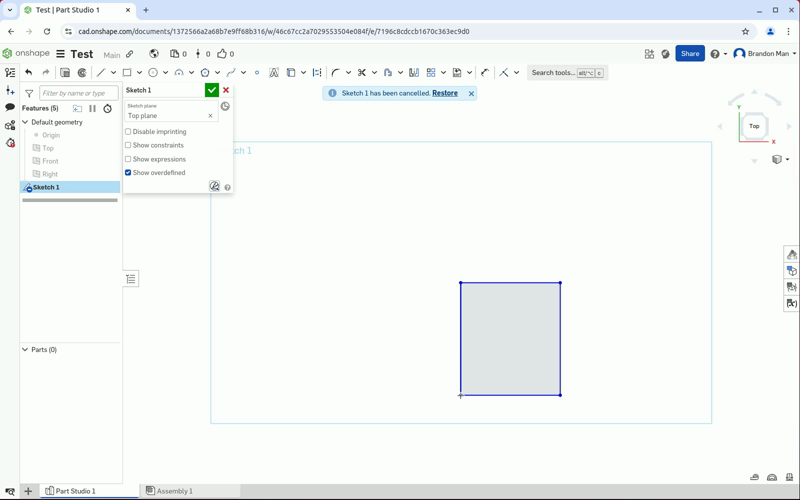
mouse_move(490, 391)
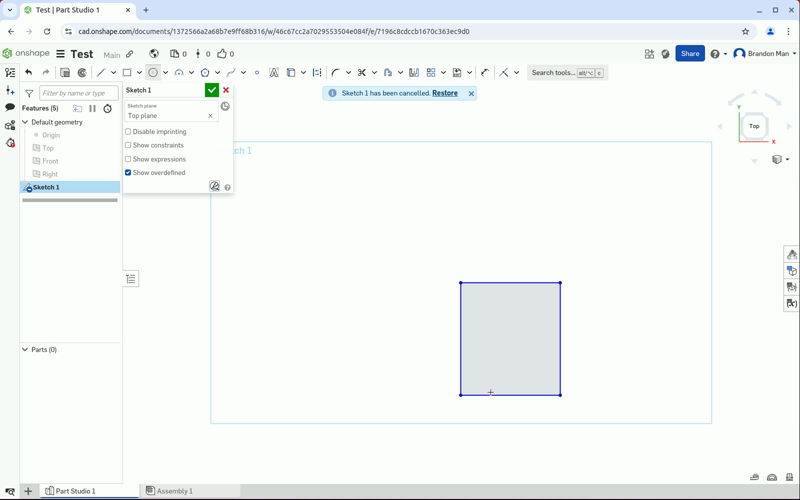
click(490, 391)
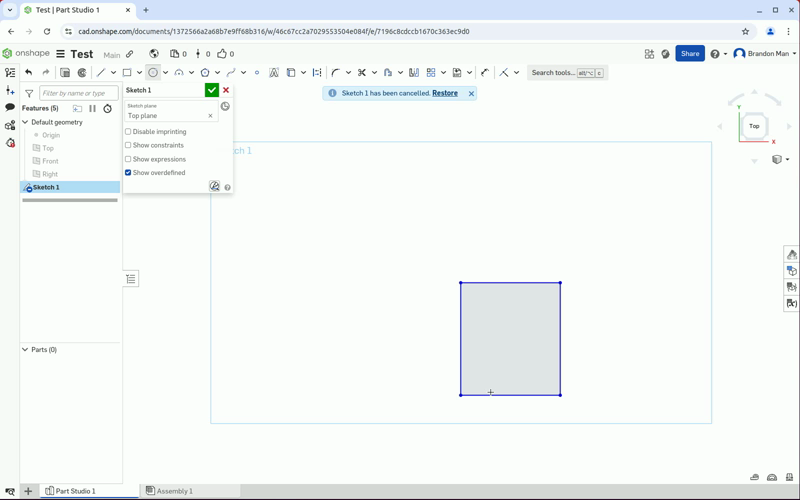
key_up(shift)
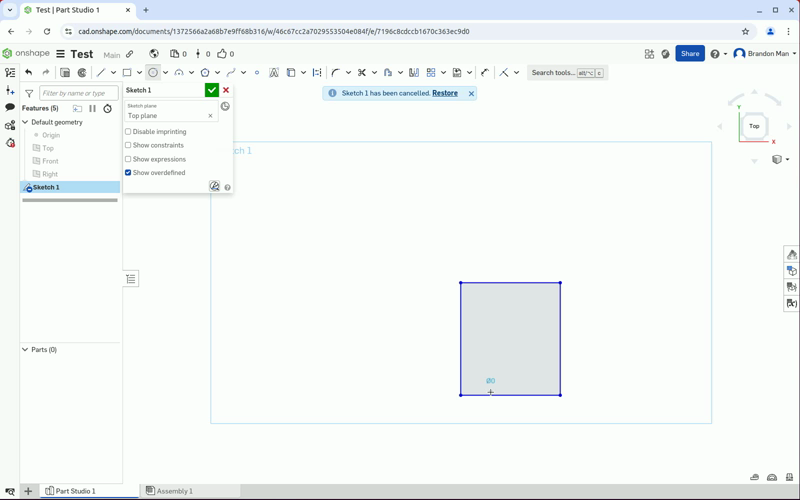
mouse_move(492, 391)
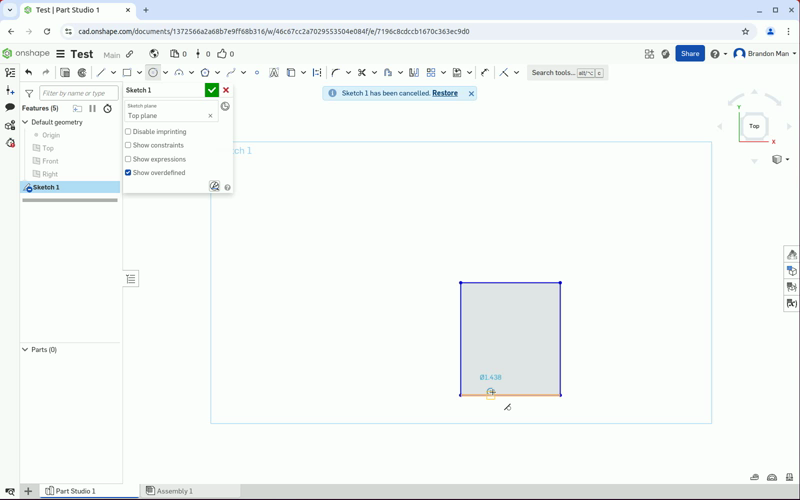
scroll(6)
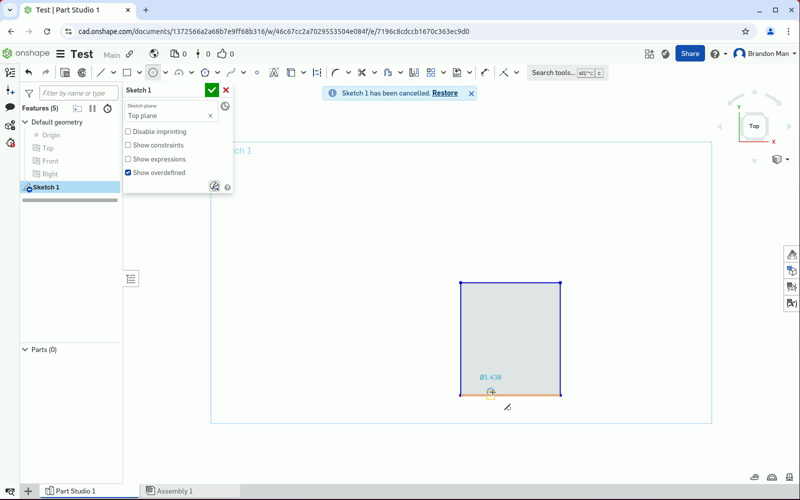
scroll(6)
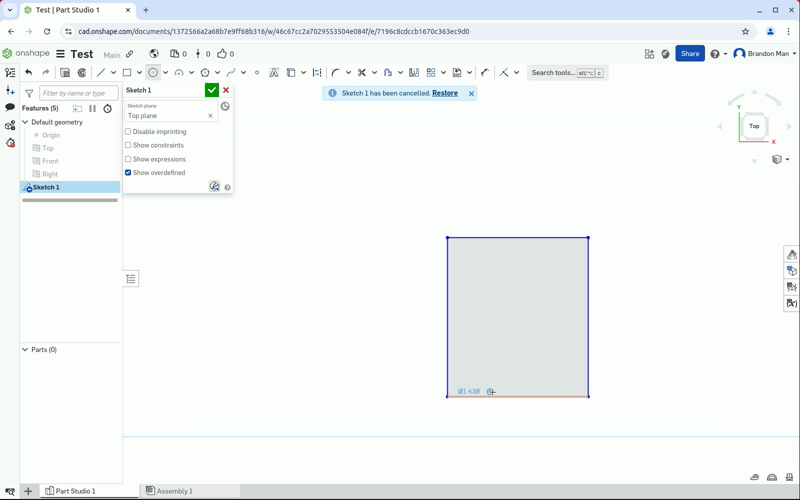
scroll(6)
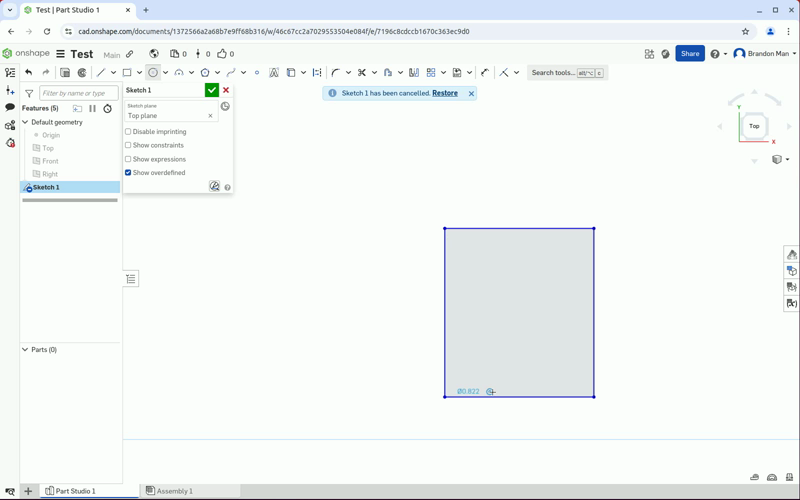
scroll(6)
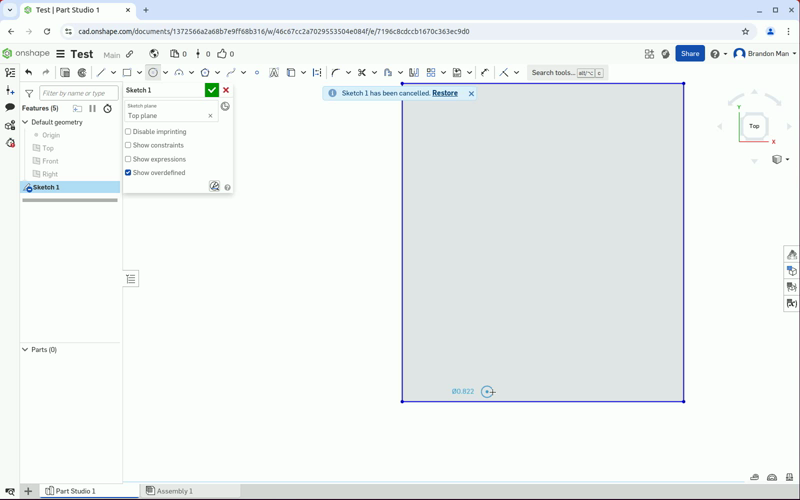
scroll(6)
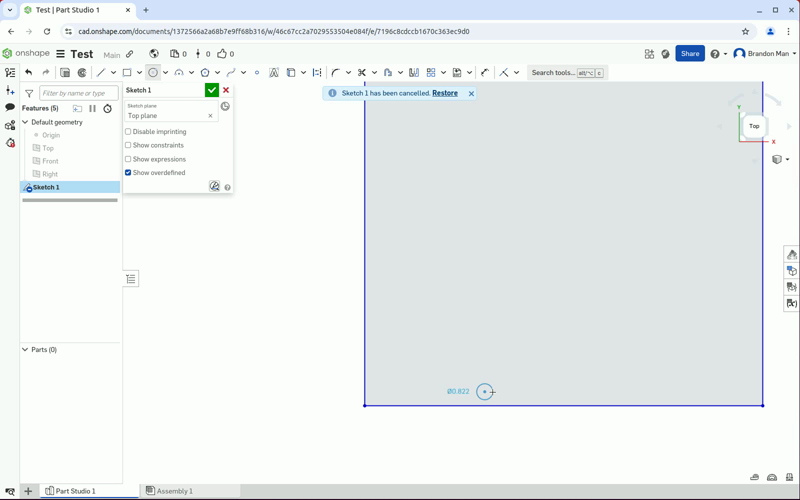
scroll(6)
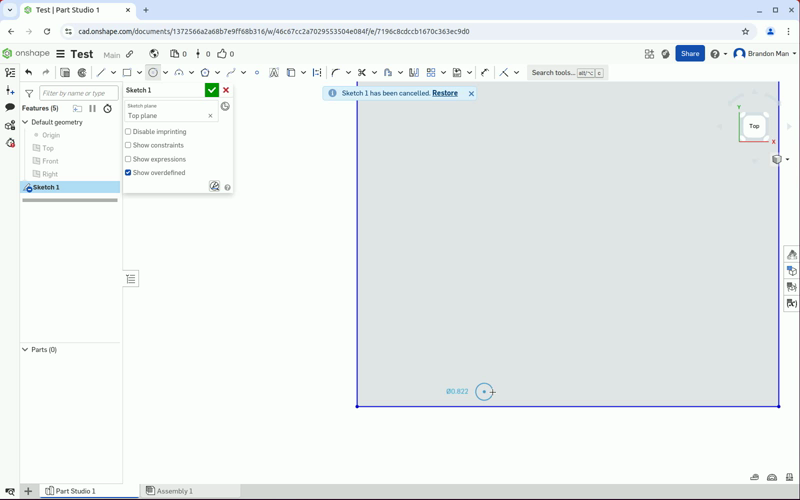
scroll(6)
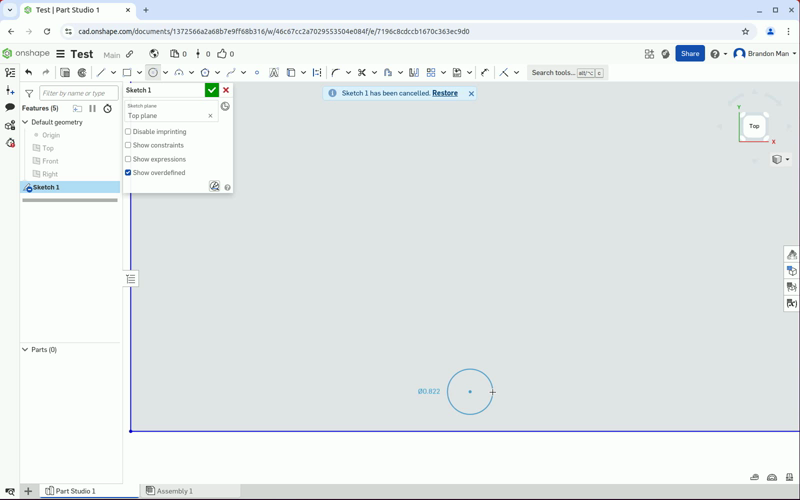
click(492, 391)
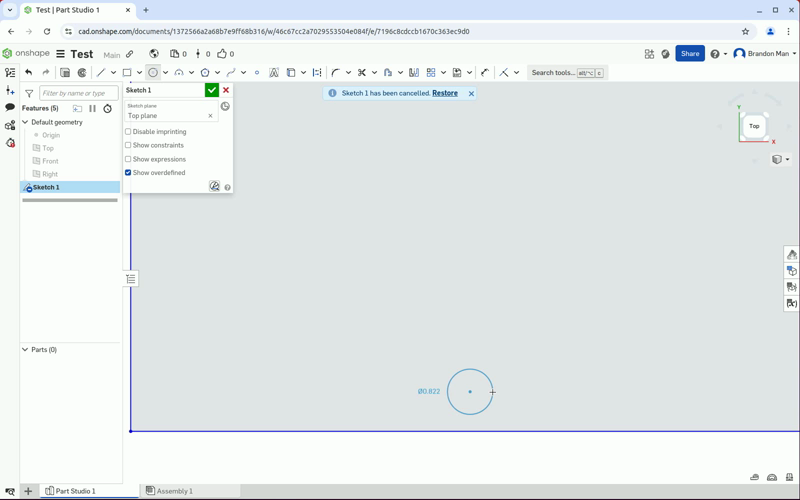
scroll(-6)
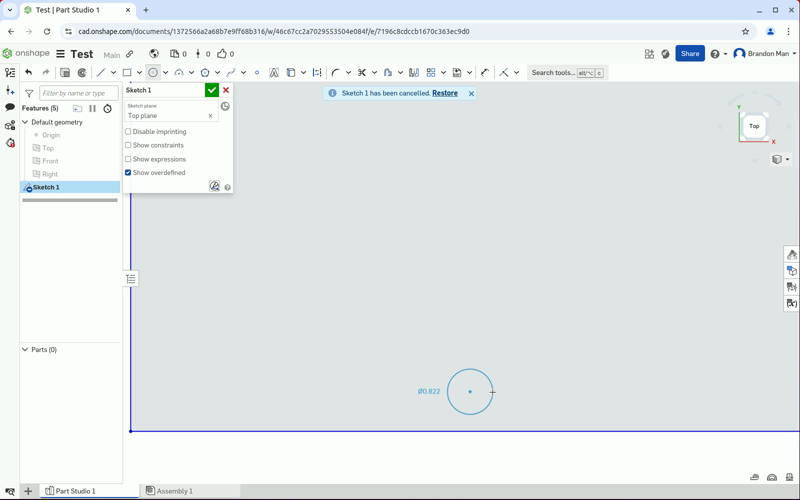
scroll(-6)
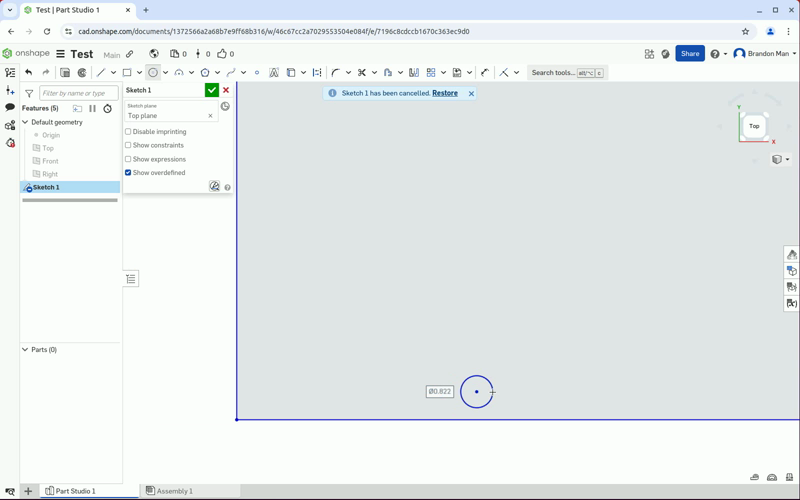
scroll(-6)
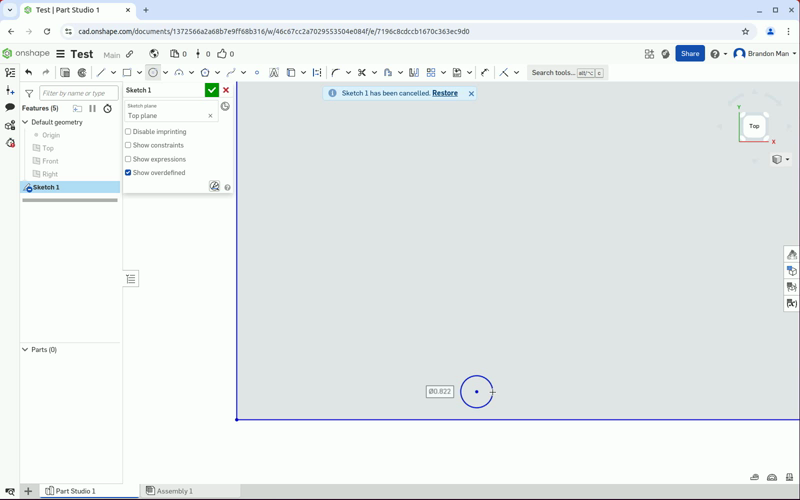
scroll(-6)
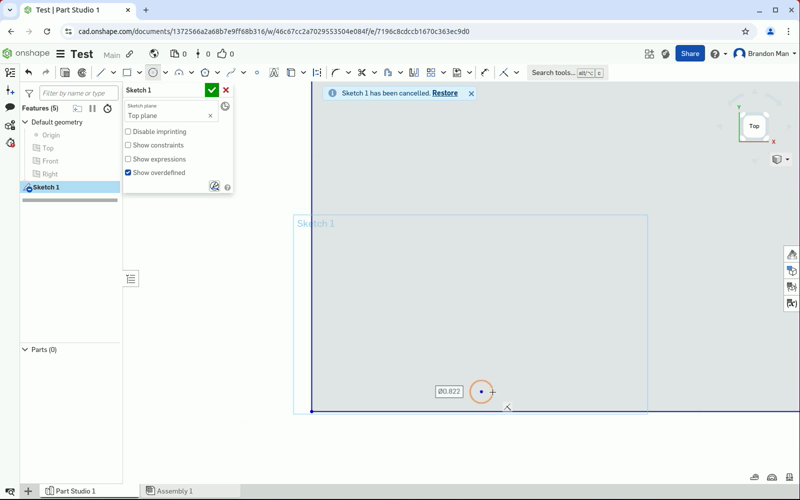
scroll(-6)
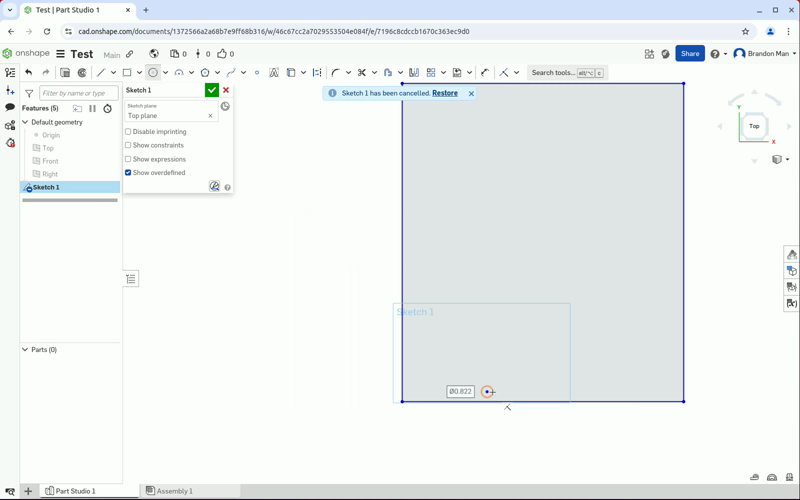
scroll(-6)
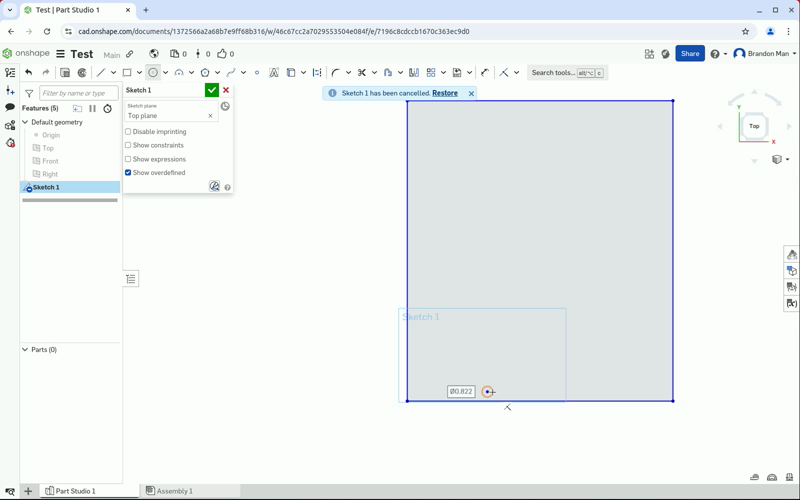
scroll(-6)
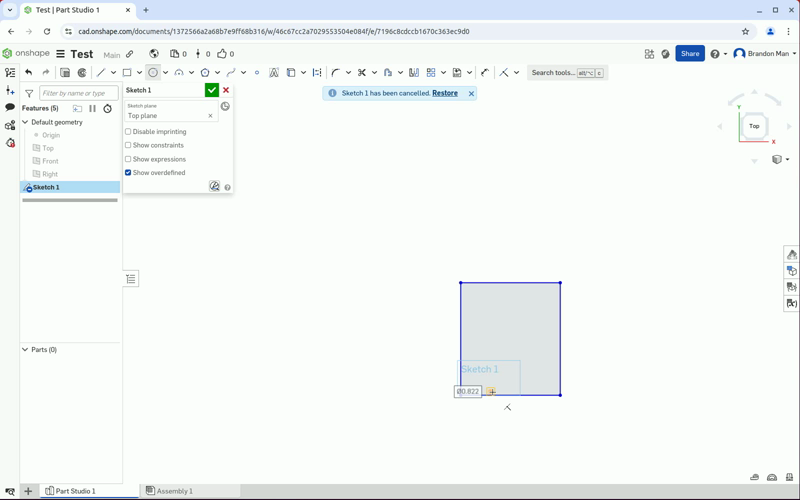
key(esc)
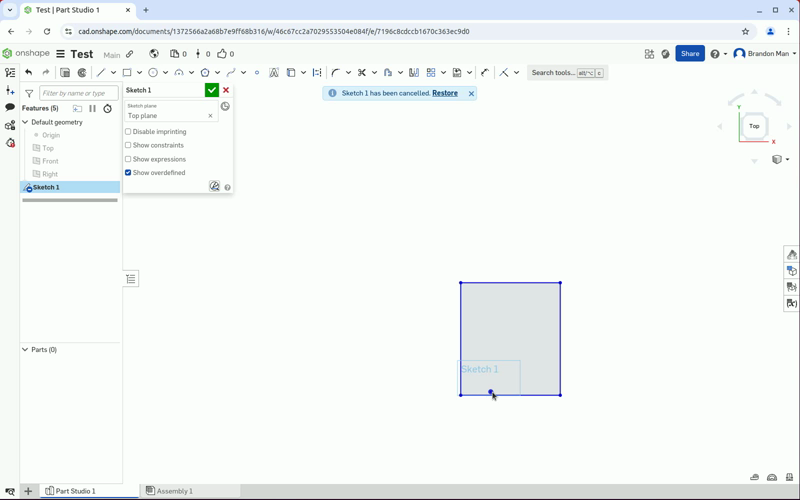
key(c)
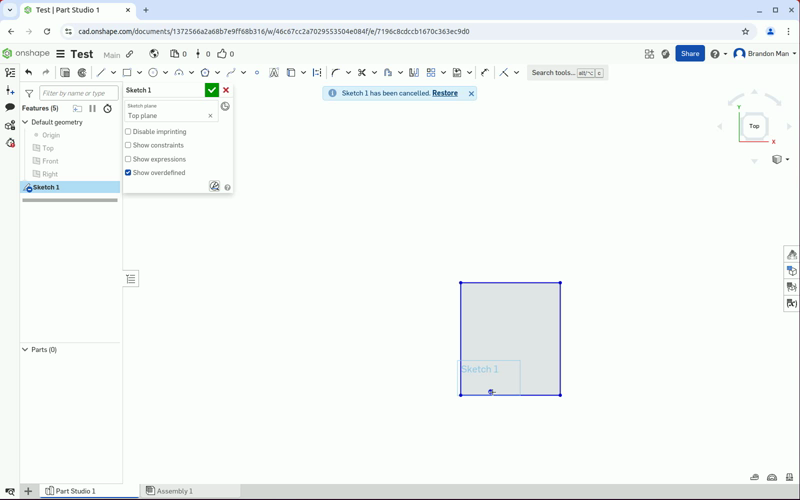
key_down(shift)
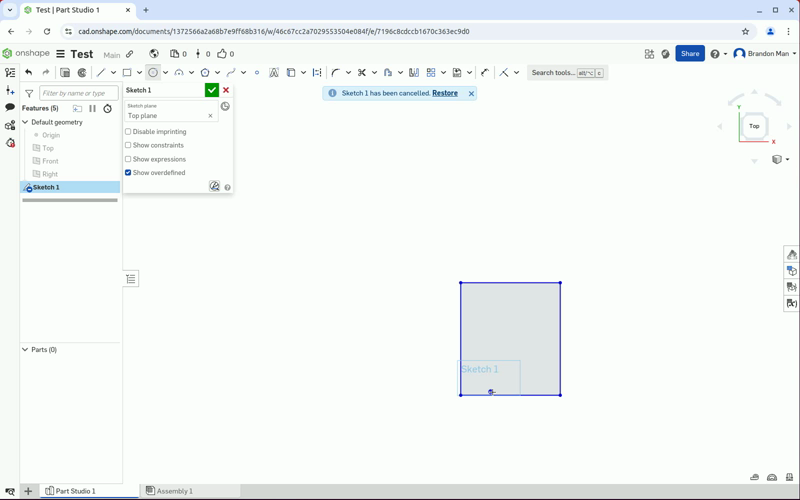
mouse_move(490, 286)
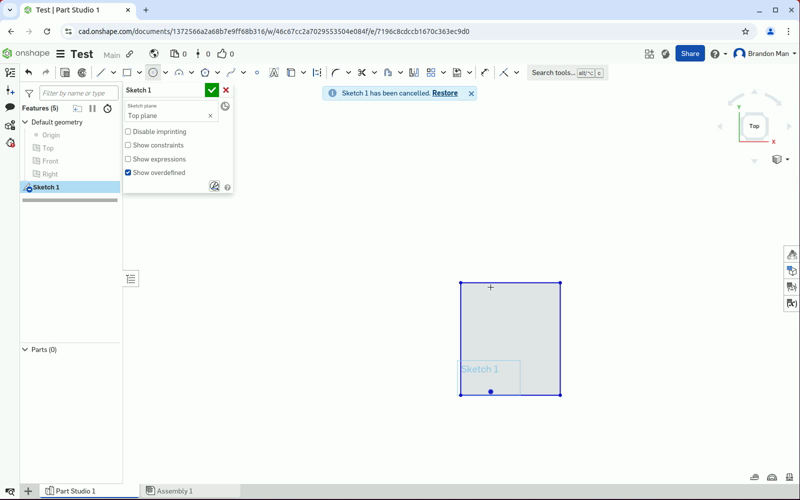
click(490, 286)
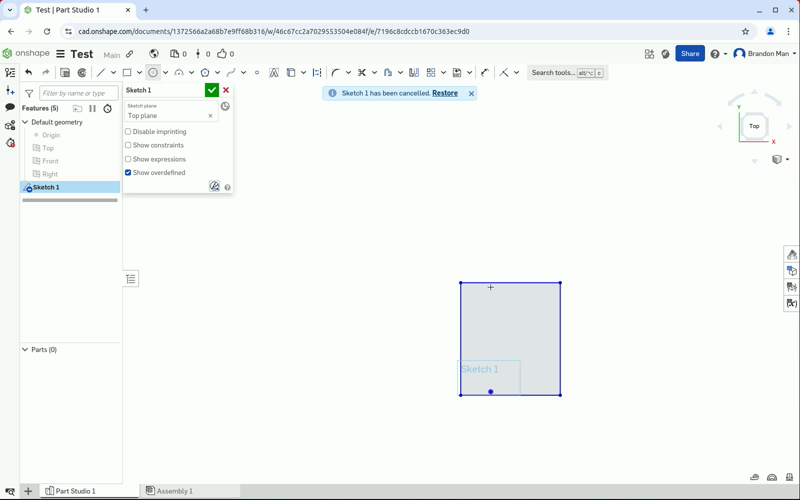
key_up(shift)
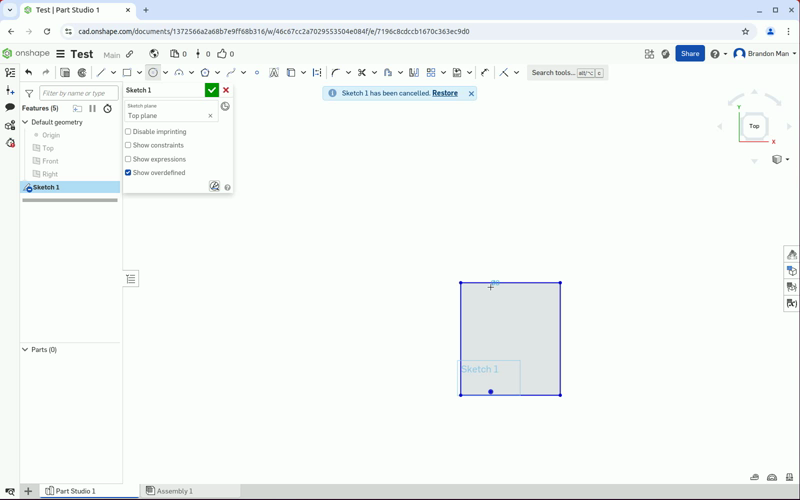
mouse_move(492, 286)
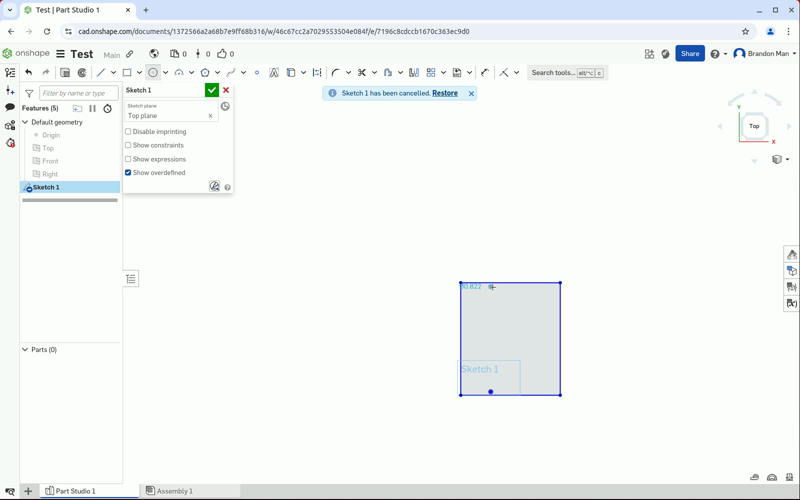
scroll(6)
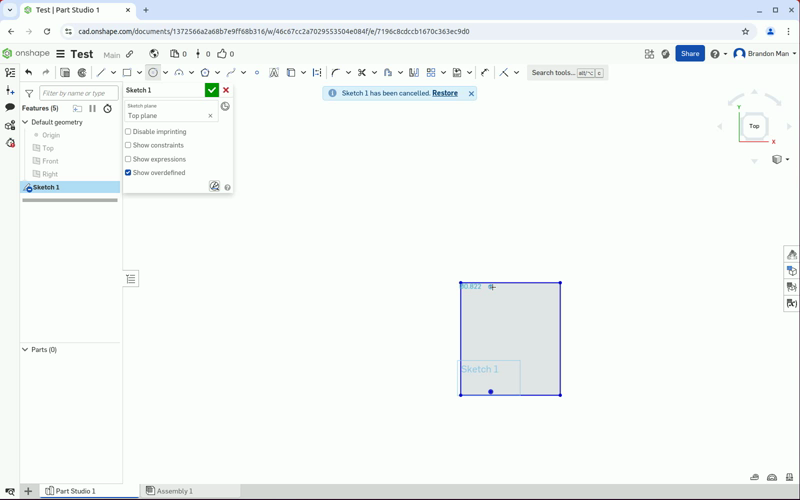
scroll(6)
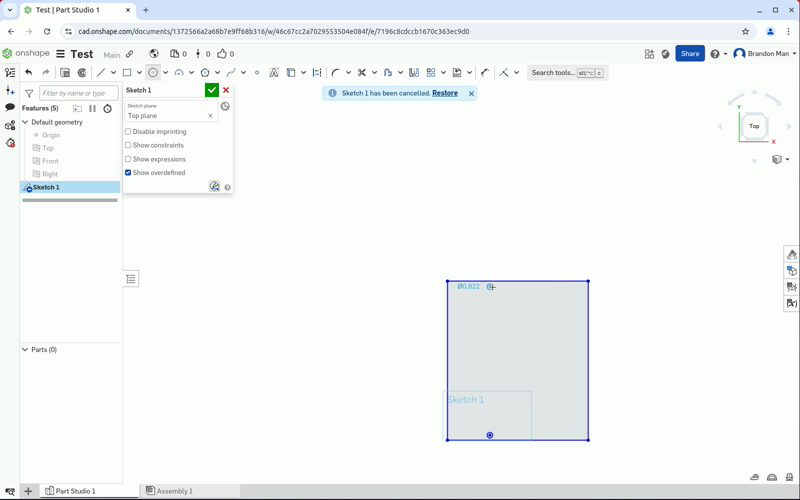
scroll(6)
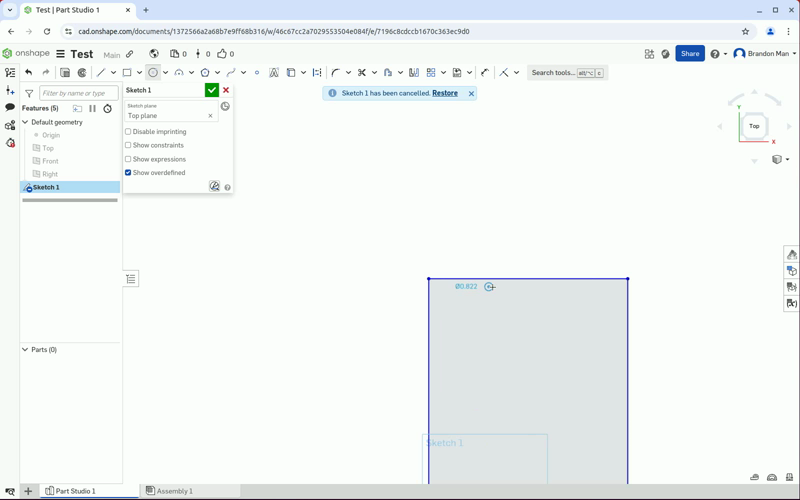
scroll(6)
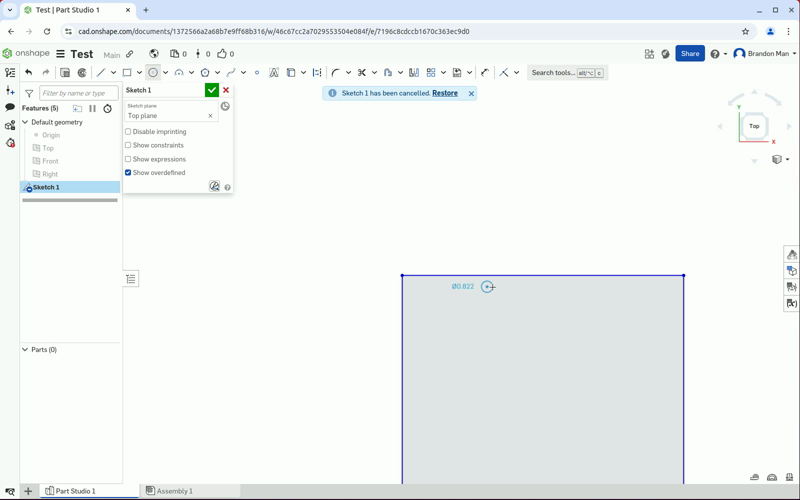
scroll(6)
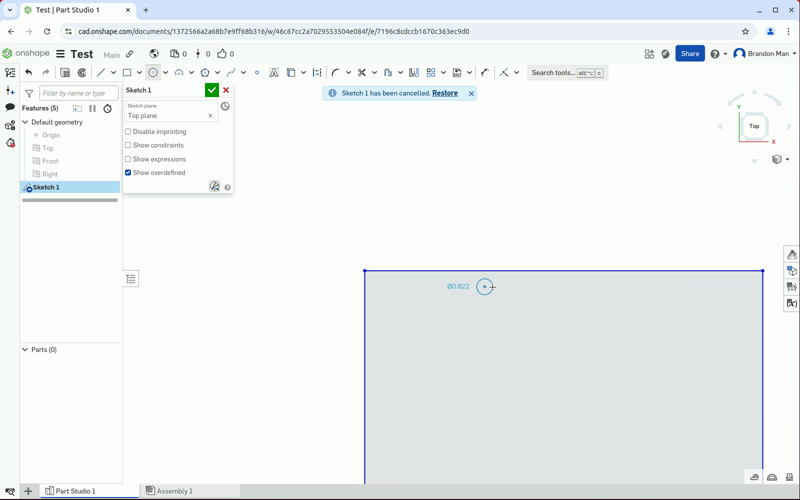
scroll(6)
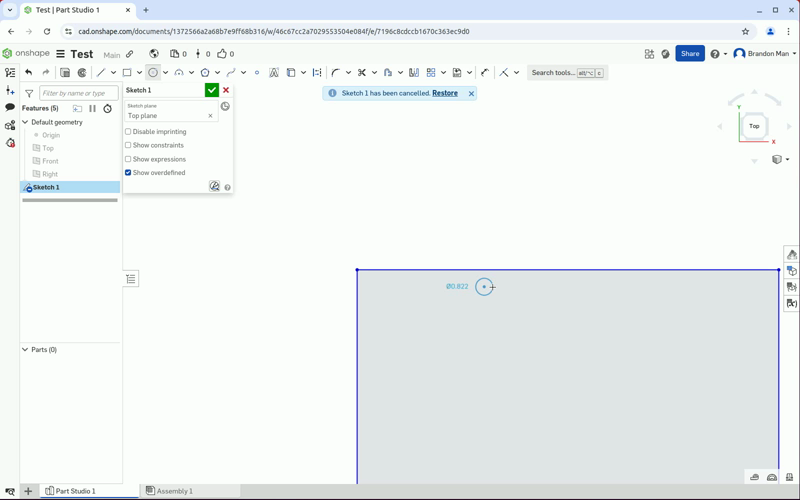
scroll(6)
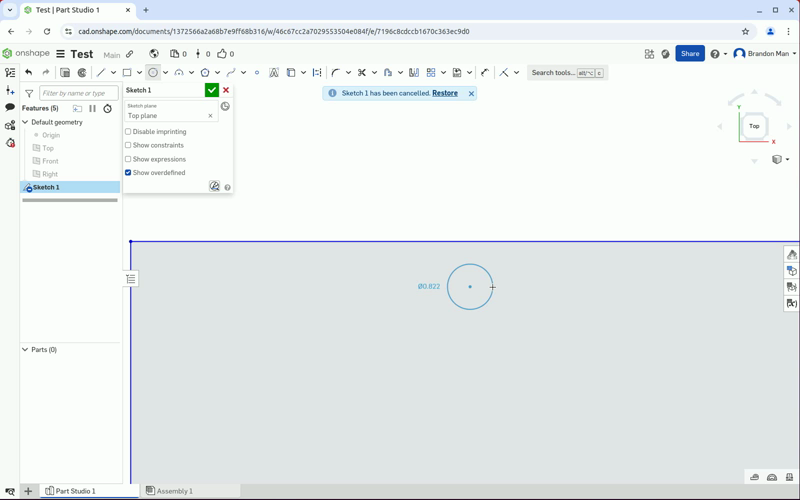
click(492, 286)
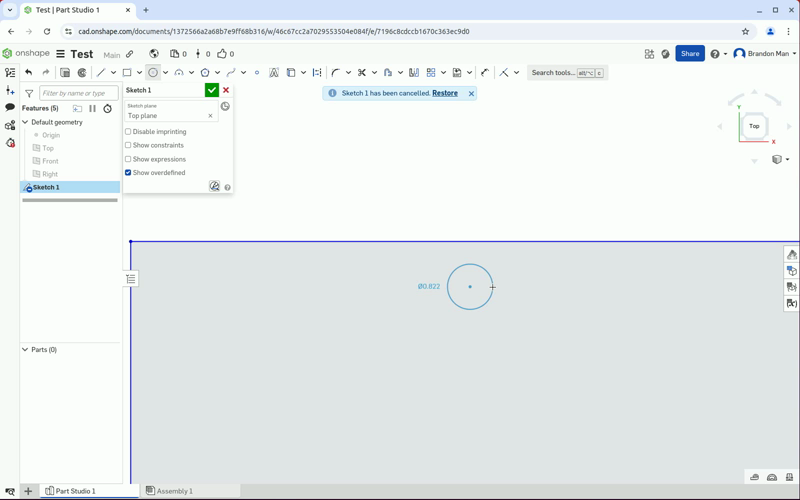
scroll(-6)
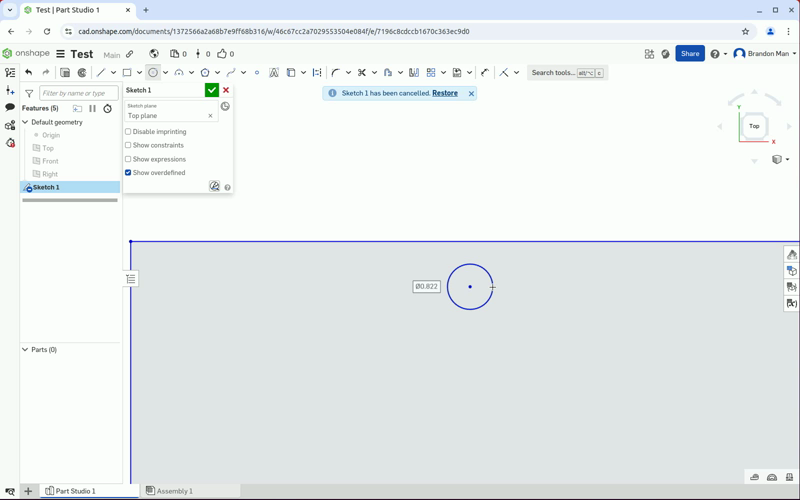
scroll(-6)
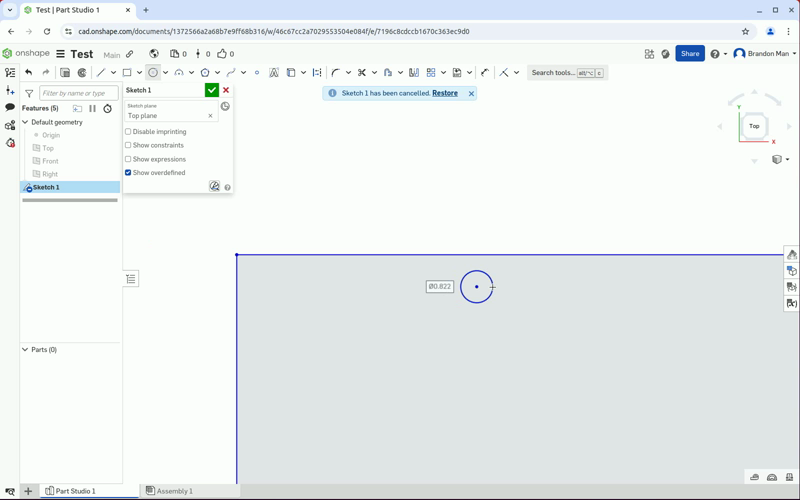
scroll(-6)
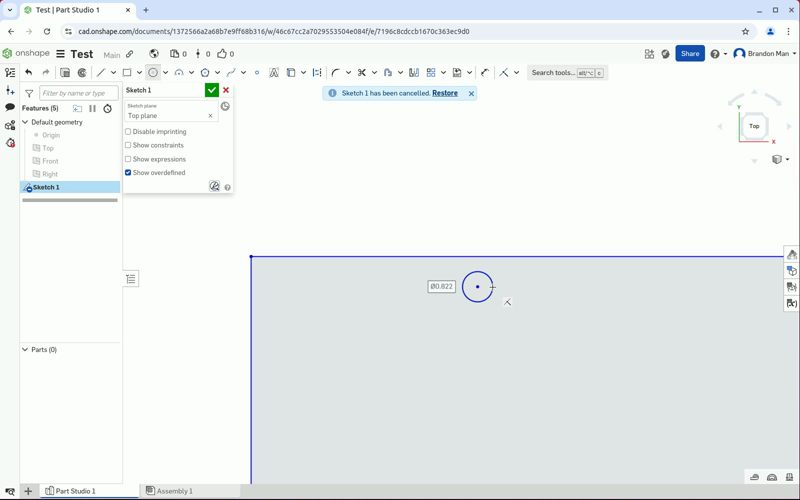
scroll(-6)
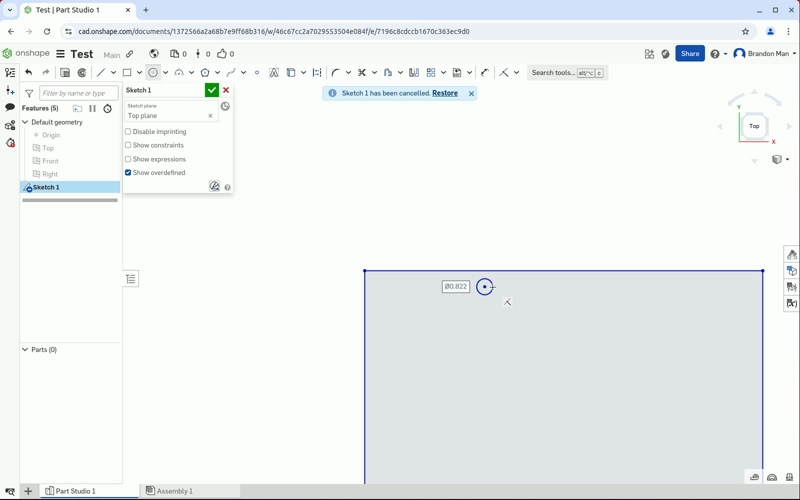
scroll(-6)
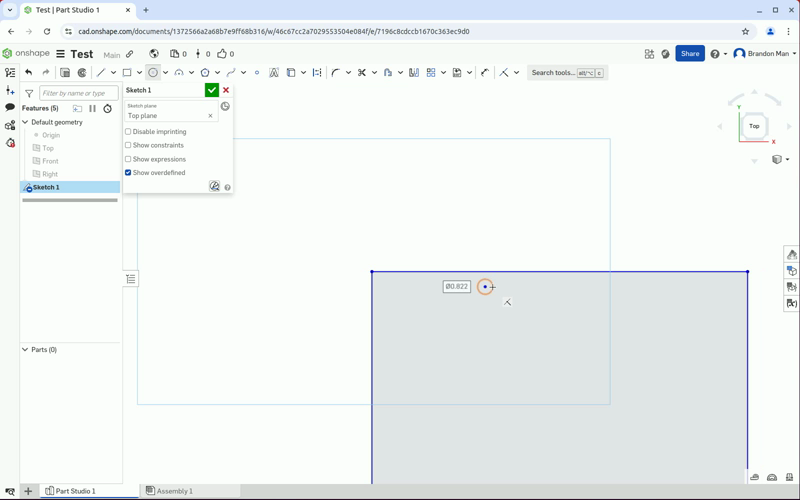
scroll(-6)
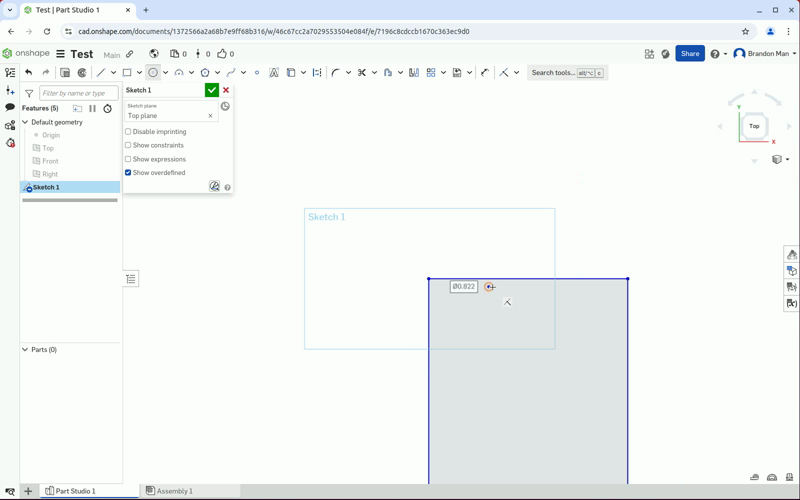
scroll(-6)
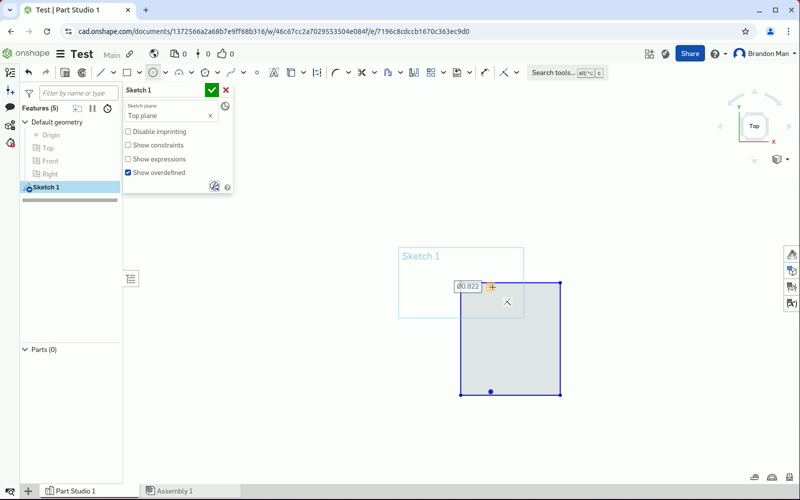
key(esc)
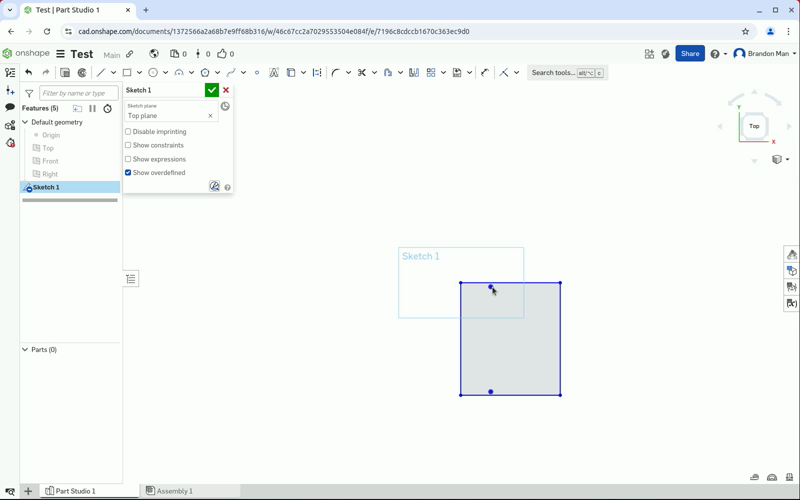
key(c)
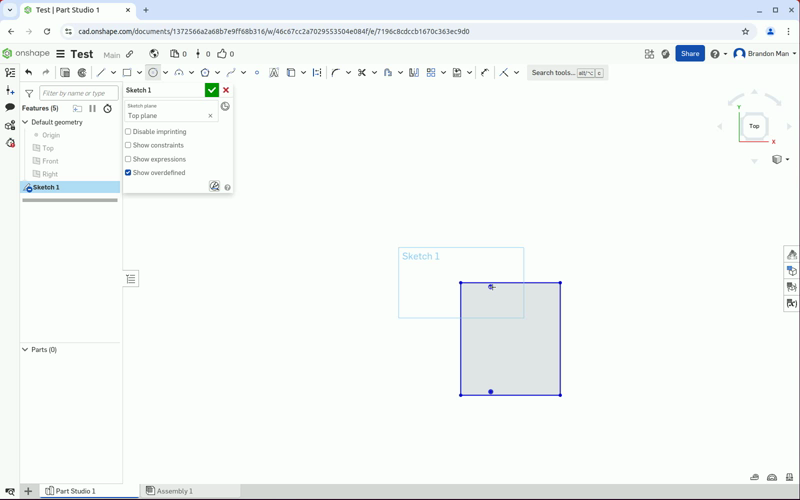
key_down(shift)
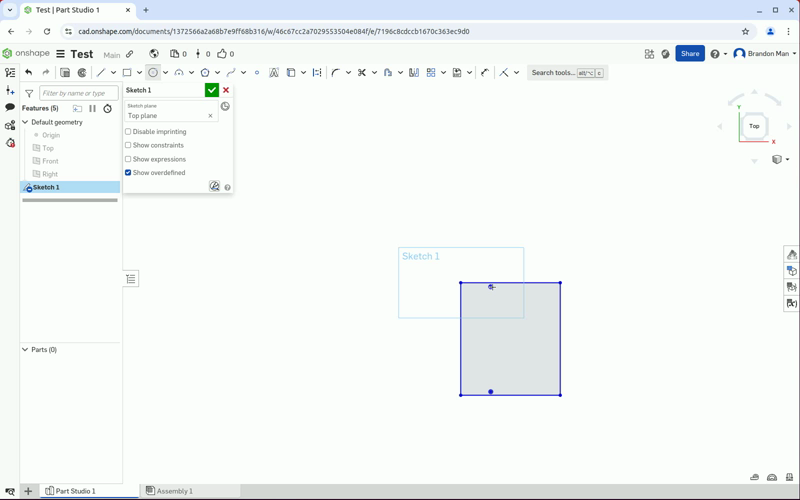
mouse_move(530, 391)
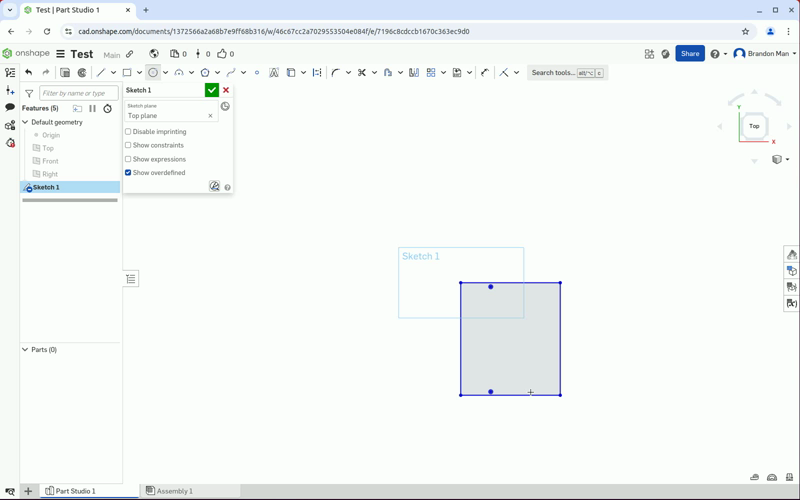
click(530, 391)
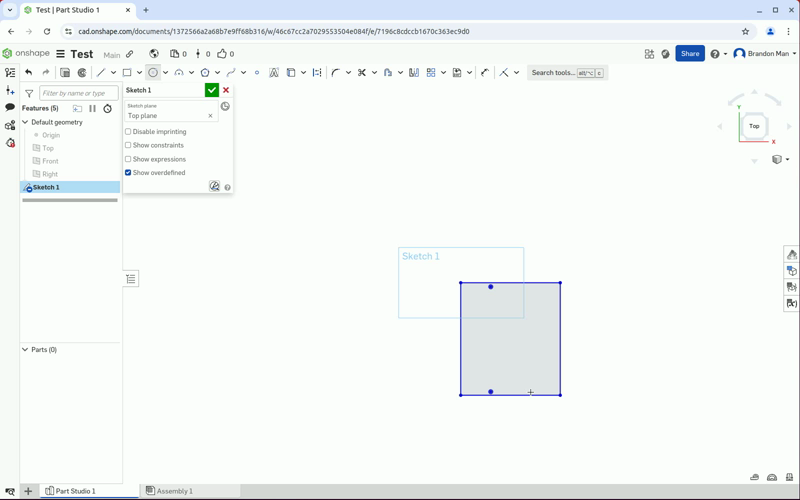
key_up(shift)
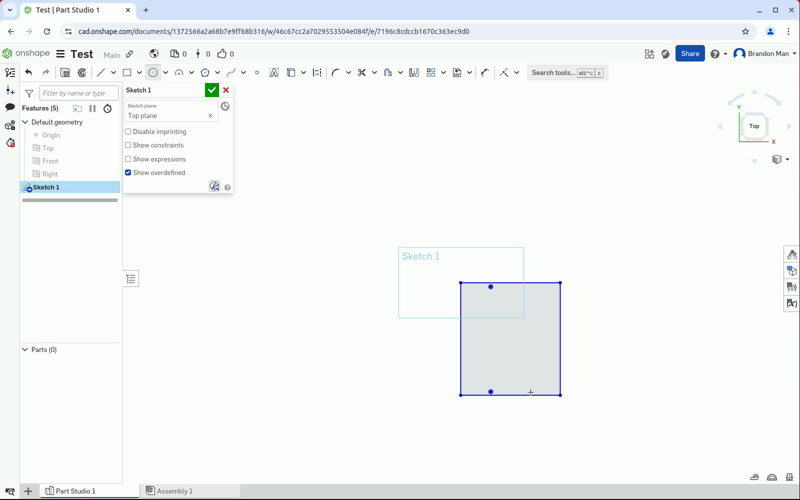
mouse_move(533, 391)
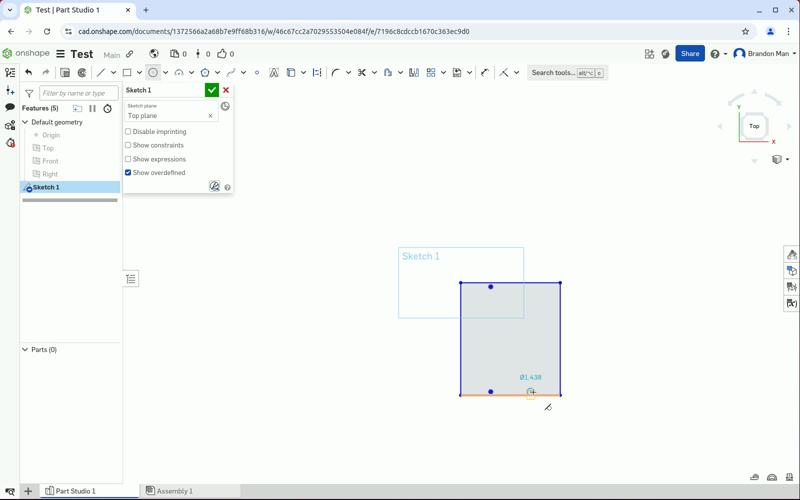
scroll(6)
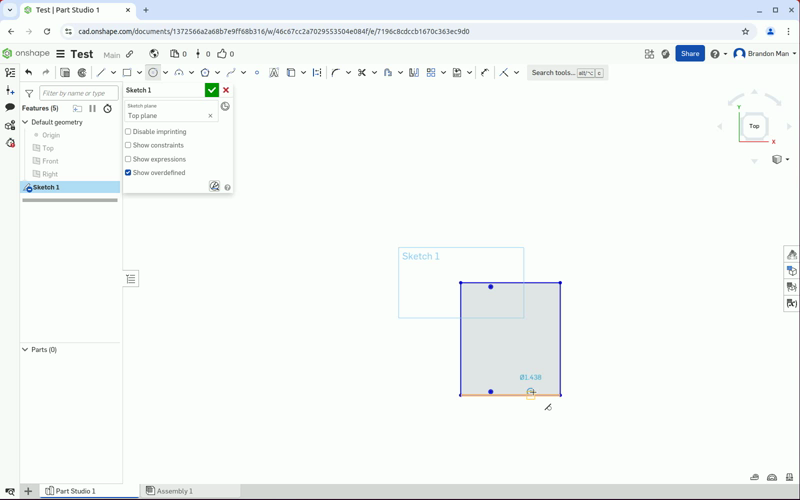
scroll(6)
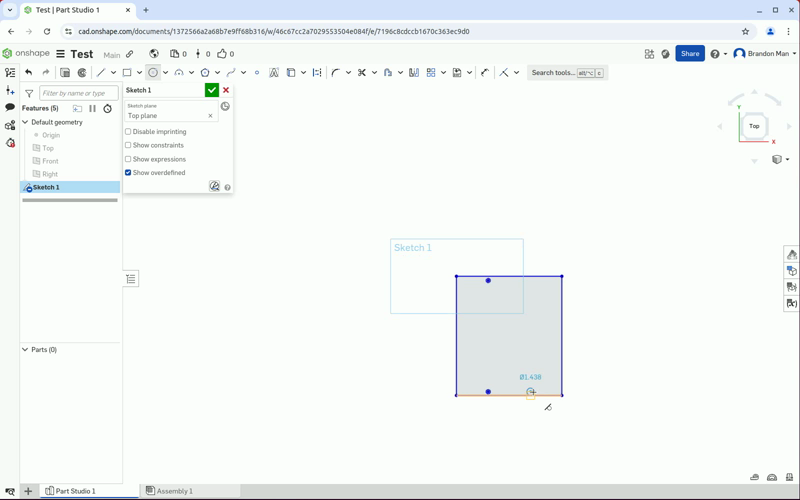
scroll(6)
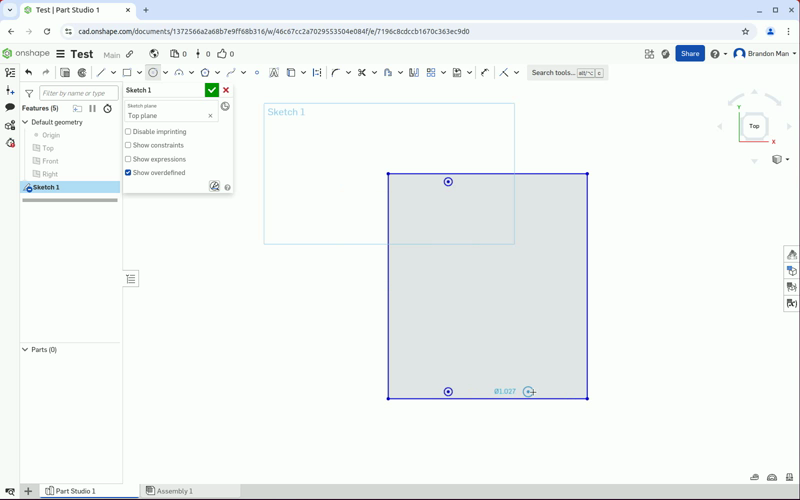
scroll(6)
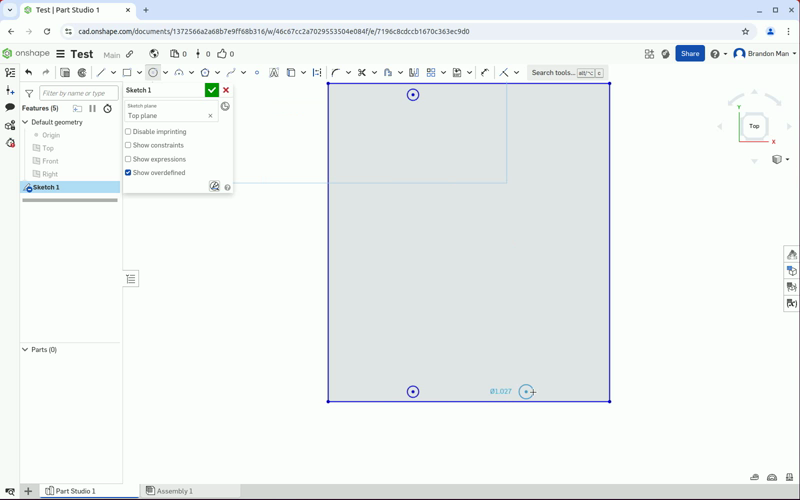
scroll(6)
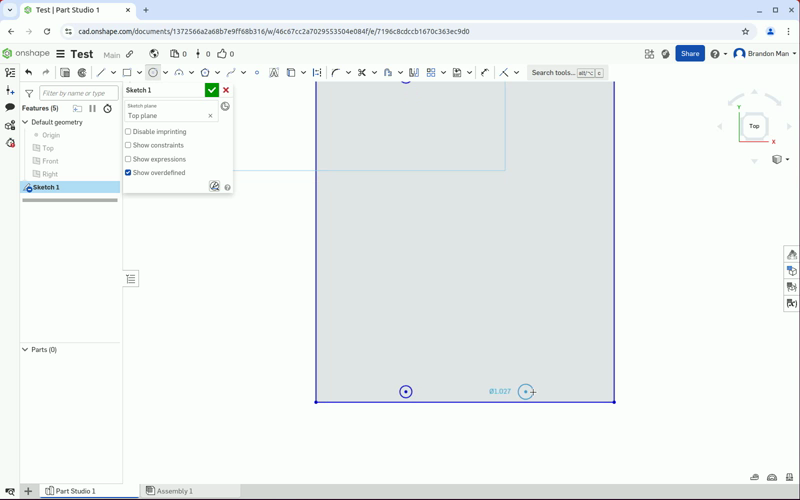
scroll(6)
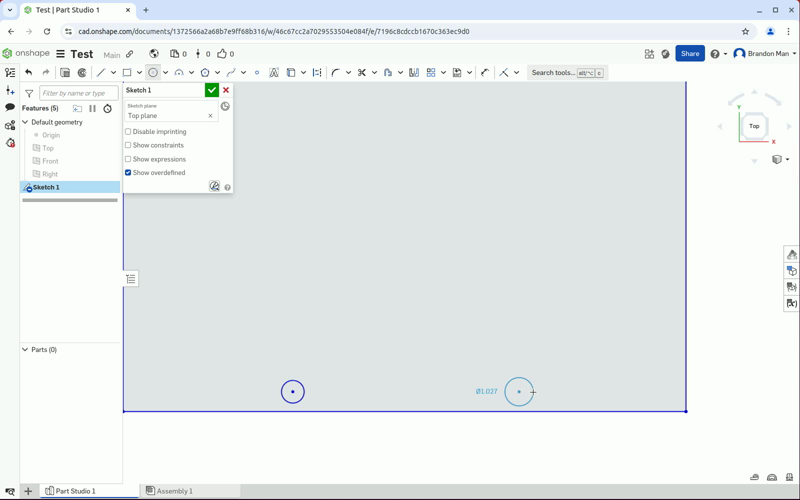
scroll(6)
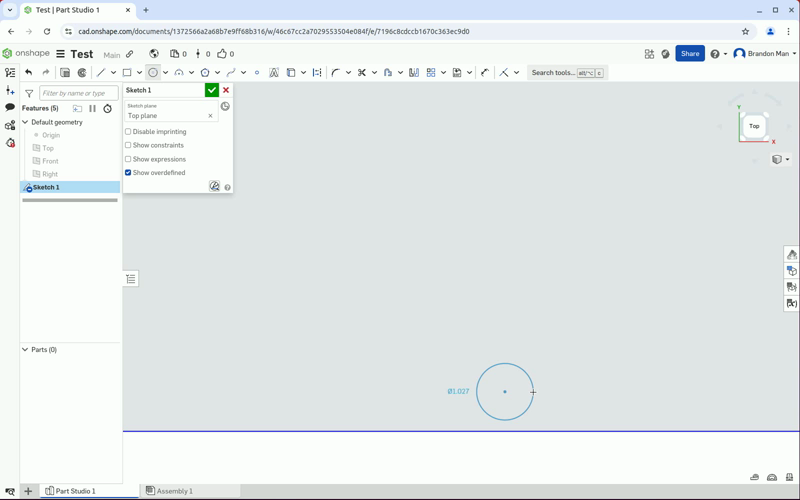
click(533, 391)
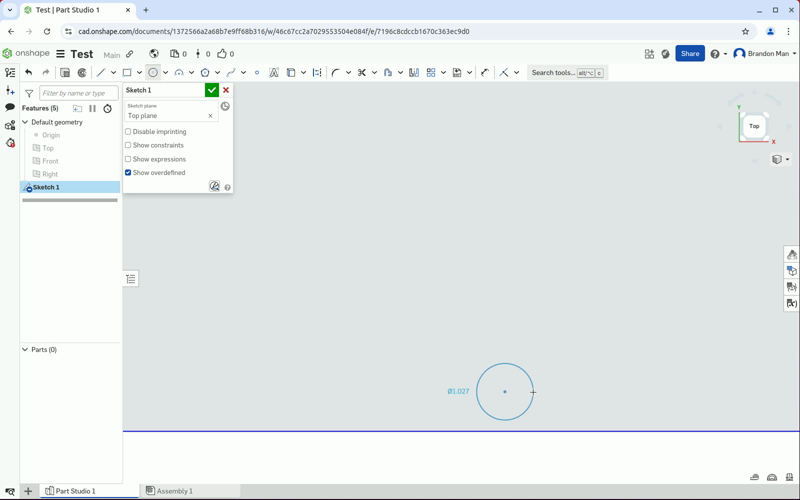
scroll(-6)
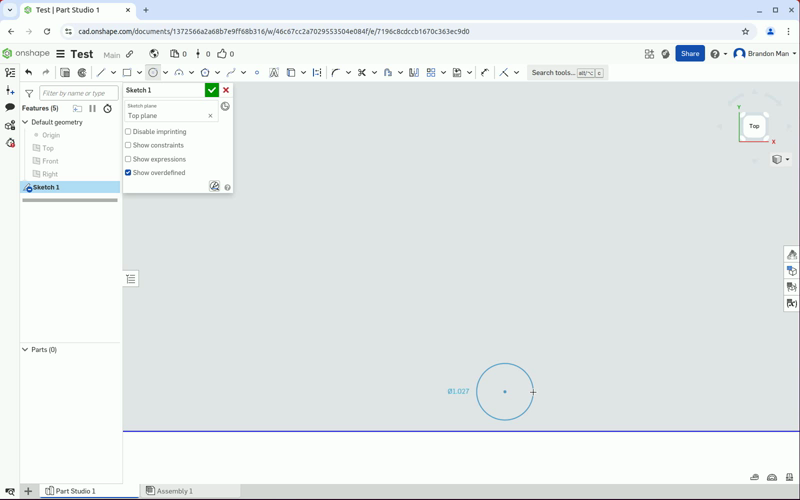
scroll(-6)
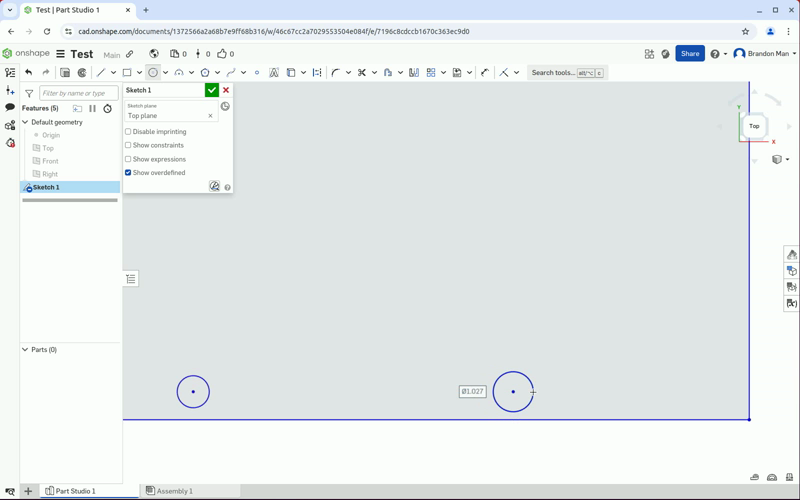
scroll(-6)
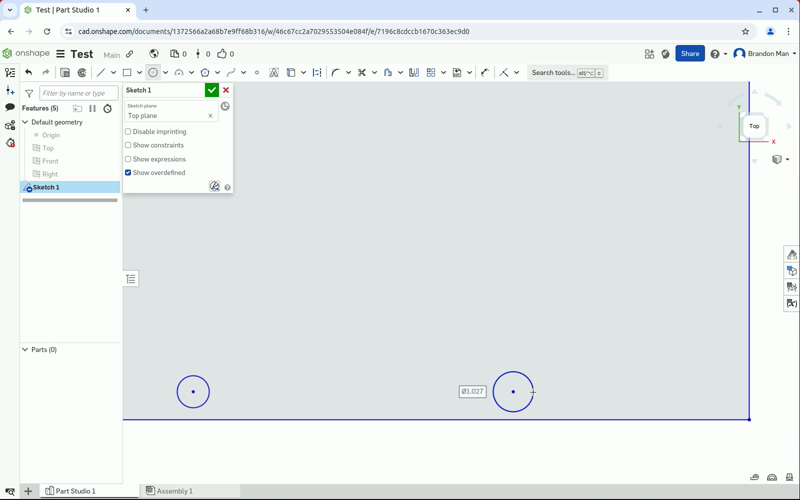
scroll(-6)
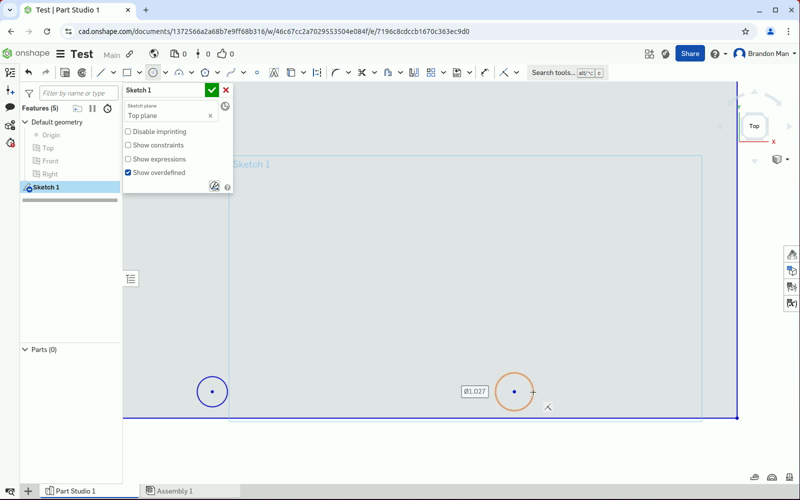
scroll(-6)
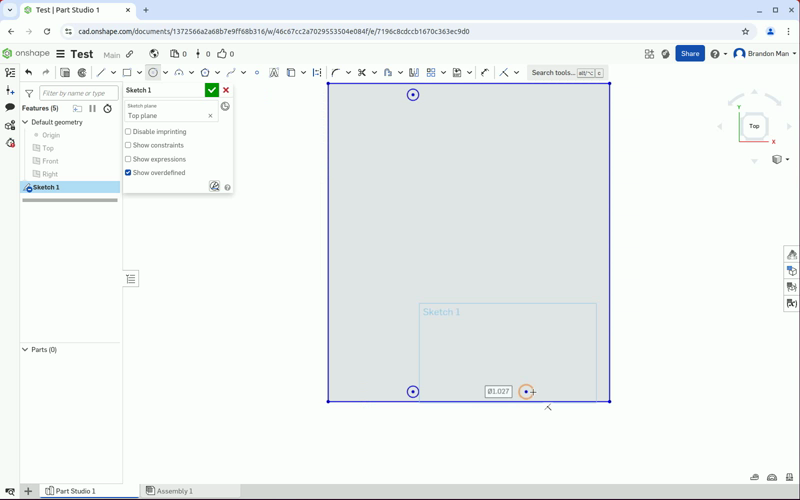
scroll(-6)
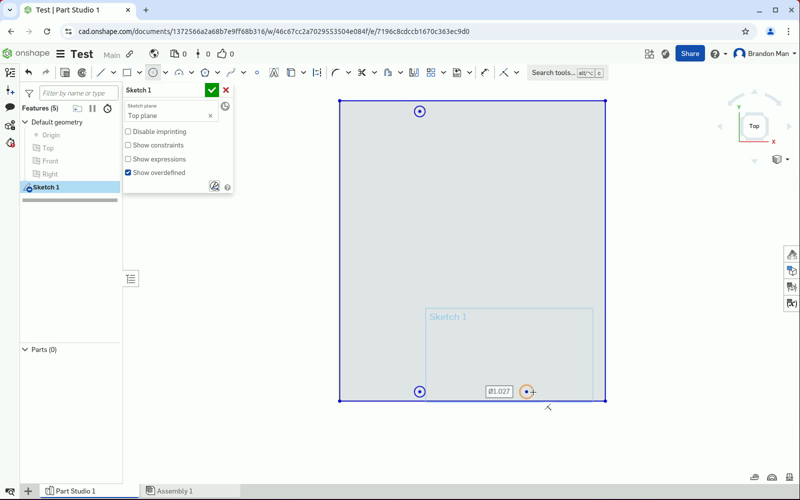
scroll(-6)
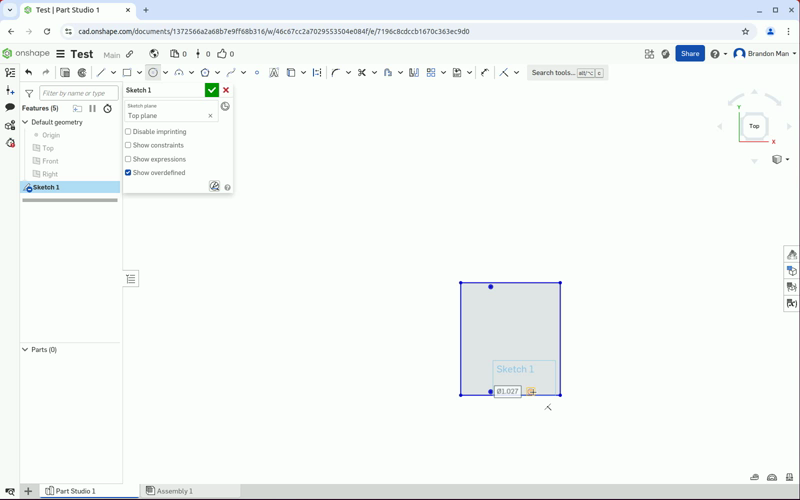
key(esc)
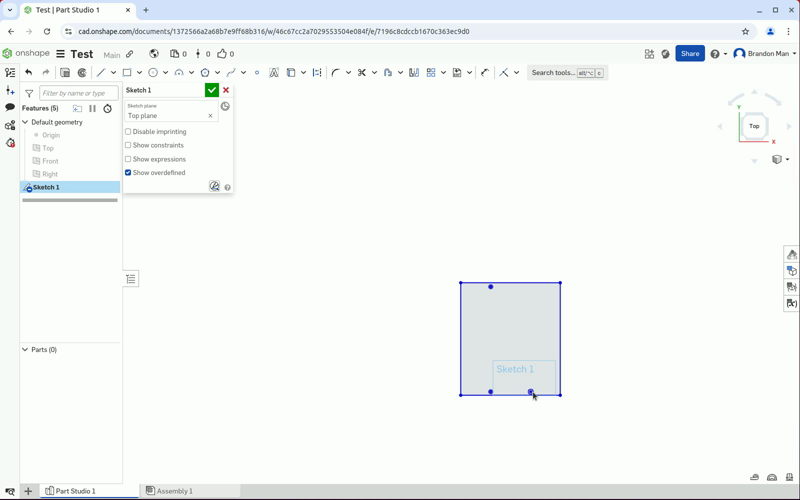
key(c)
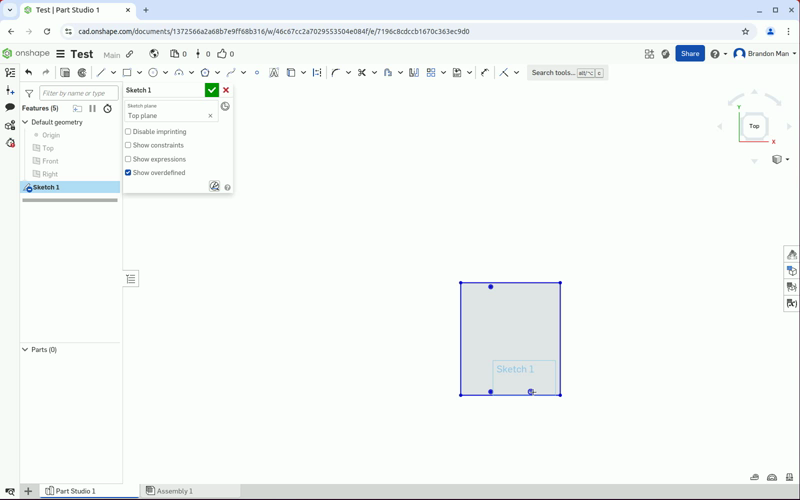
key_down(shift)
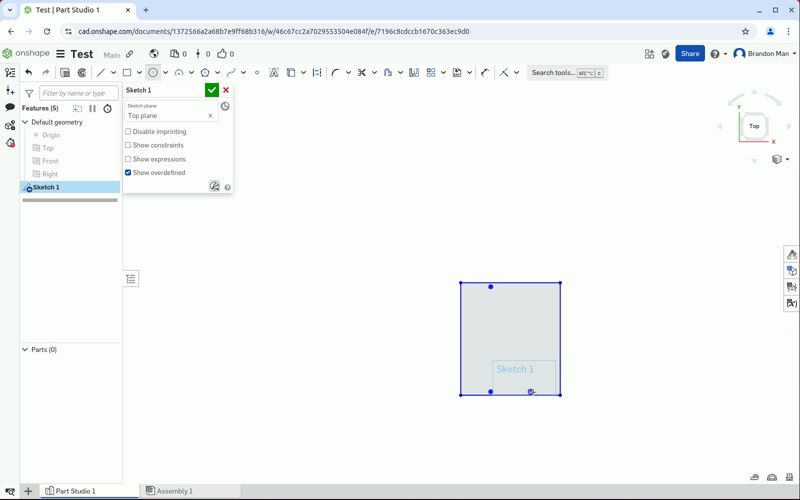
mouse_move(530, 286)
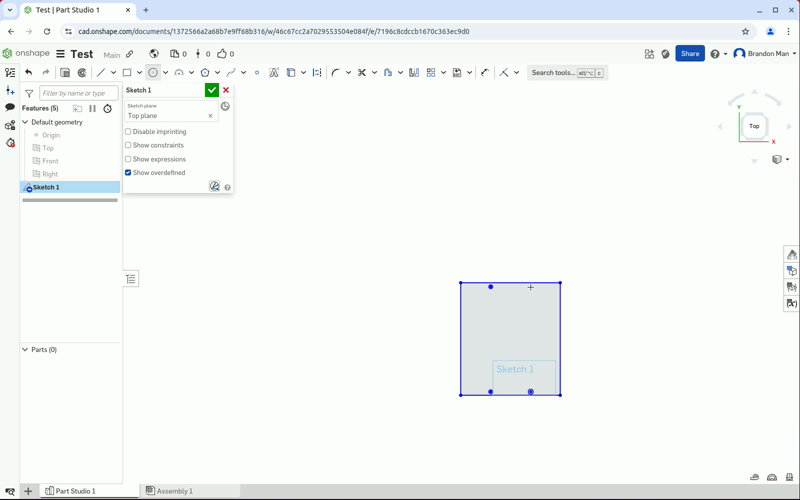
click(530, 286)
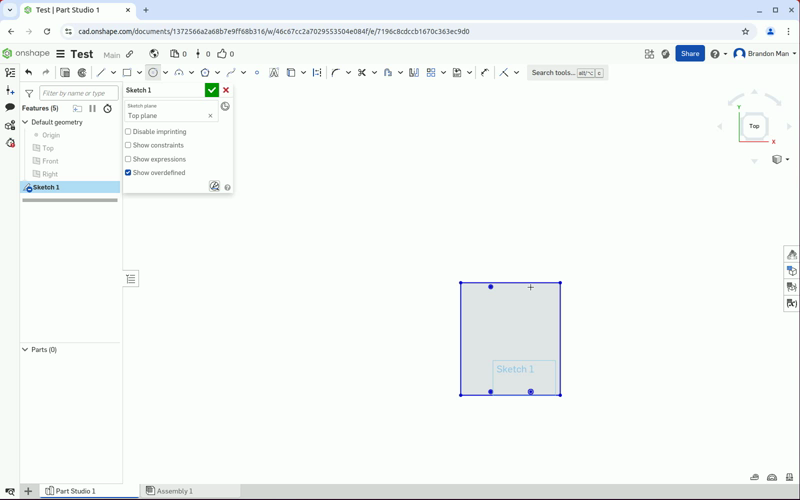
key_up(shift)
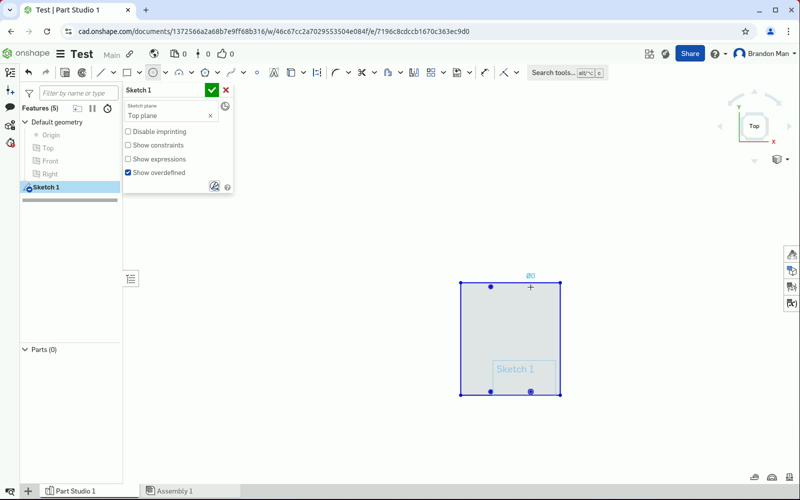
mouse_move(533, 286)
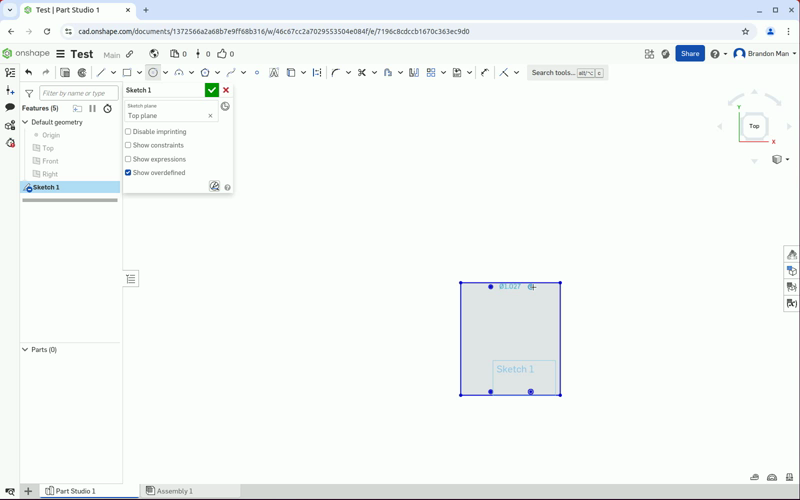
scroll(6)
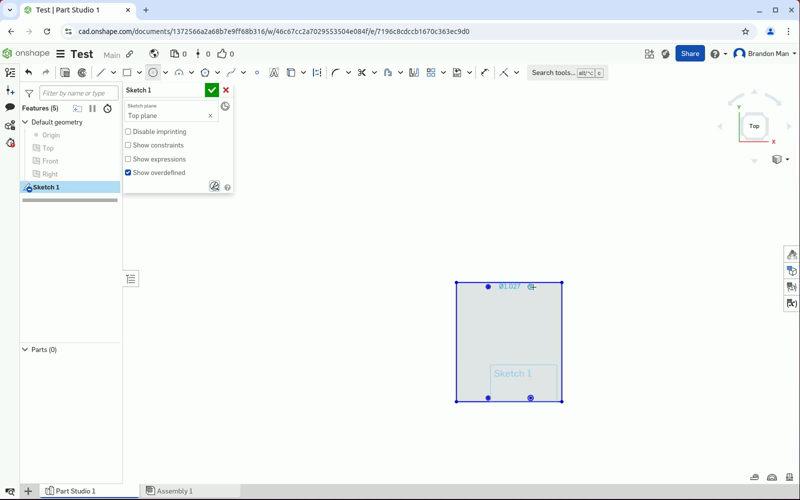
scroll(6)
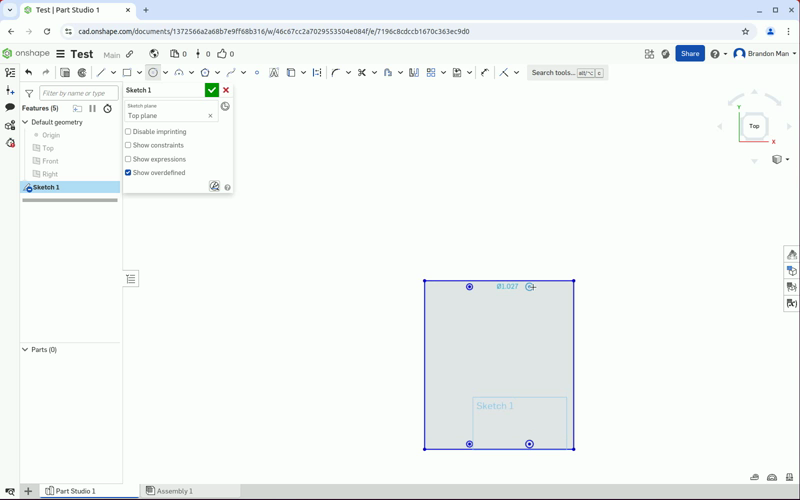
scroll(6)
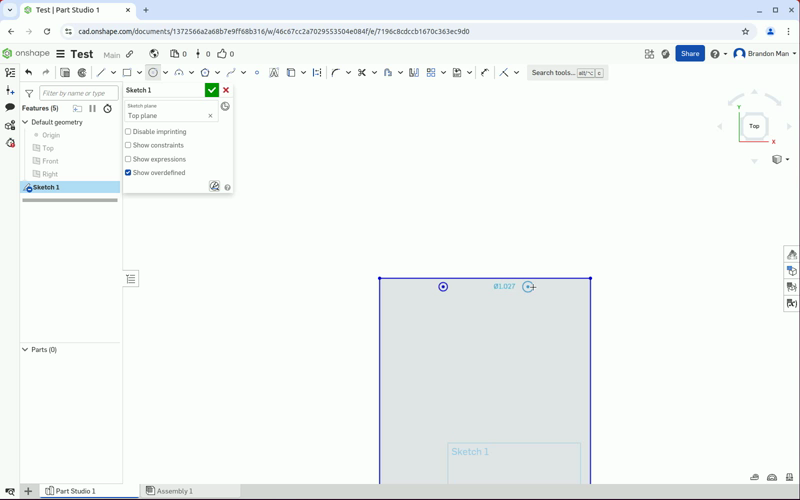
scroll(6)
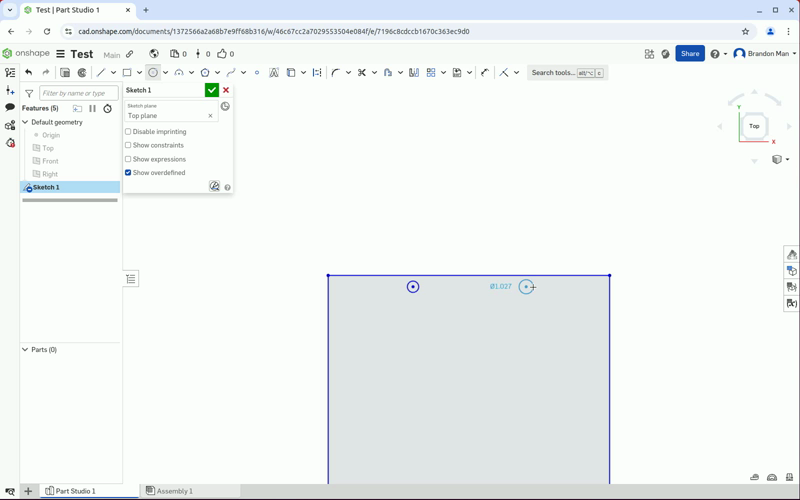
scroll(6)
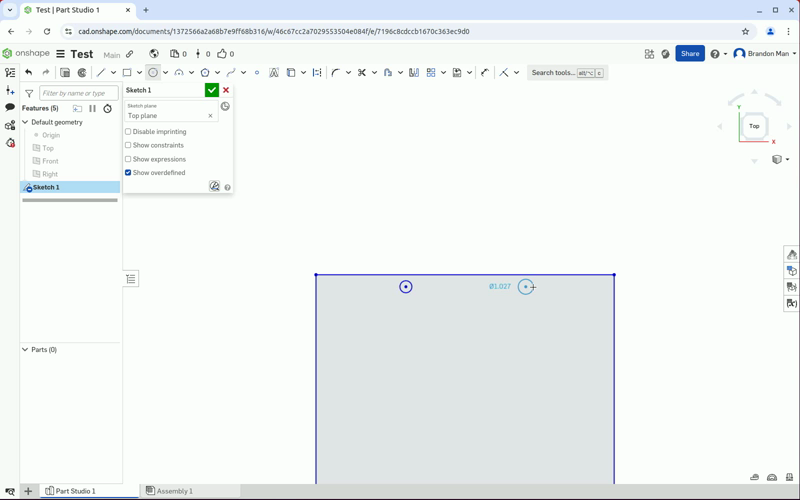
scroll(6)
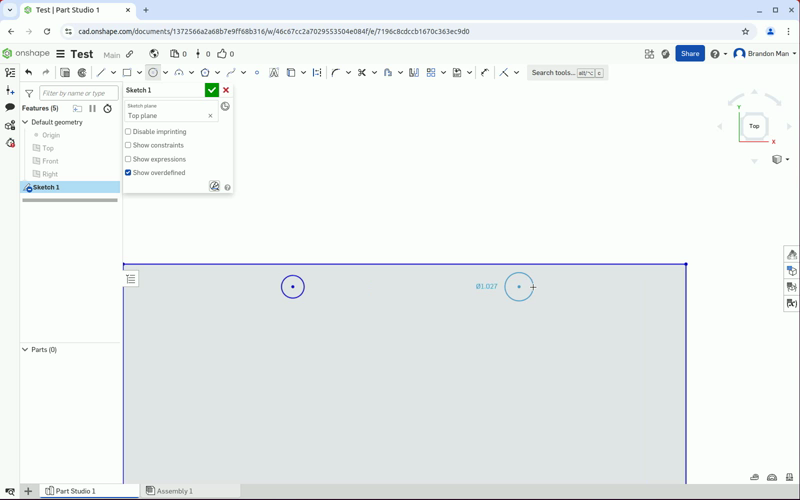
scroll(6)
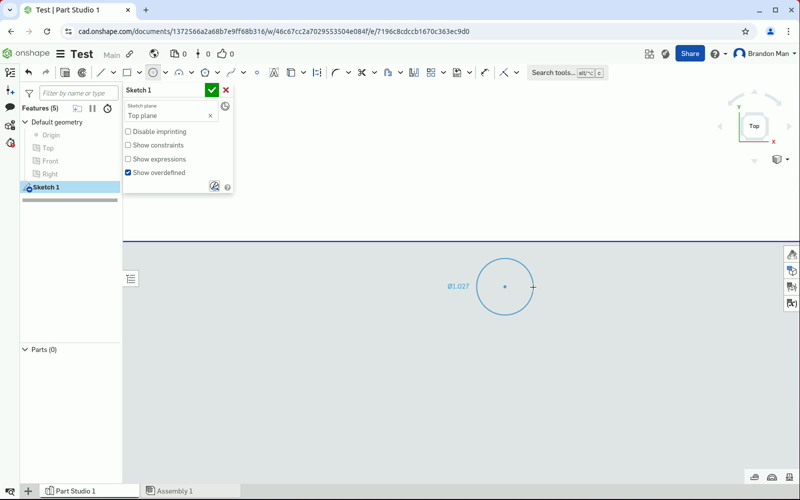
click(533, 286)
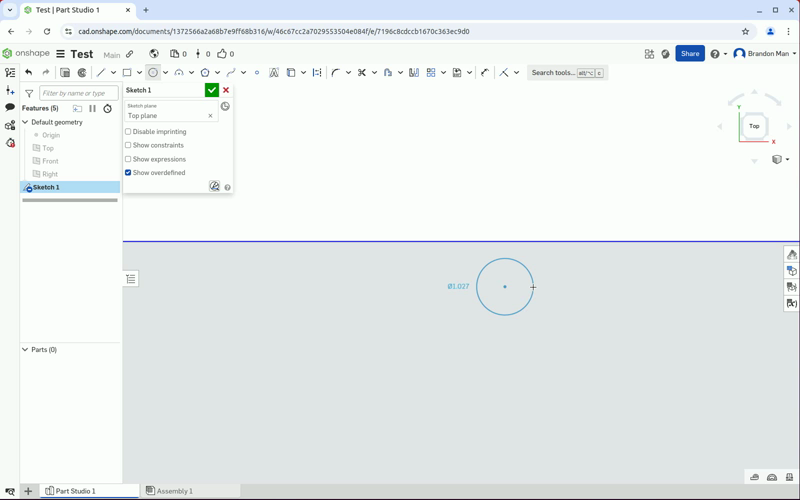
scroll(-6)
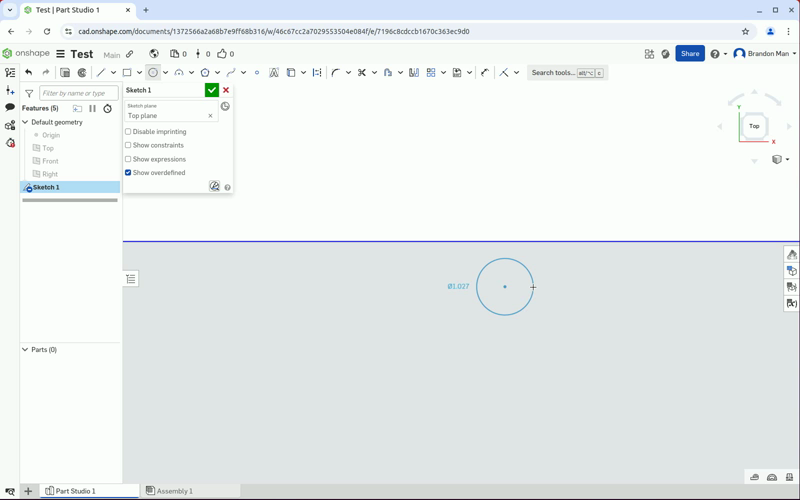
scroll(-6)
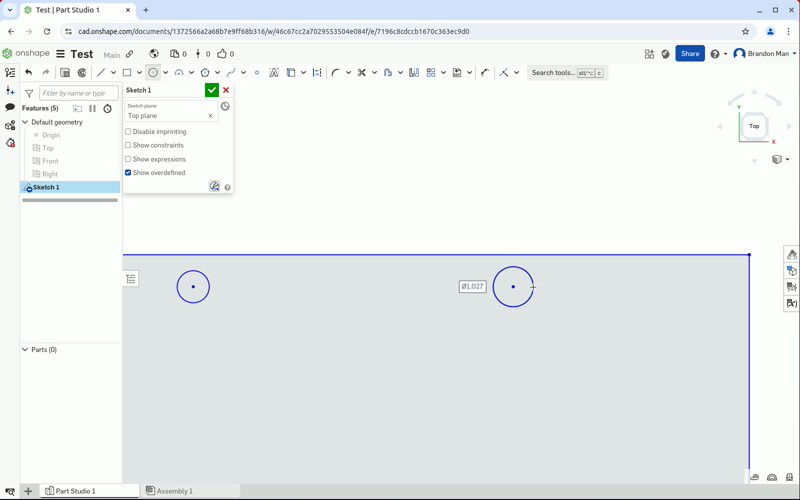
scroll(-6)
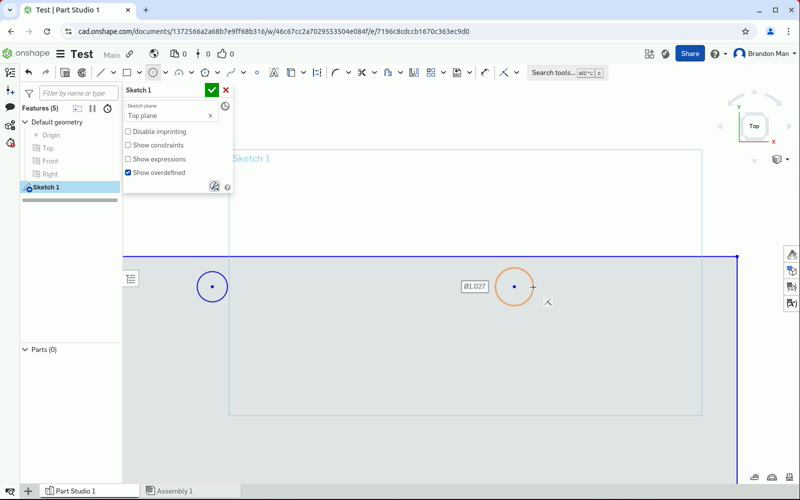
scroll(-6)
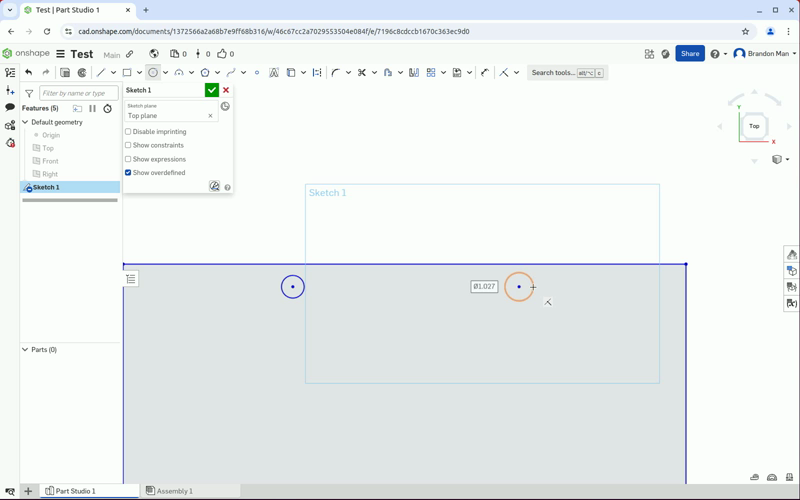
scroll(-6)
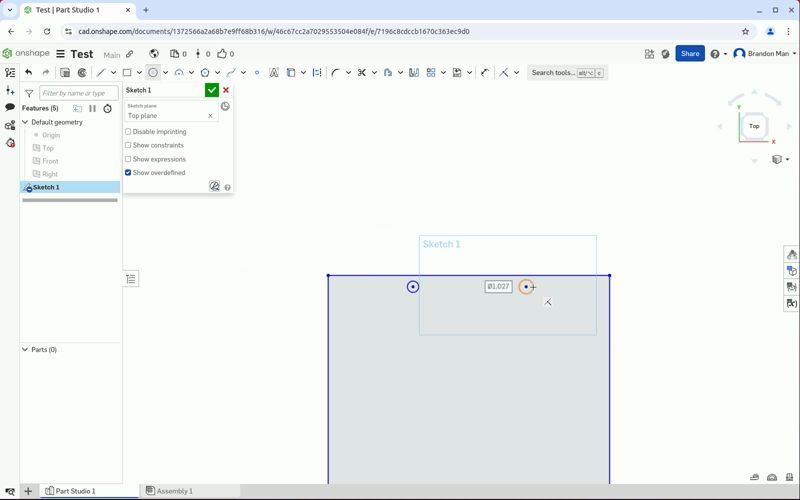
scroll(-6)
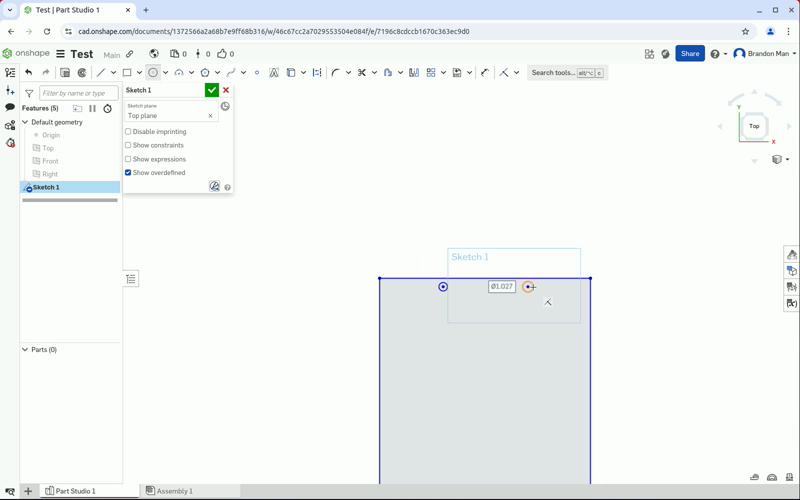
scroll(-6)
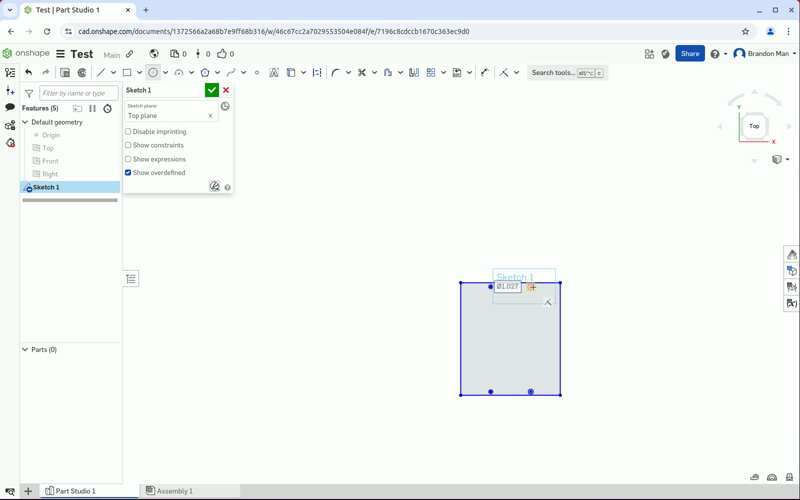
key(esc)
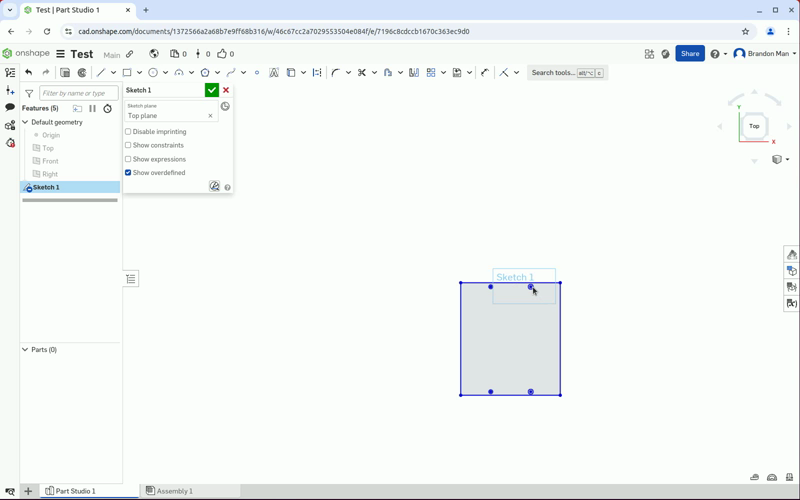
mouse_move(538, 340)
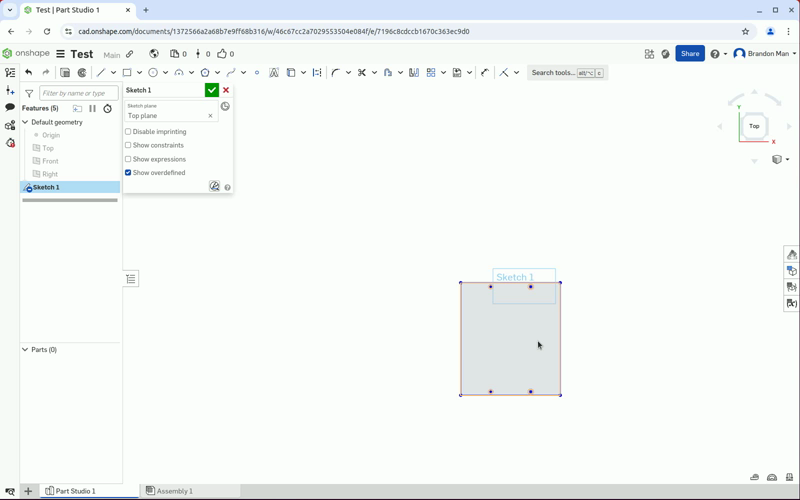
click(538, 340)
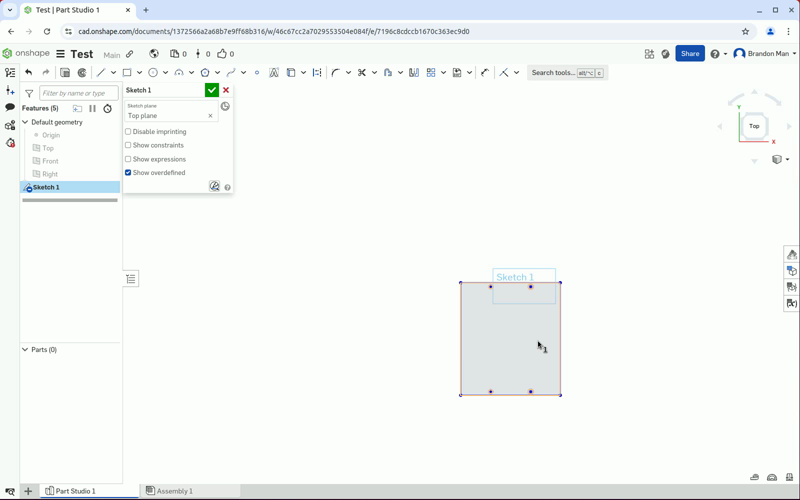
mouse_move(73, 352)
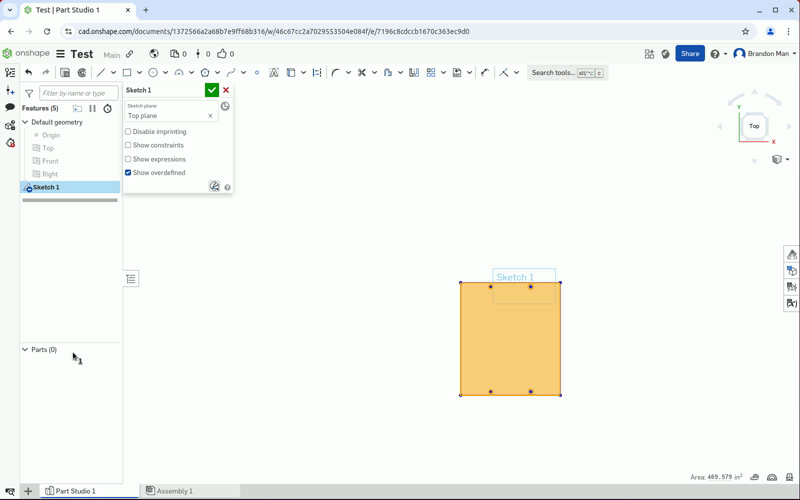
key(shift+y)
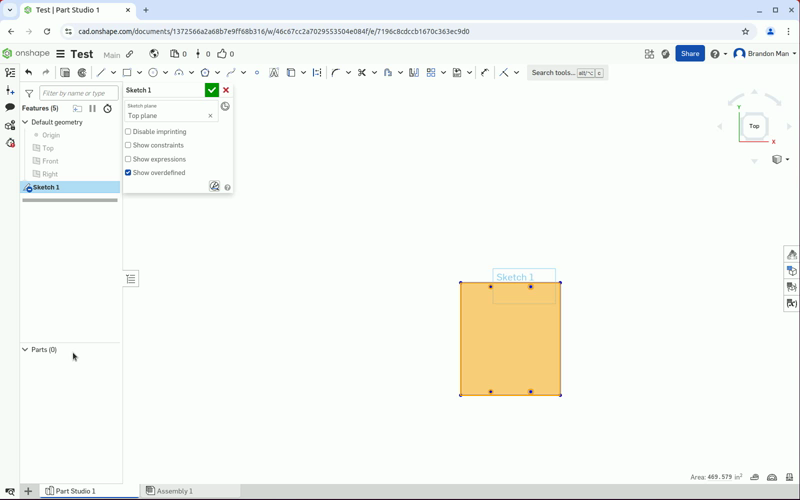
key(shift+e)
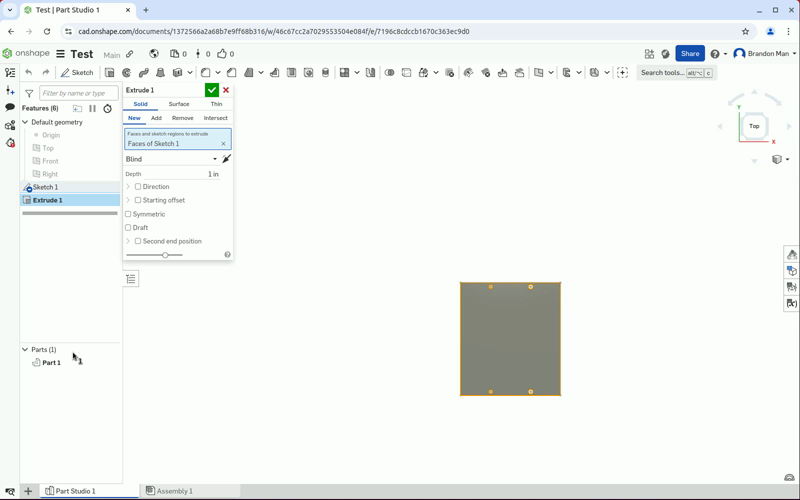
mouse_move(143, 106)
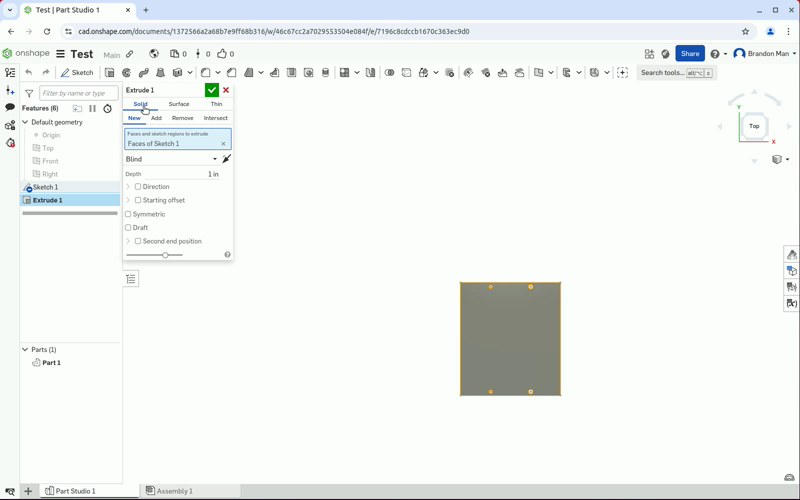
click(143, 106)
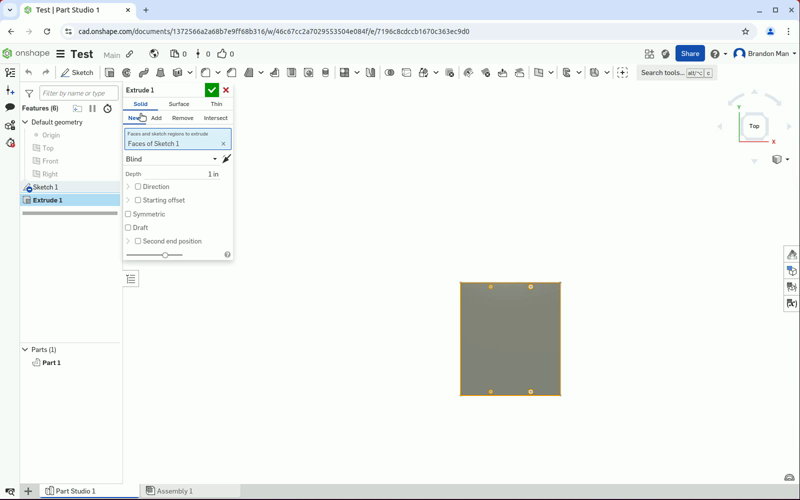
mouse_move(137, 120)
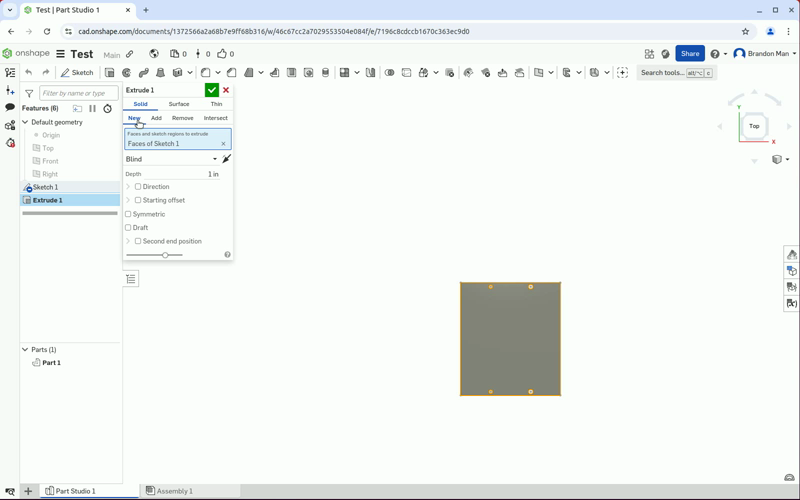
click(137, 120)
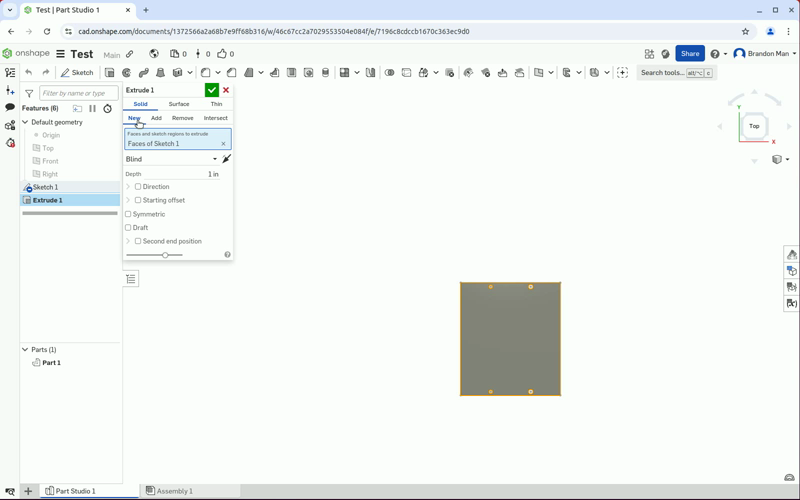
key(tab, 4)
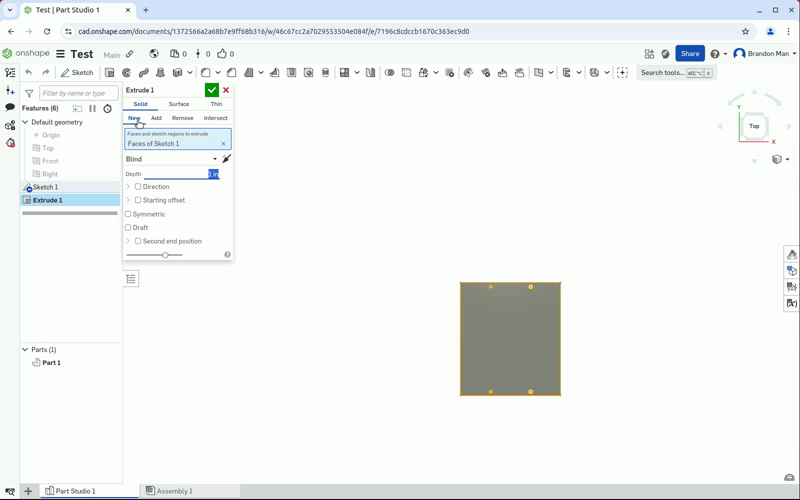
text(0.963)
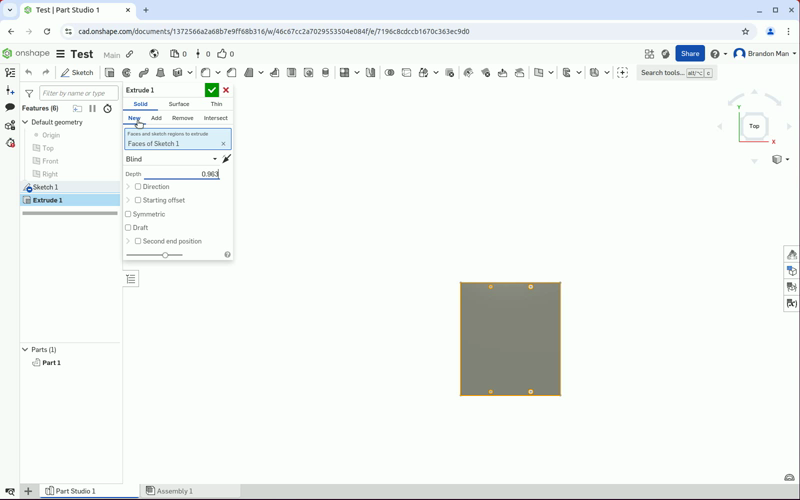
key(enter)
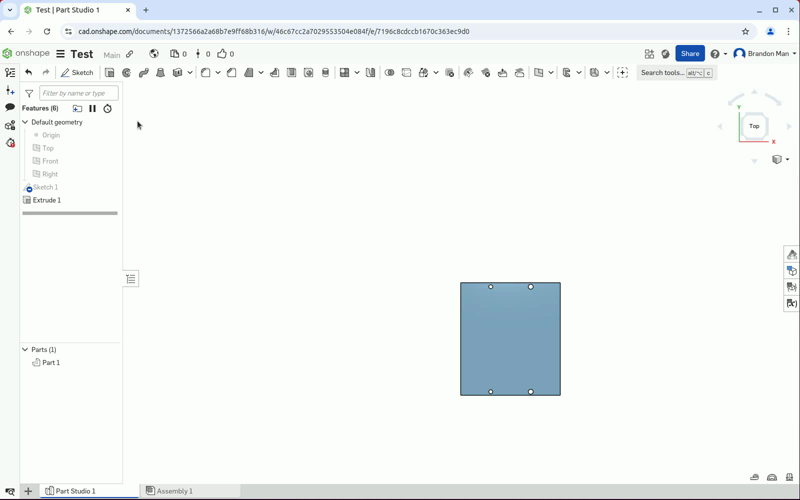
key(shift+h)
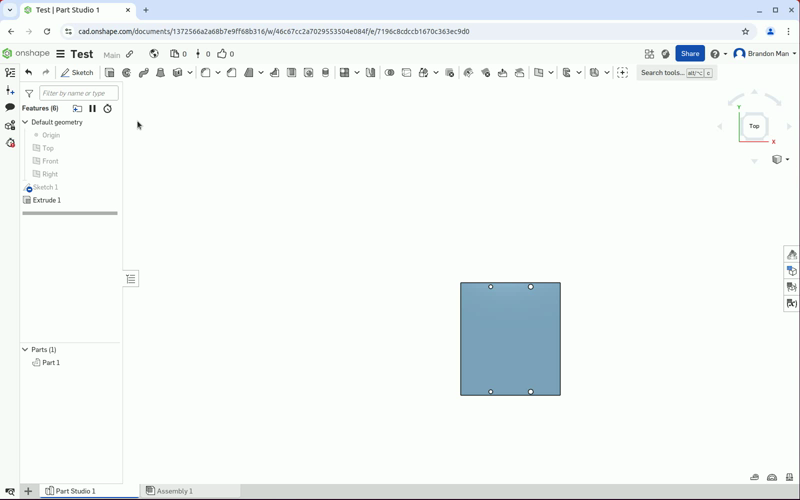
key(shift+h)
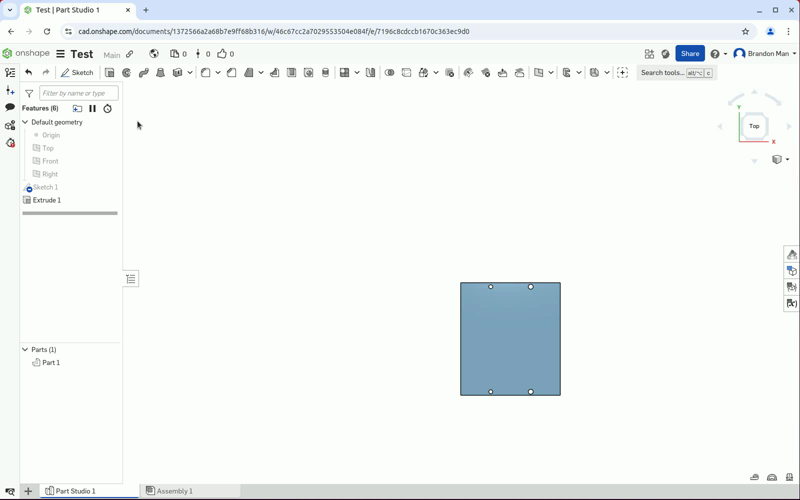
mouse_move(73, 189)
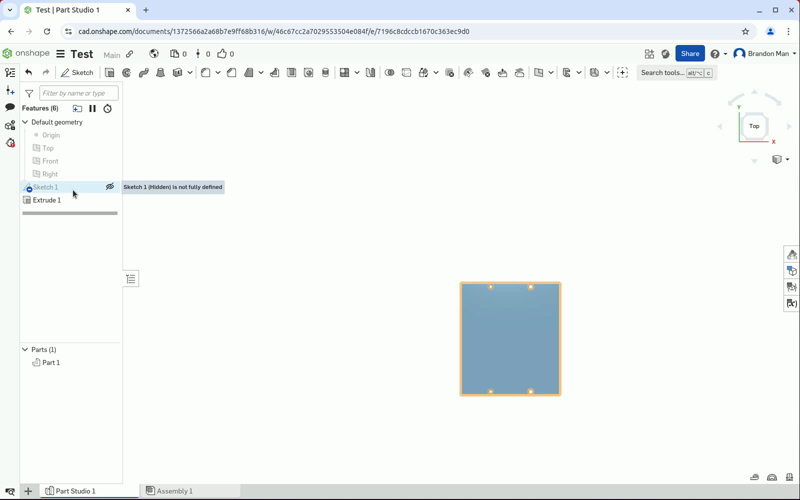
click(73, 189)
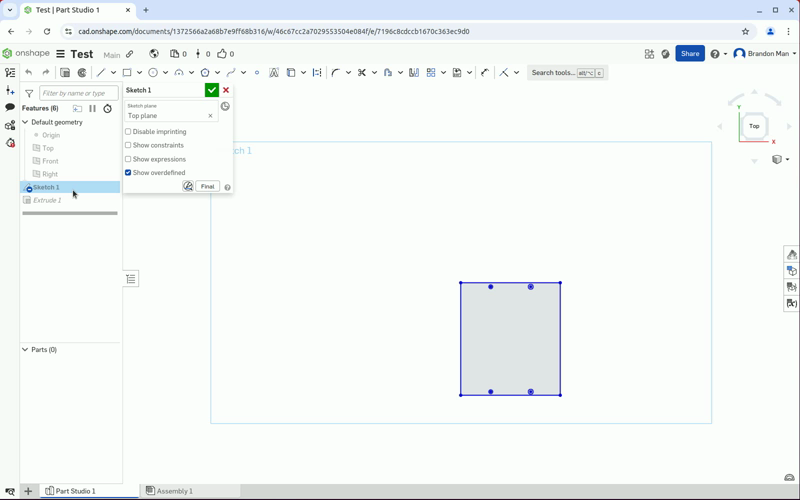
mouse_move(229, 92)
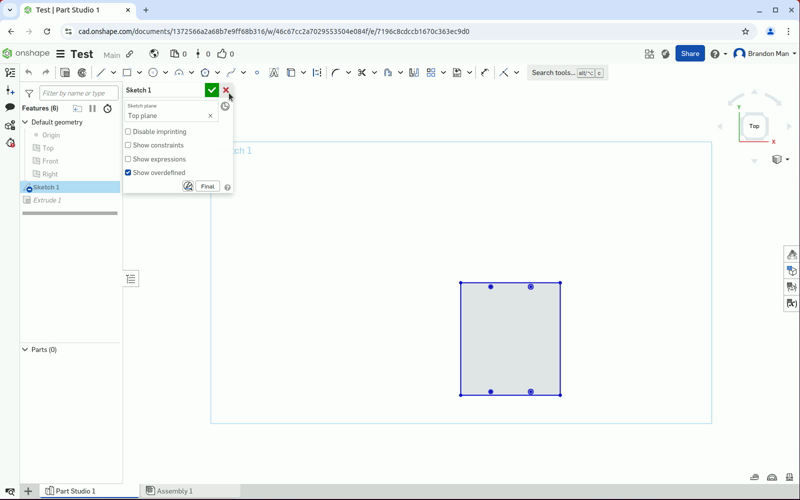
click(229, 92)
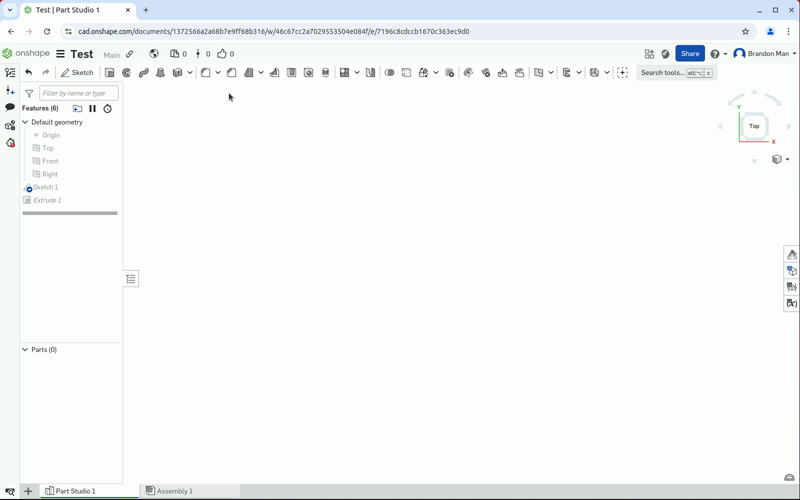
mouse_move(541, 75)
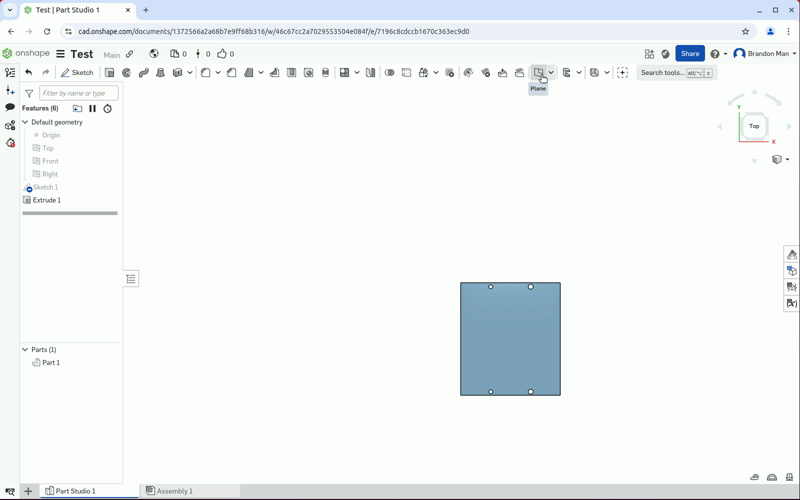
click(541, 75)
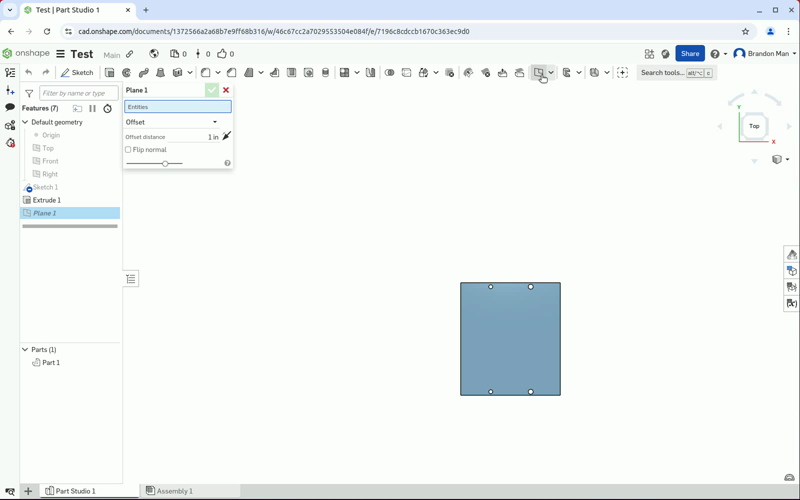
mouse_move(73, 150)
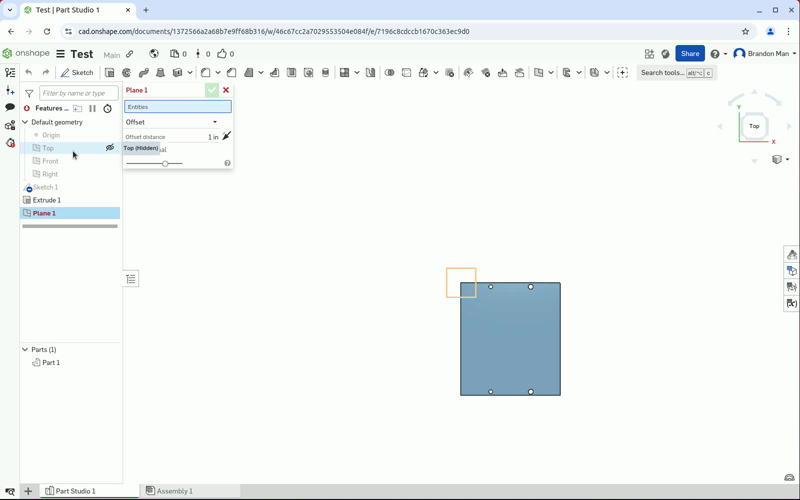
click(73, 150)
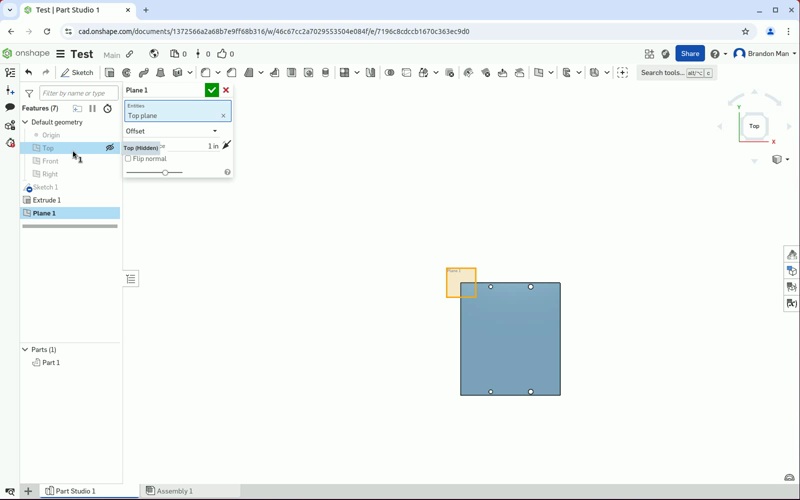
key(tab, 2)
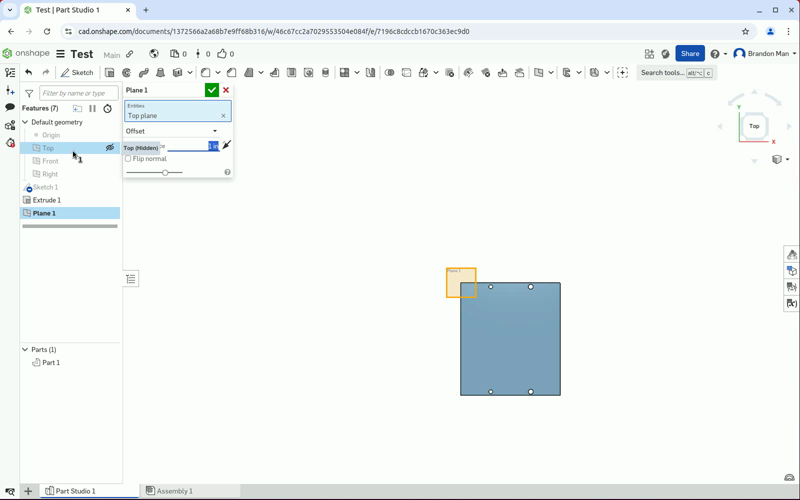
text(0.955)
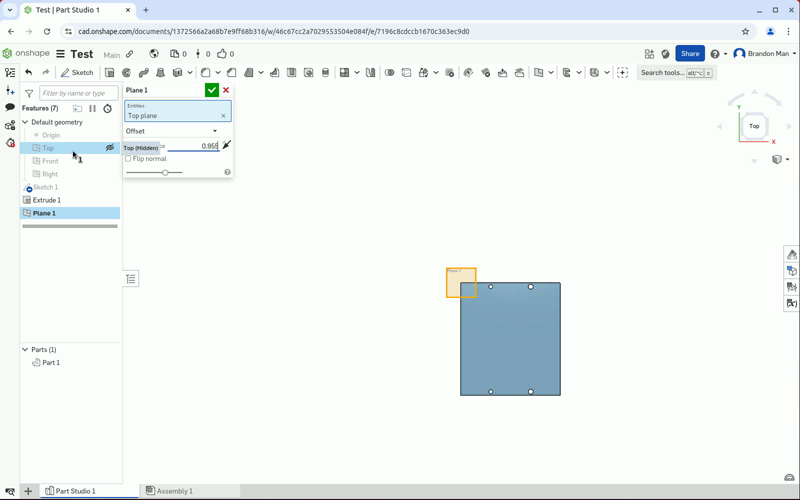
key(enter, 2)
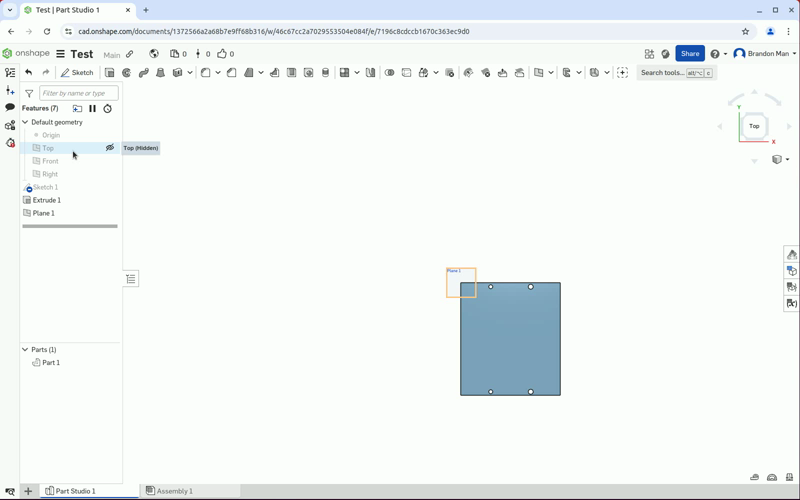
key(shift+s)
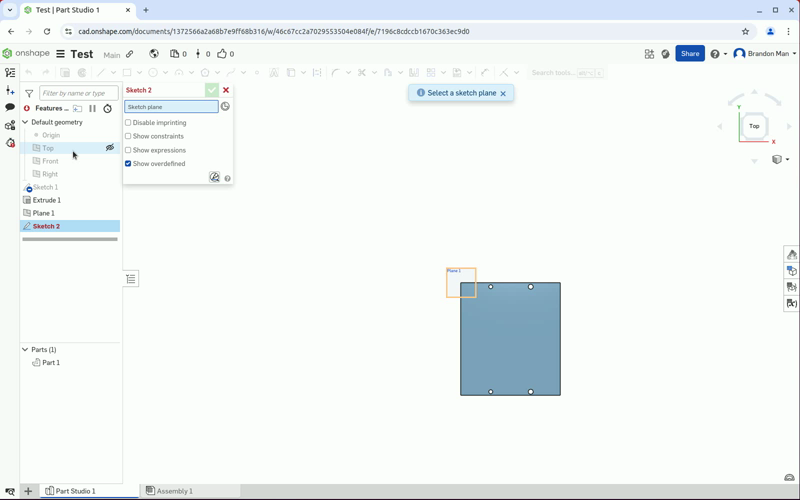
mouse_move(73, 215)
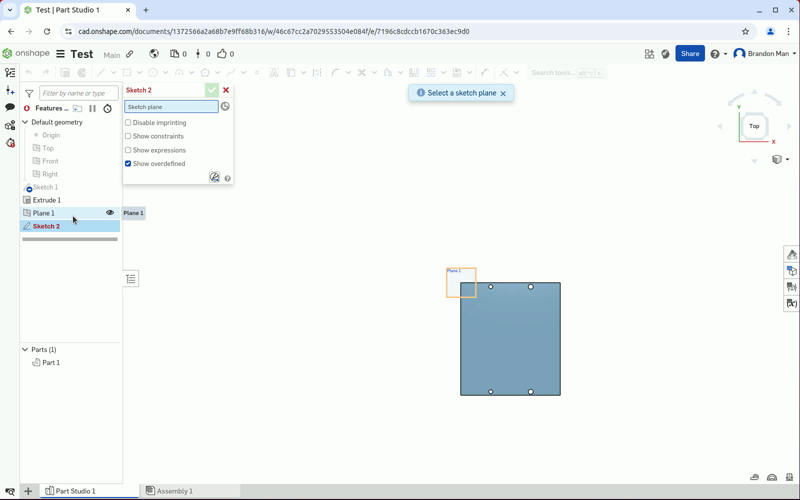
click(73, 215)
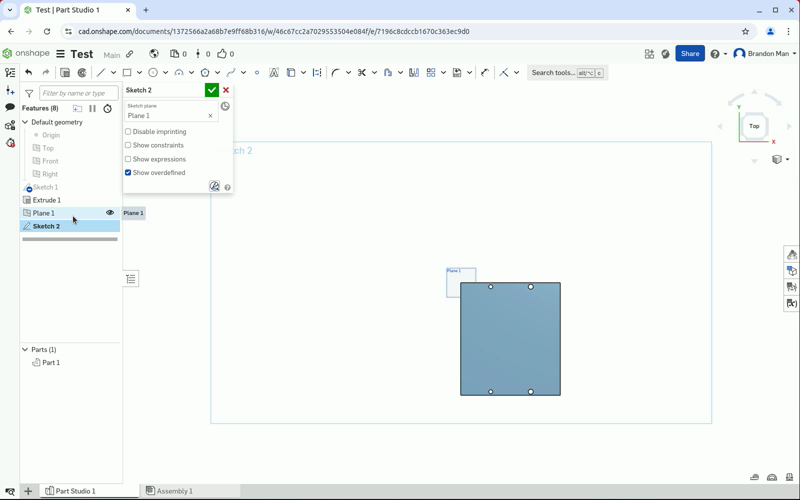
mouse_move(73, 352)
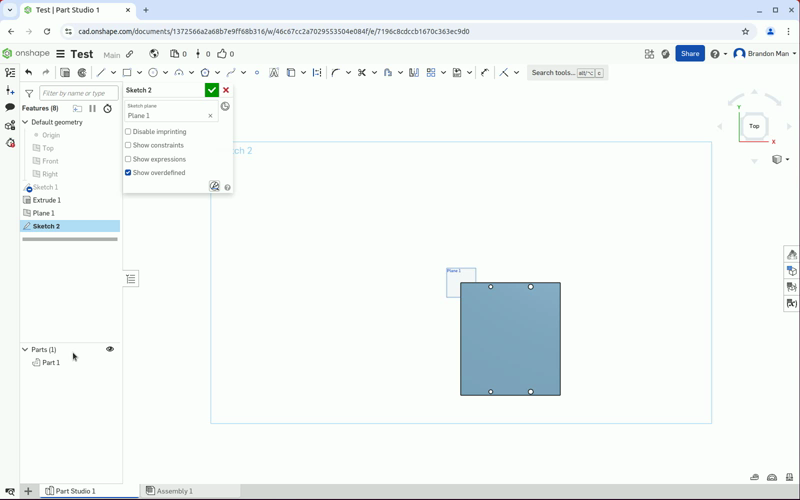
key(y)
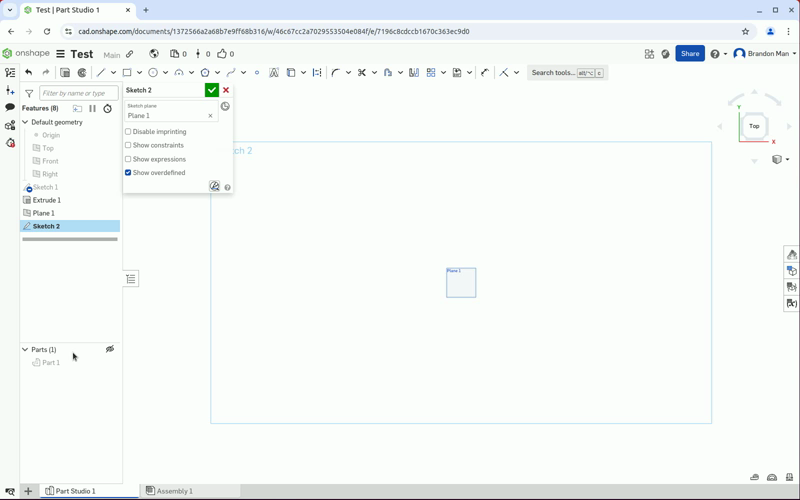
key(l)
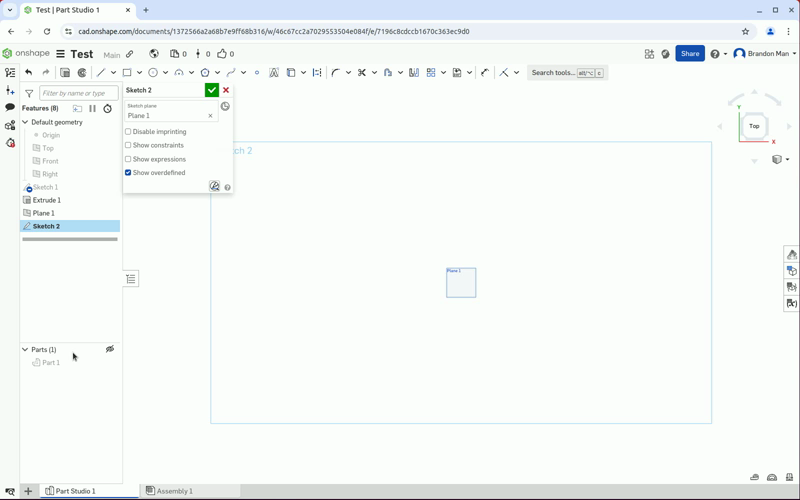
key_down(shift)
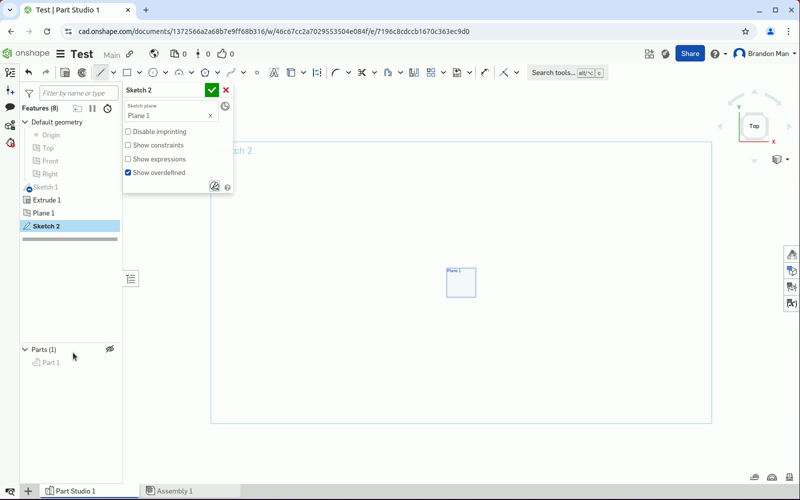
mouse_move(495, 290)
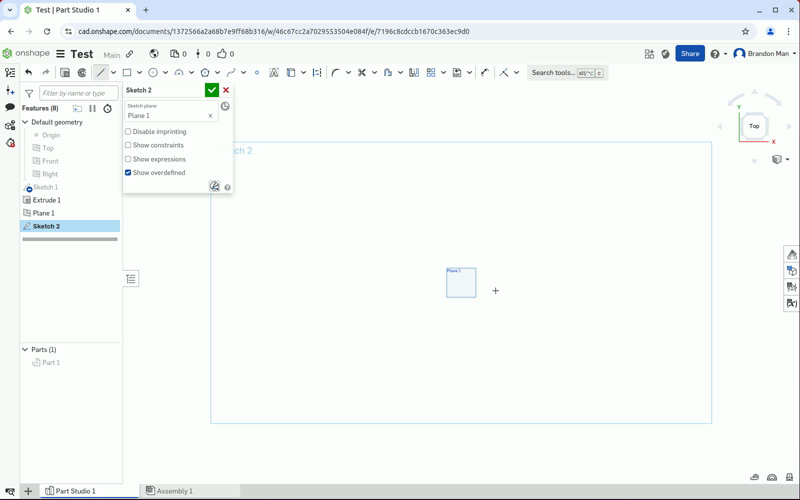
click(495, 290)
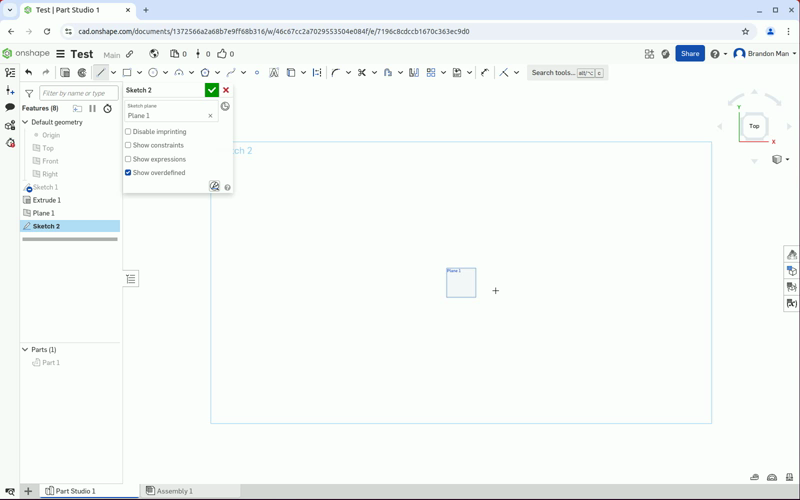
key_up(shift)
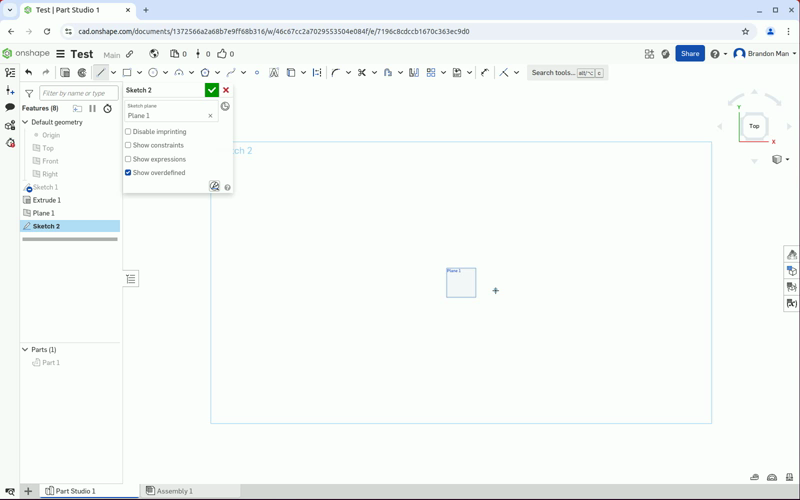
key_down(shift)
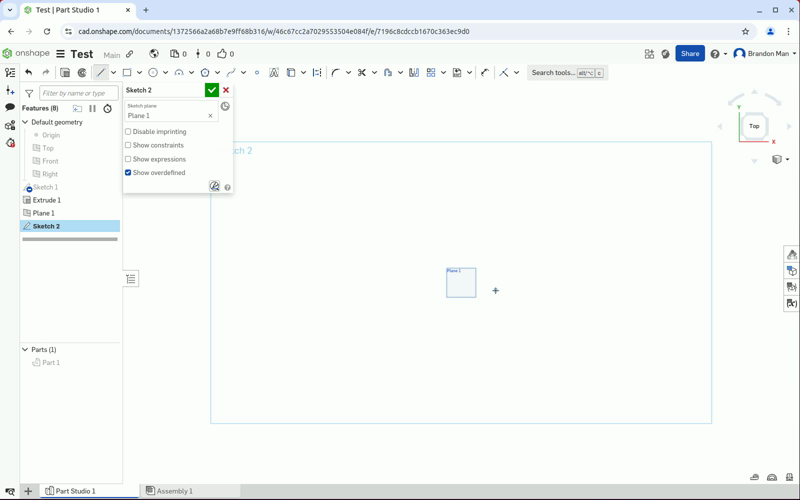
mouse_move(525, 290)
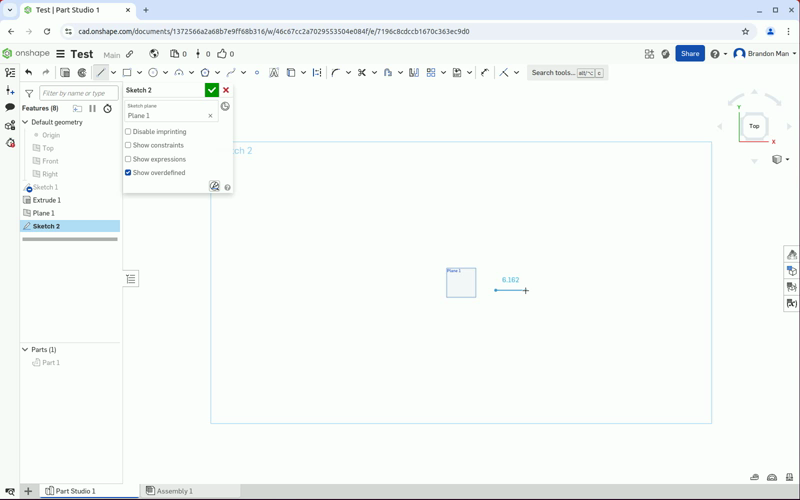
mouse_move(525, 290)
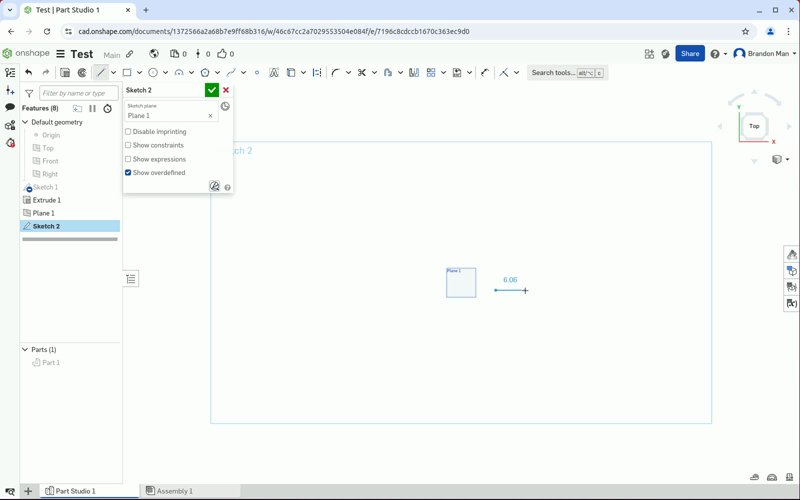
click(525, 290)
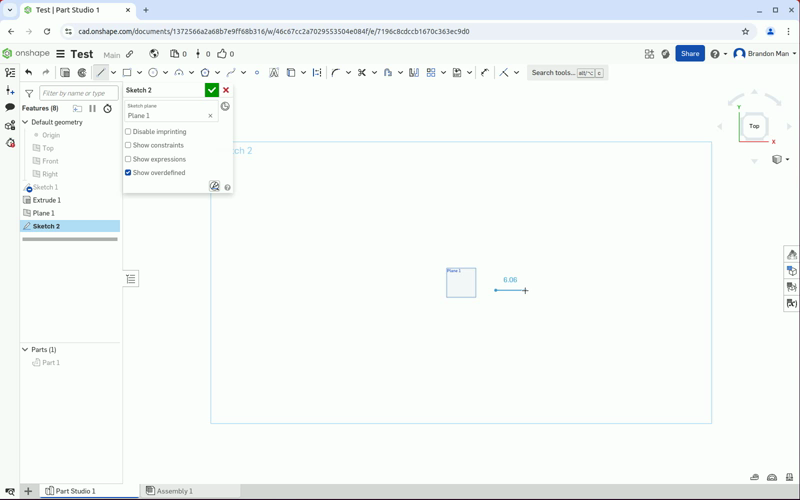
key_up(shift)
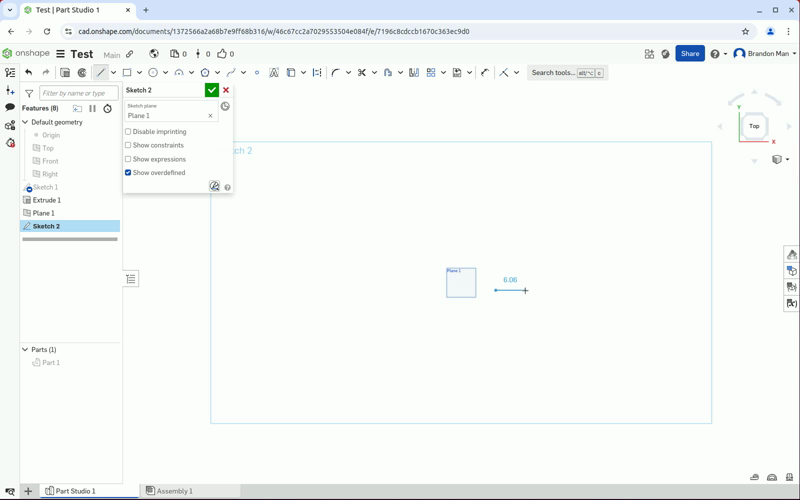
key_down(shift)
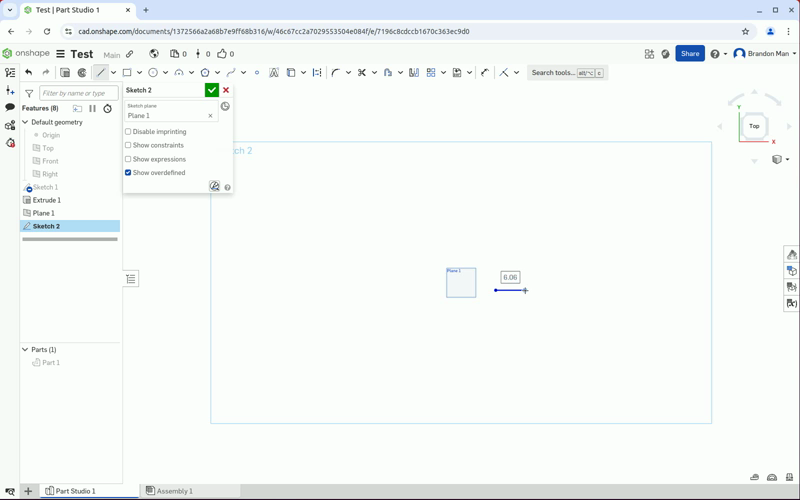
mouse_move(555, 290)
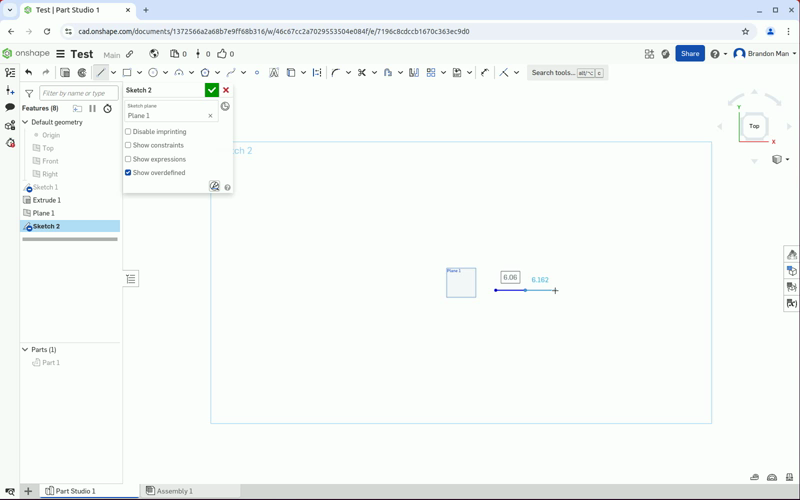
mouse_move(525, 283)
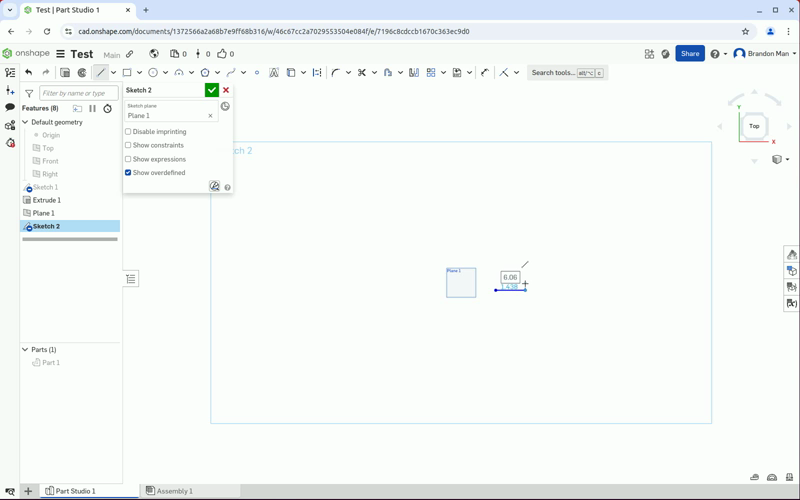
scroll(6)
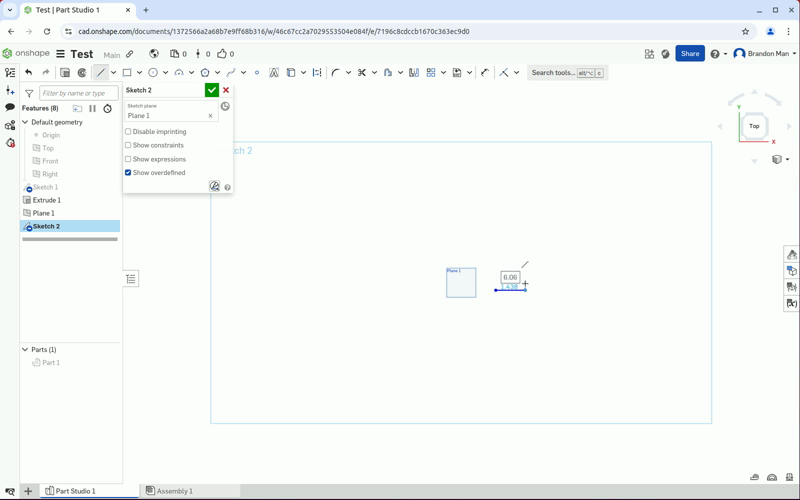
scroll(6)
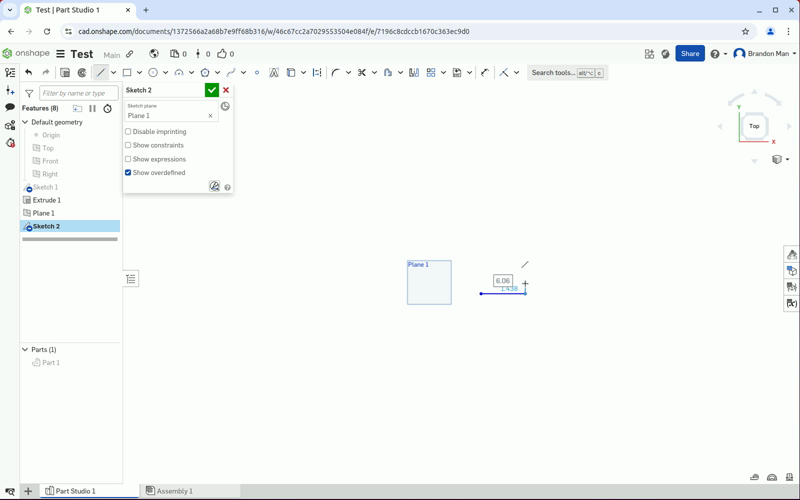
scroll(6)
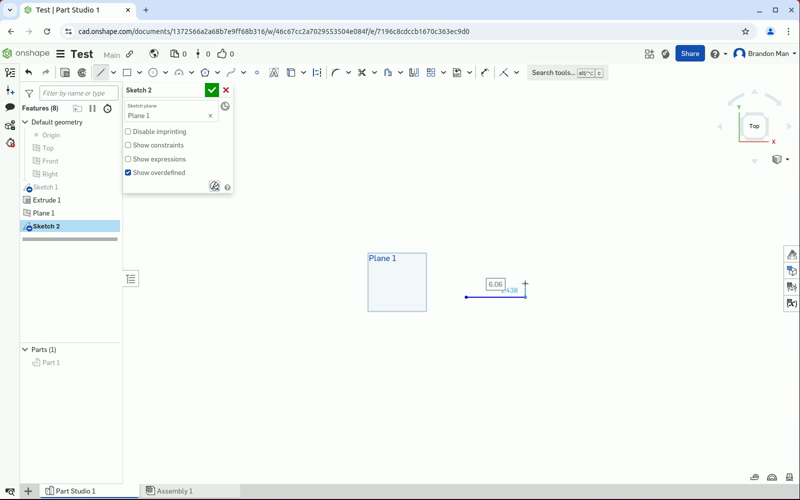
scroll(6)
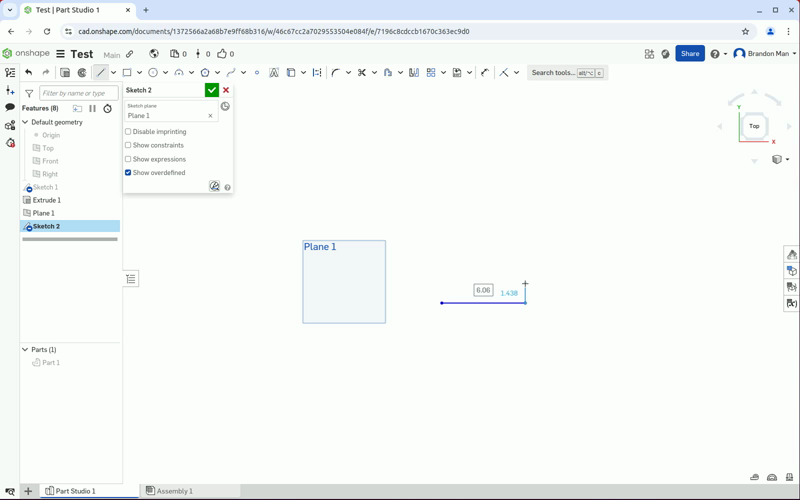
scroll(6)
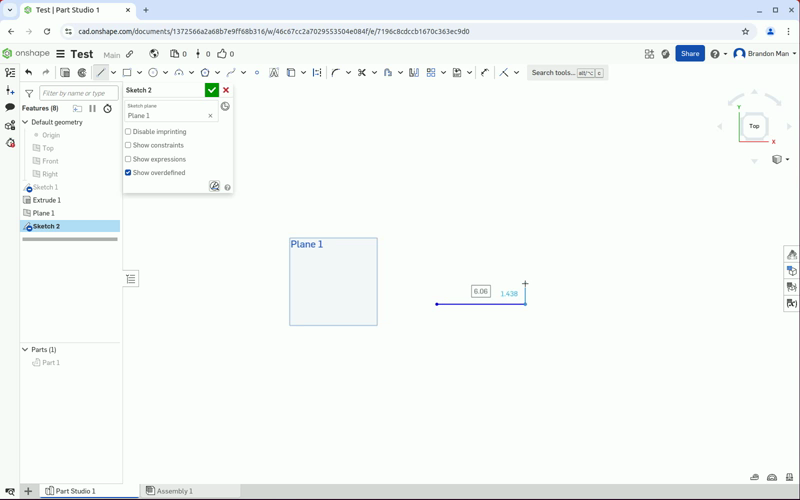
scroll(6)
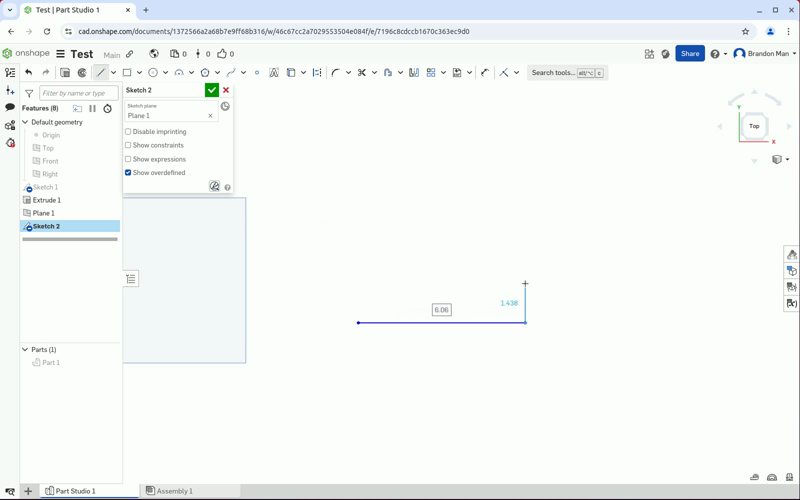
scroll(6)
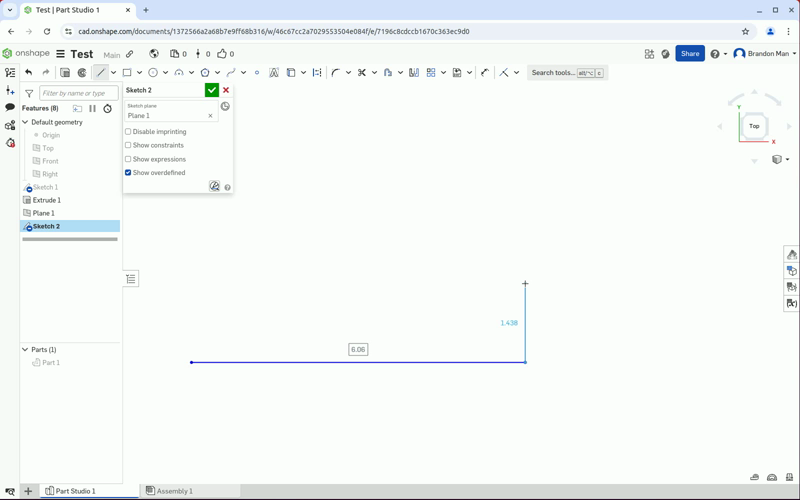
click(525, 283)
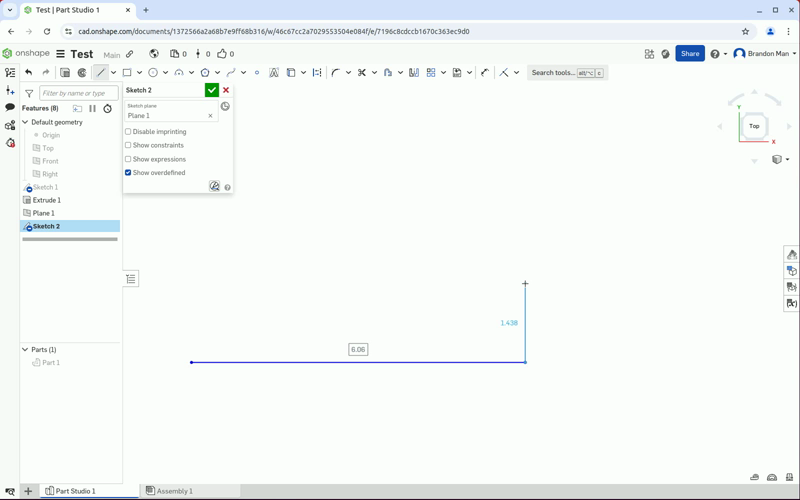
scroll(-6)
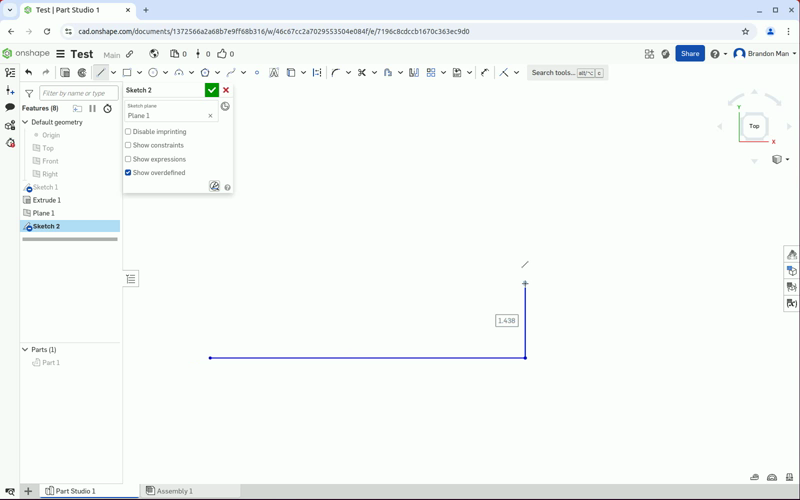
scroll(-6)
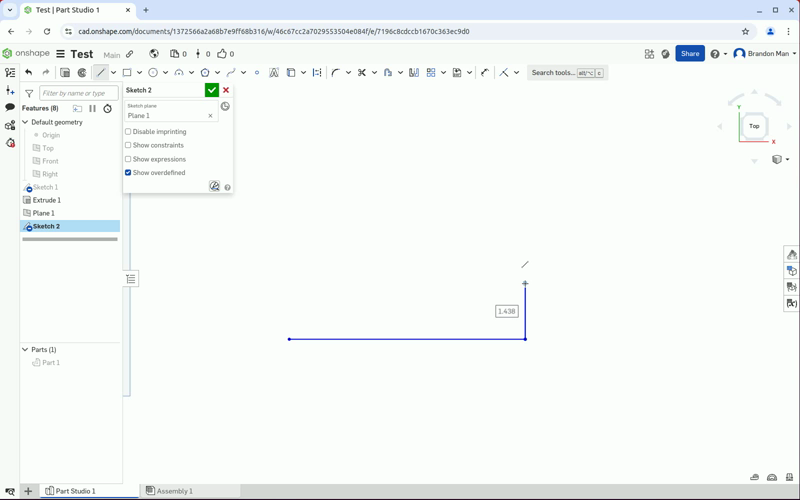
scroll(-6)
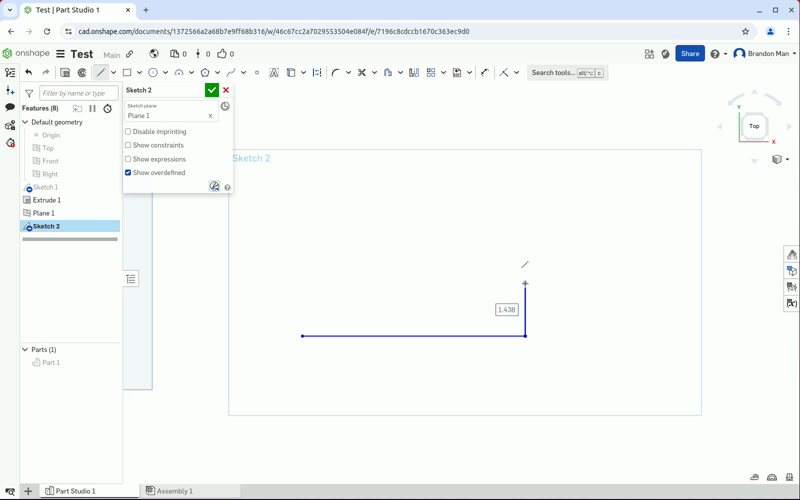
scroll(-6)
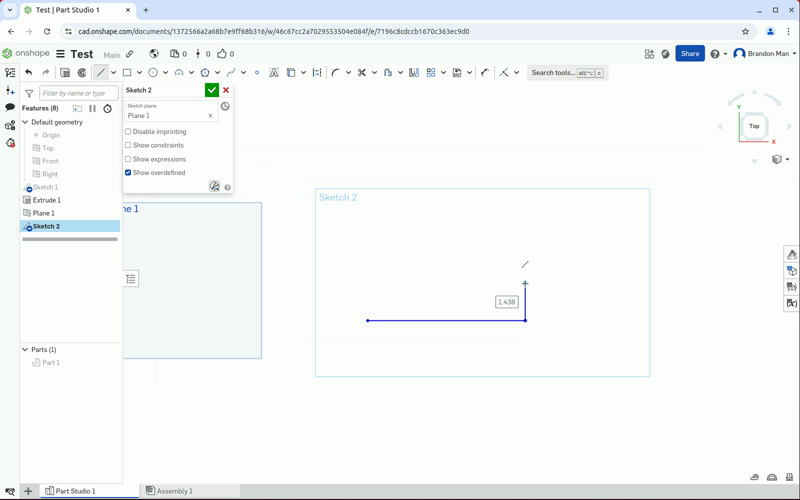
scroll(-6)
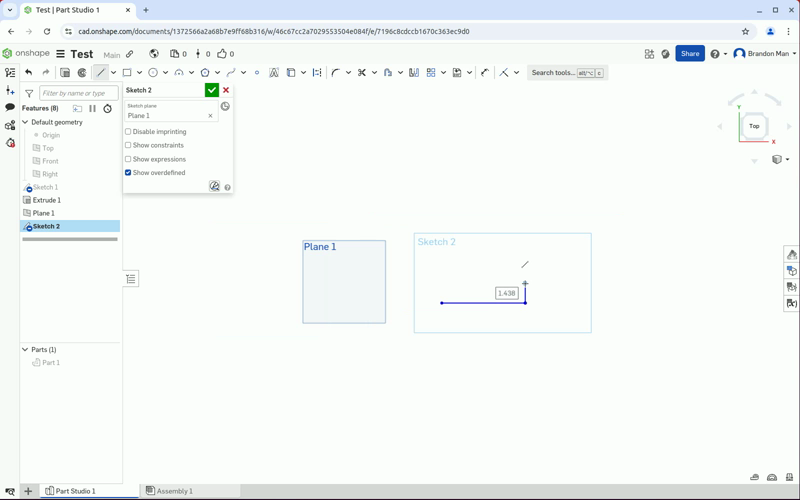
scroll(-6)
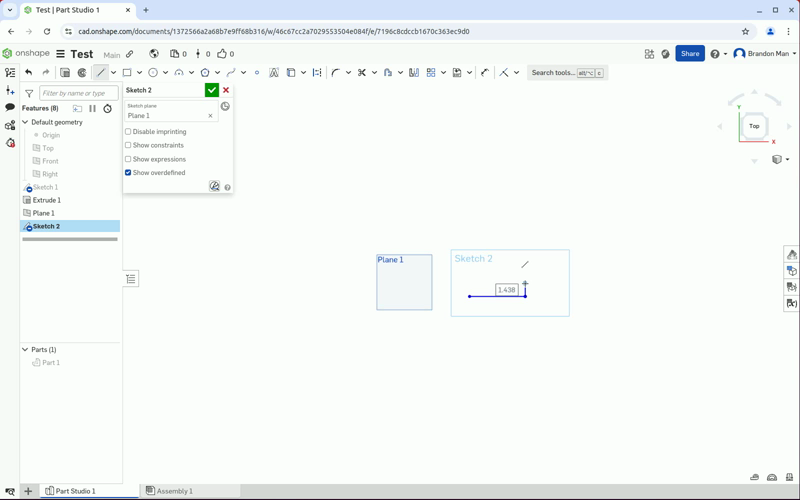
scroll(-6)
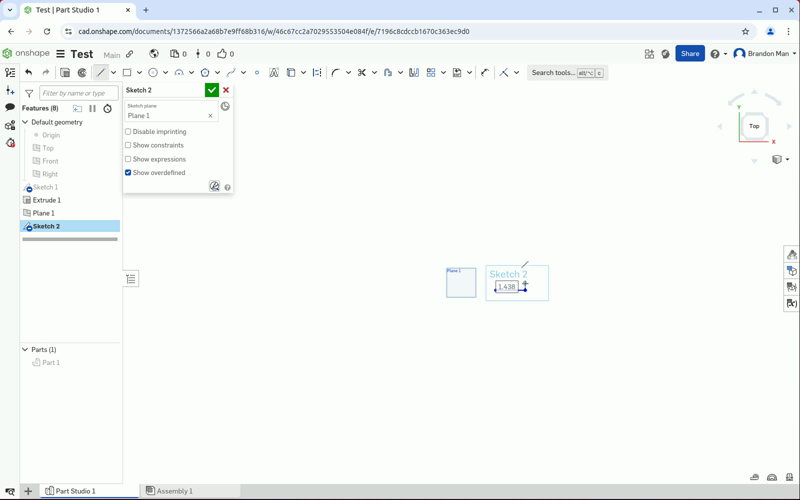
key_up(shift)
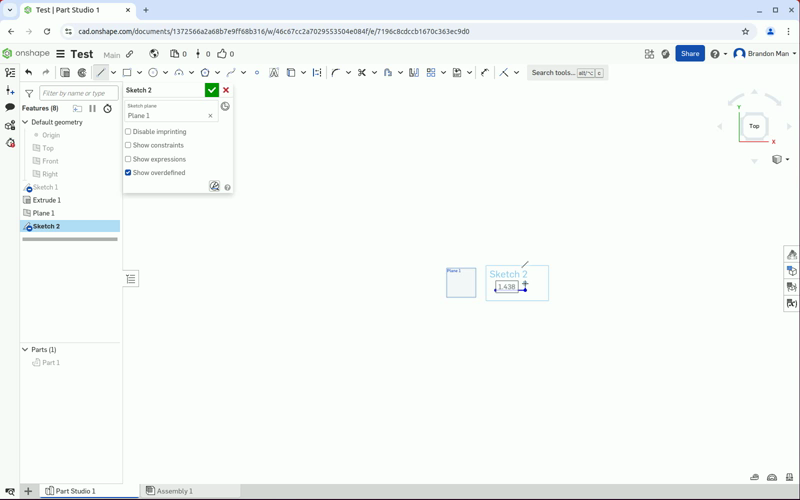
key_down(shift)
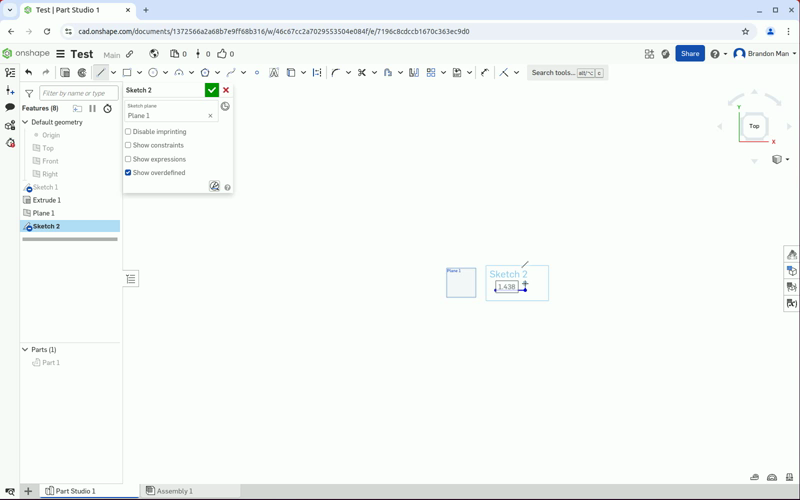
mouse_move(555, 283)
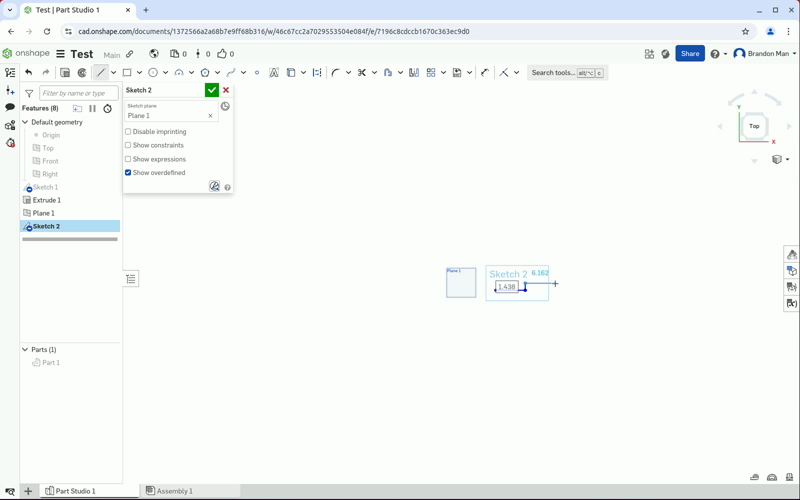
mouse_move(495, 283)
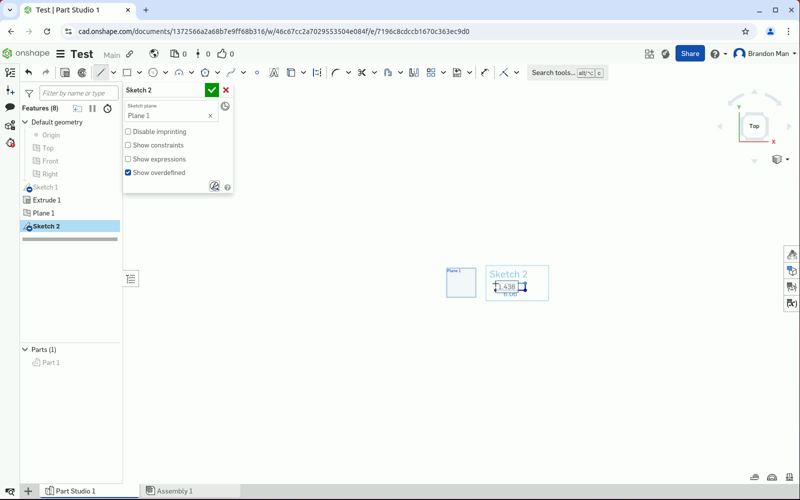
click(495, 283)
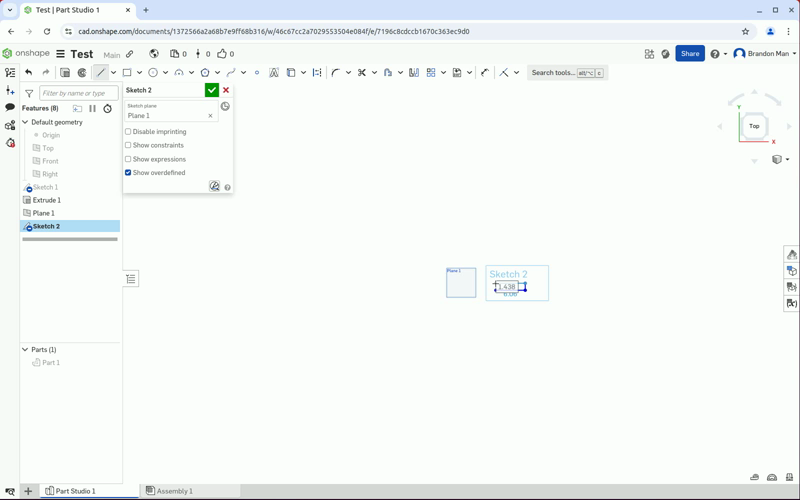
key_up(shift)
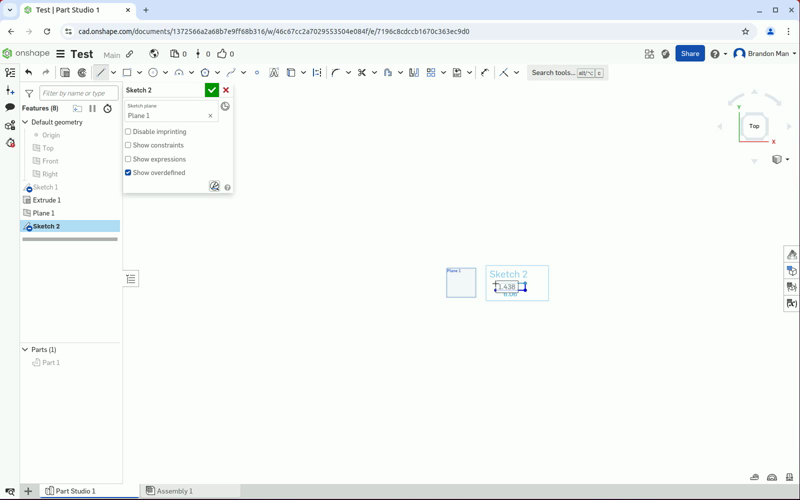
mouse_move(525, 283)
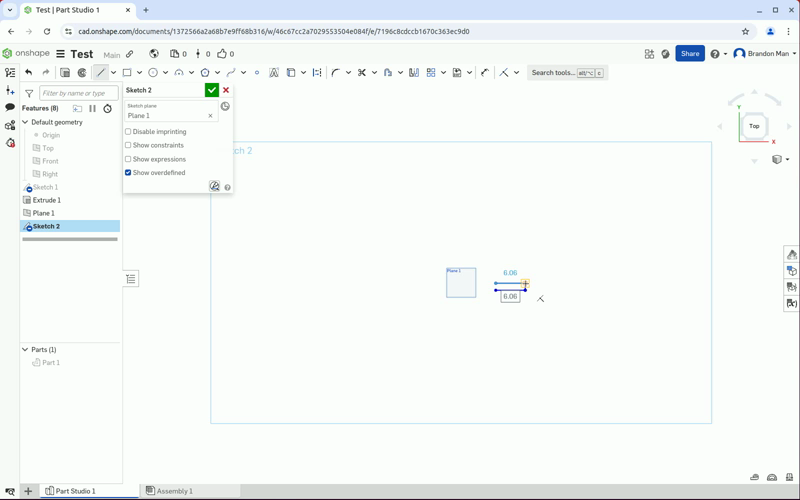
key_down(shift)
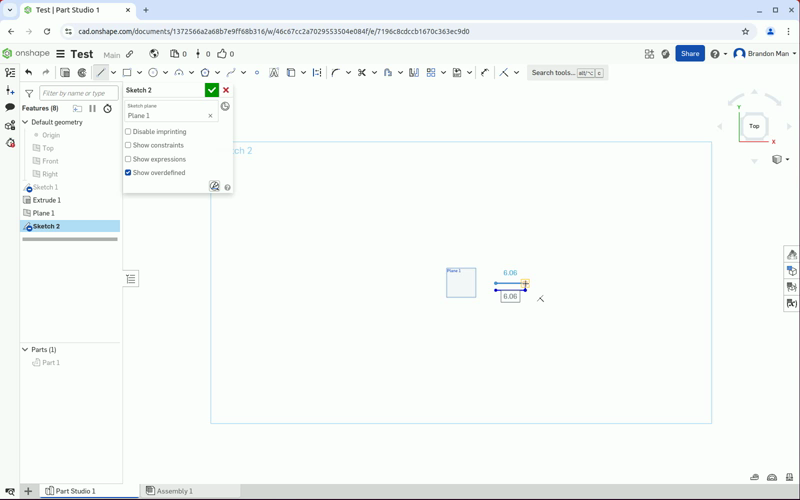
mouse_move(495, 290)
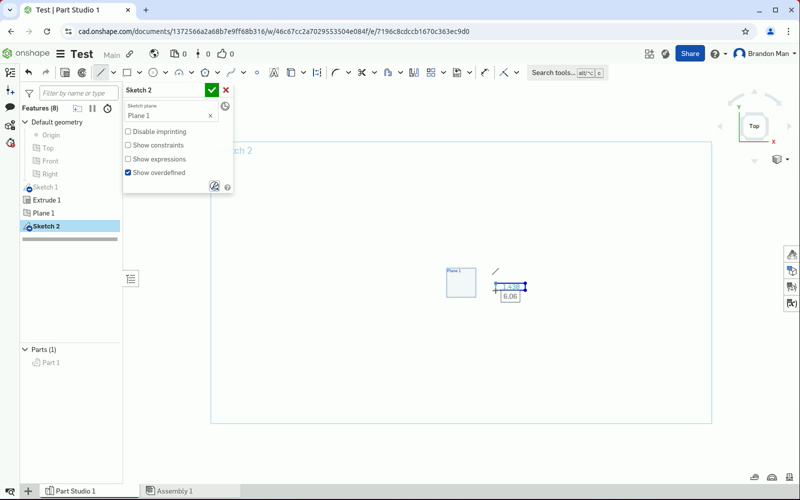
scroll(6)
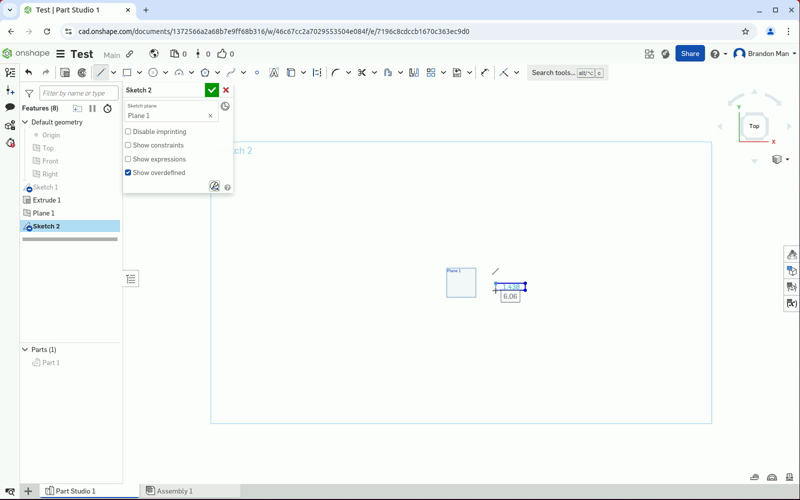
scroll(6)
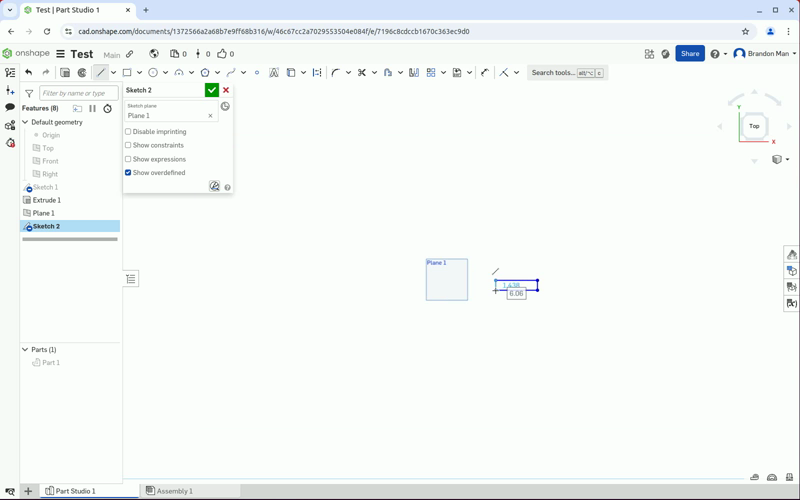
scroll(6)
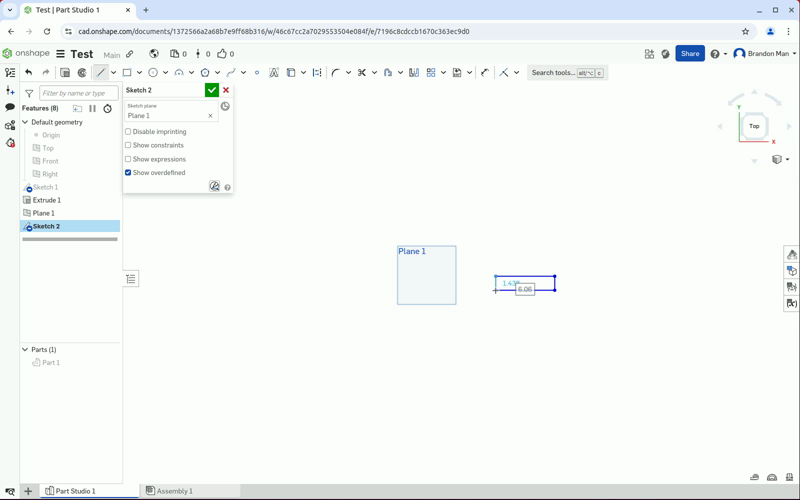
scroll(6)
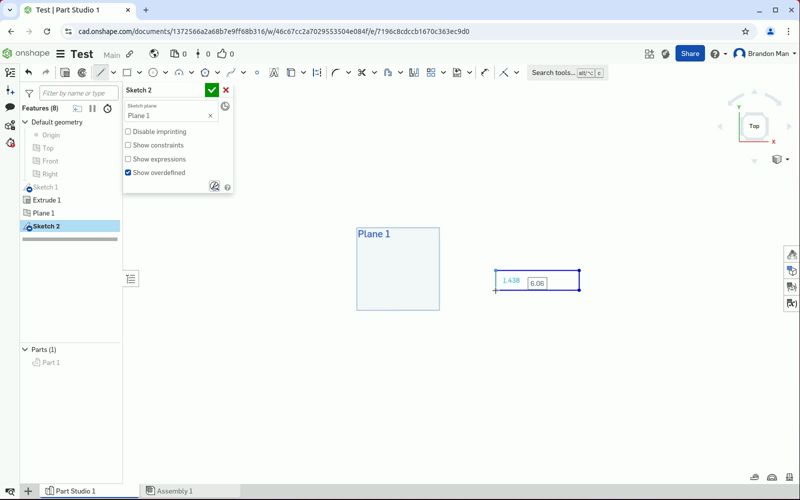
scroll(6)
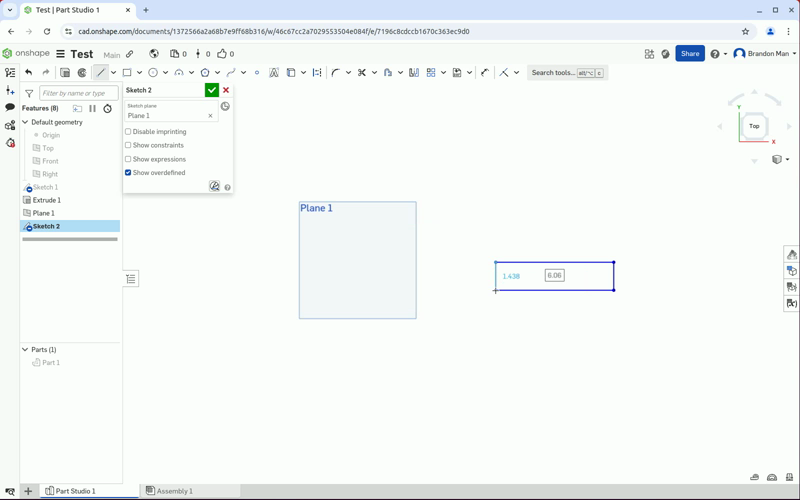
scroll(6)
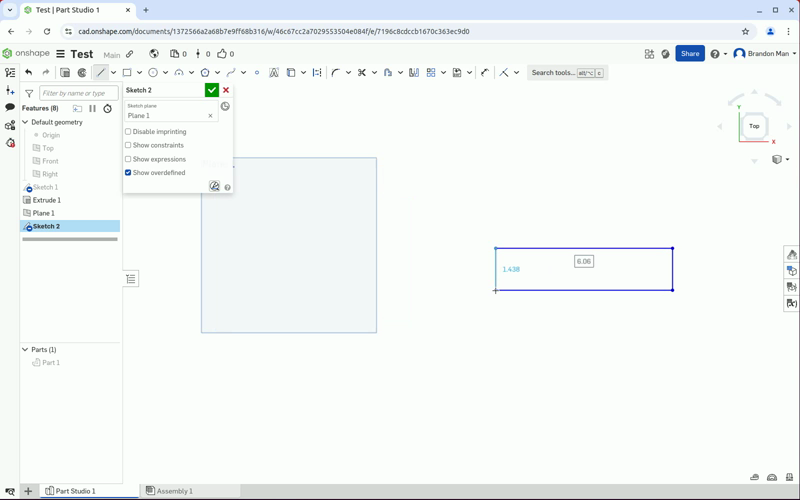
scroll(6)
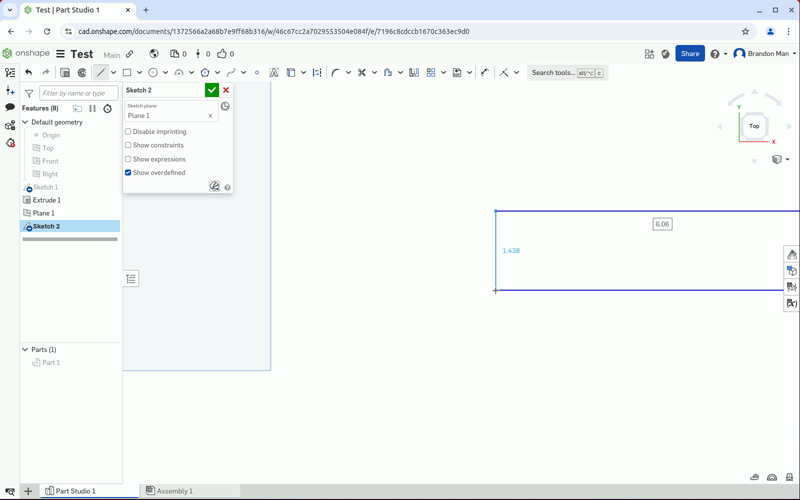
key_up(shift)
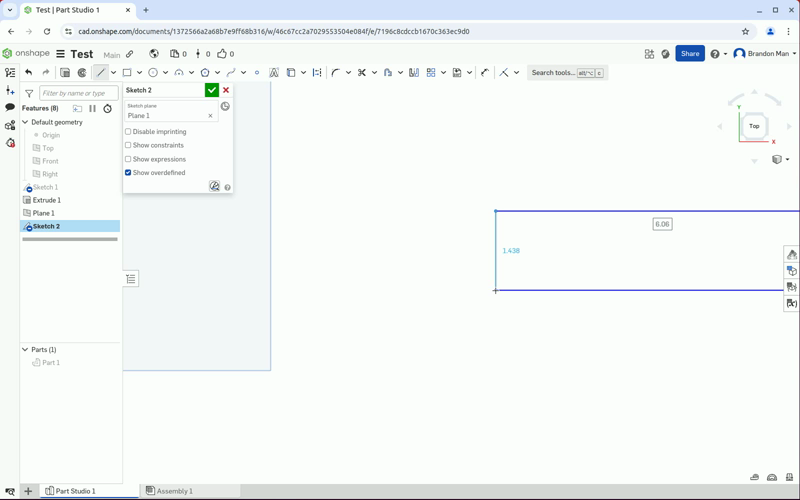
click(495, 290)
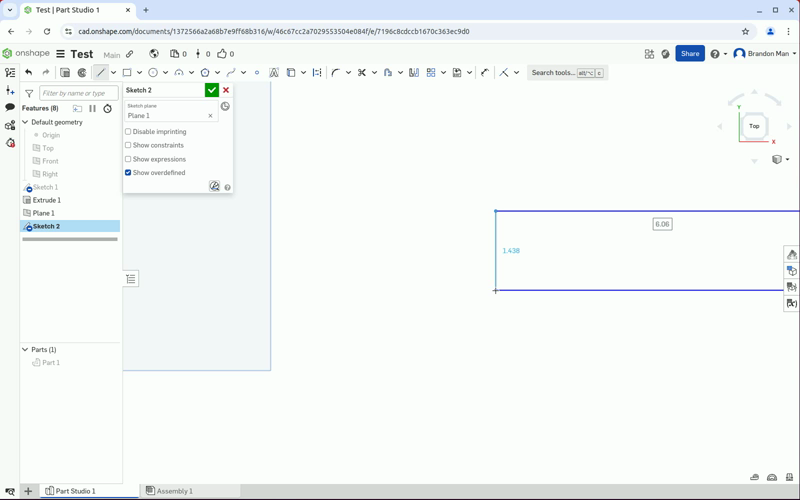
scroll(-6)
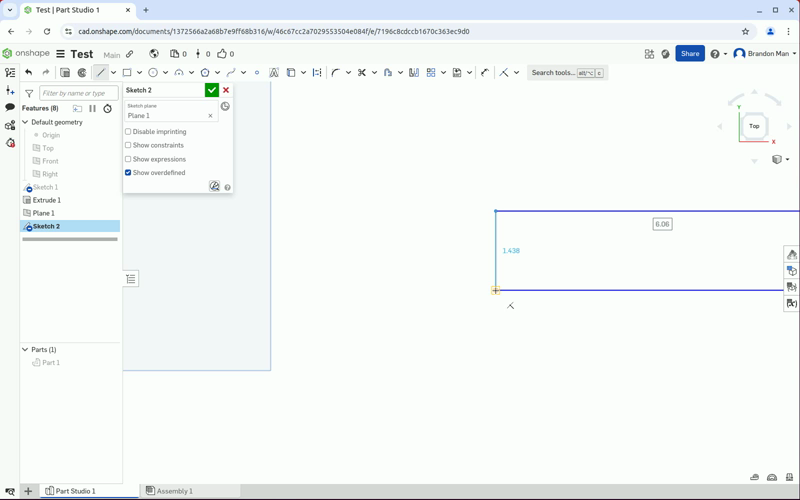
scroll(-6)
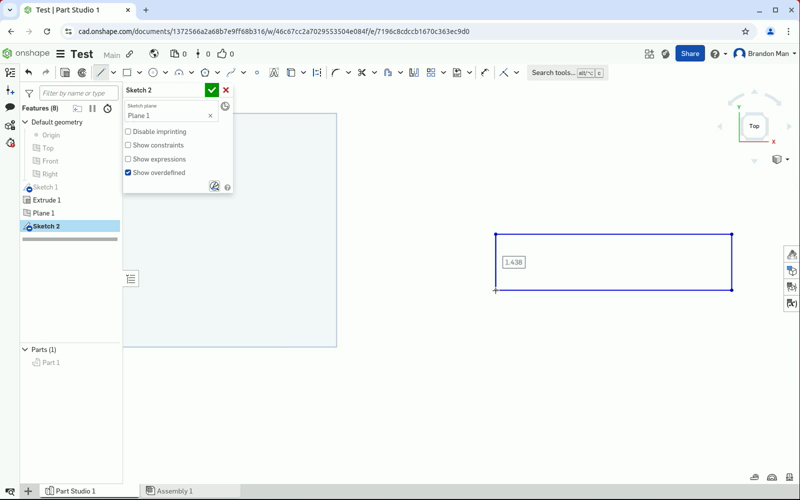
scroll(-6)
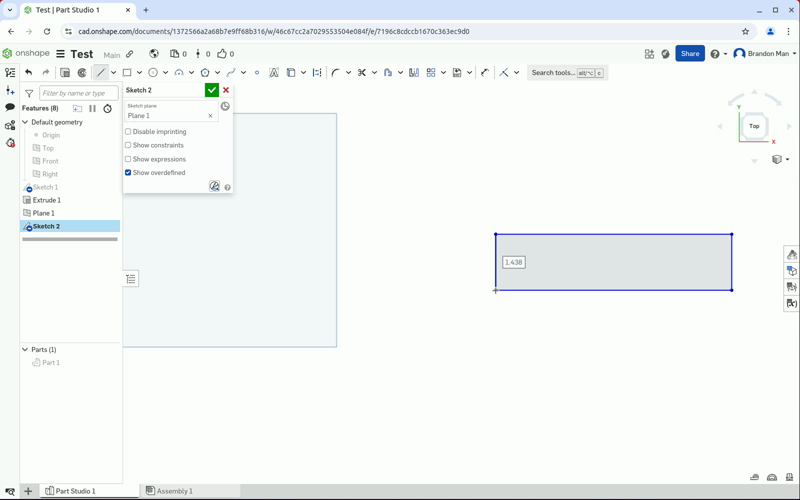
scroll(-6)
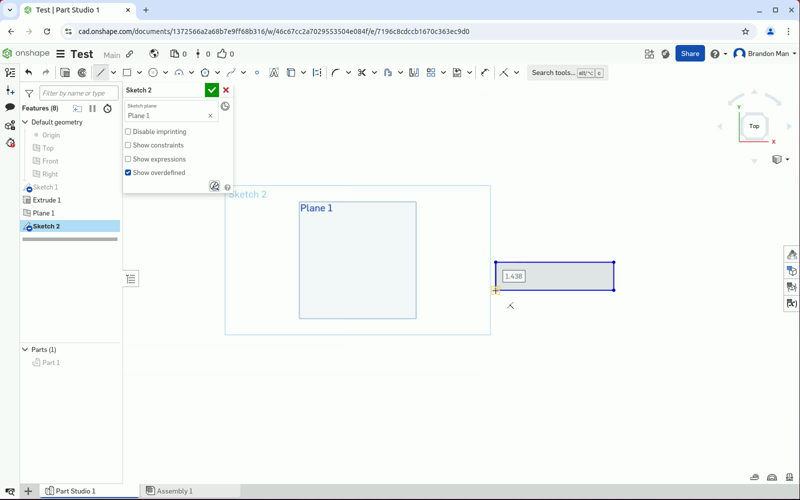
scroll(-6)
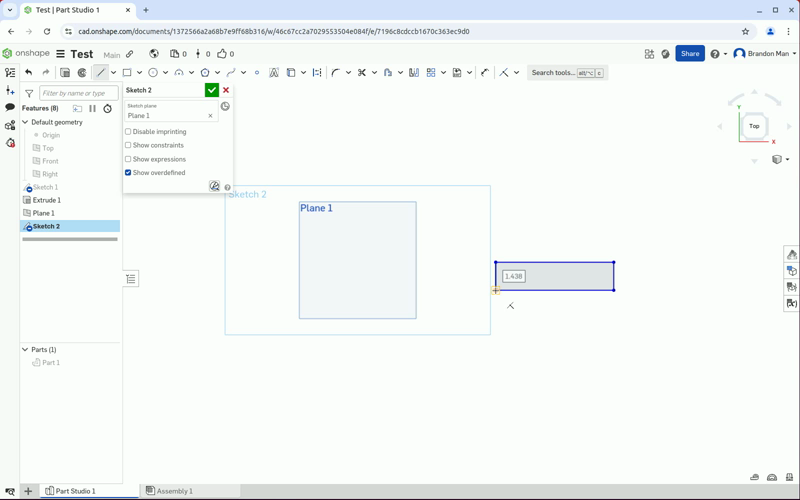
scroll(-6)
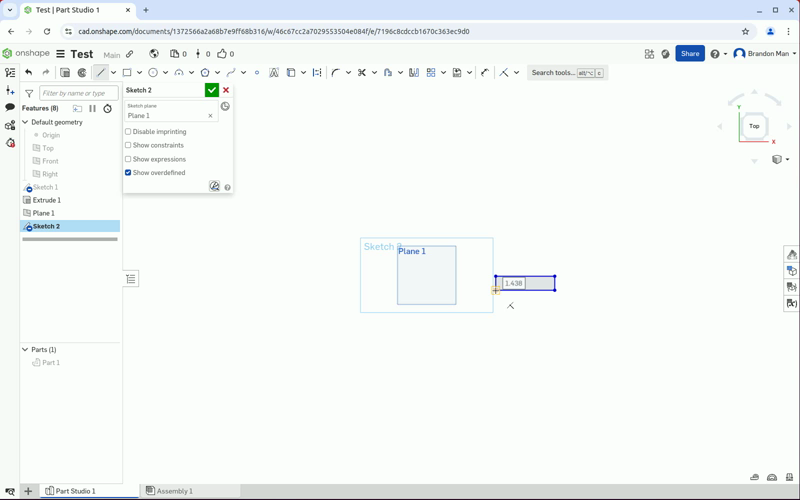
scroll(-6)
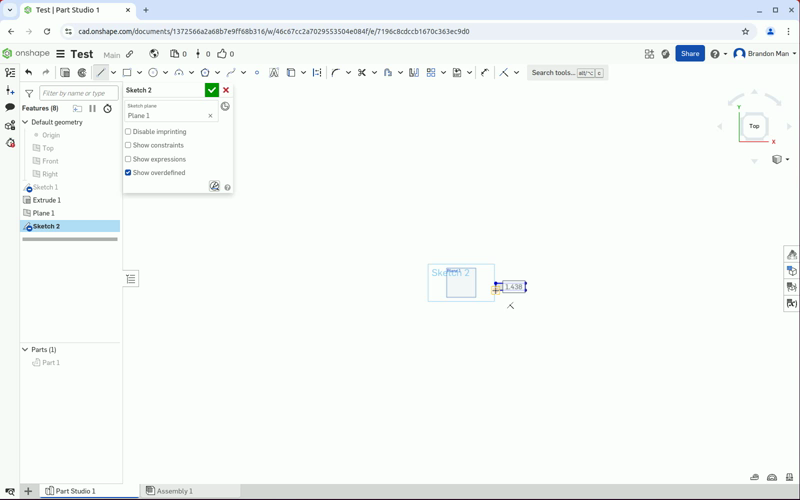
key(esc)
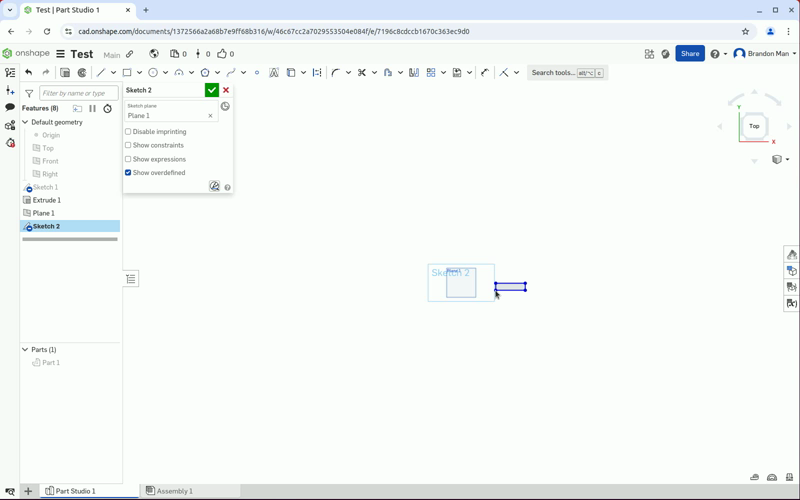
mouse_move(502, 289)
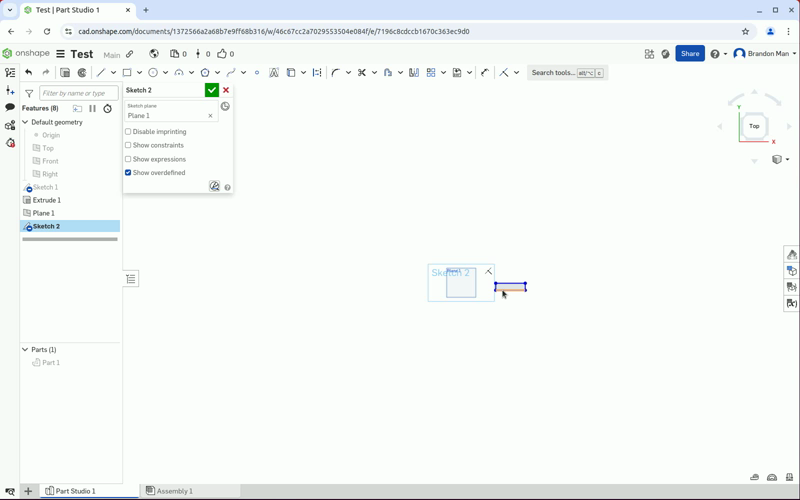
scroll(6)
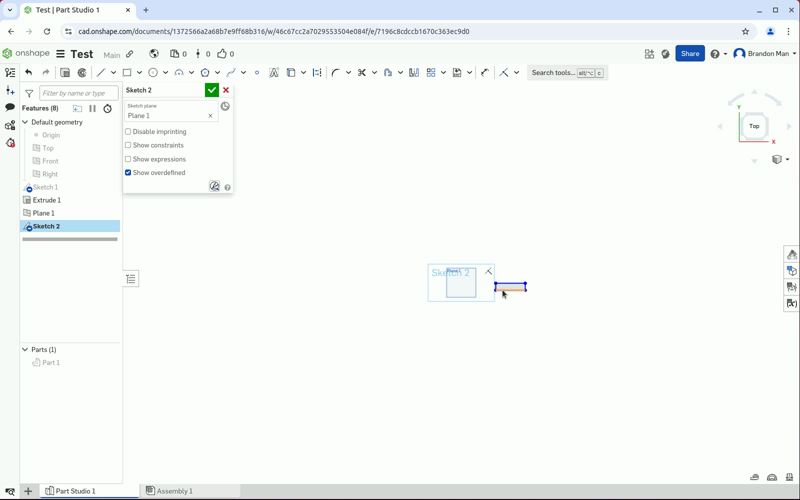
scroll(6)
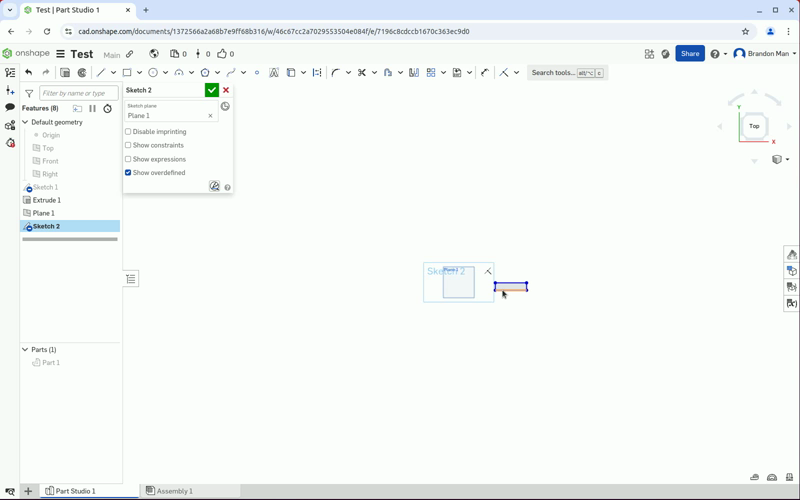
scroll(6)
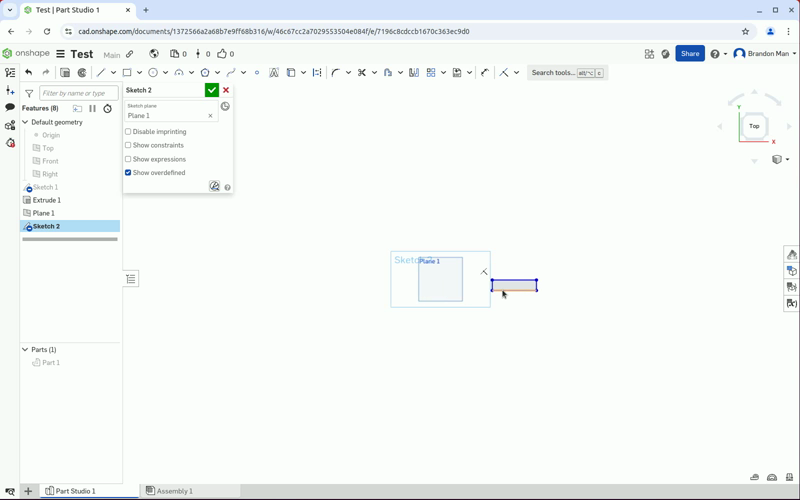
scroll(6)
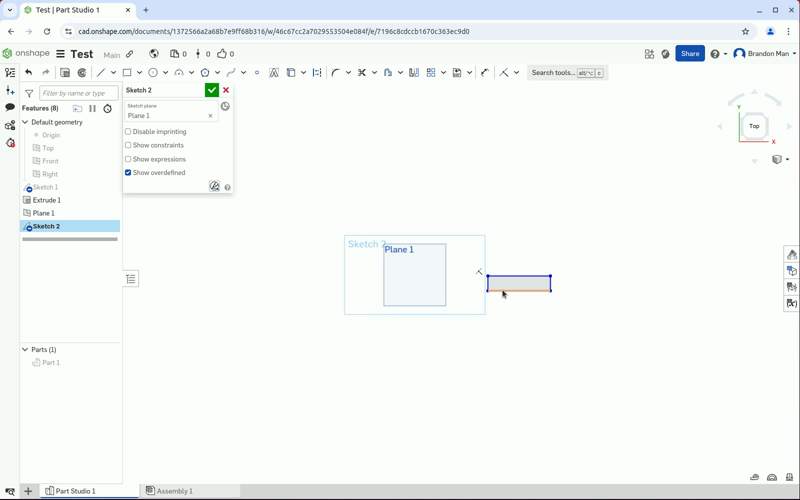
scroll(6)
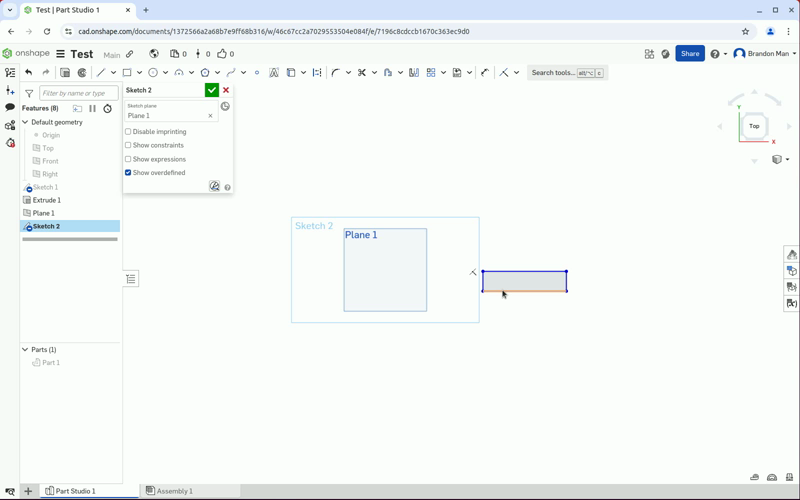
scroll(6)
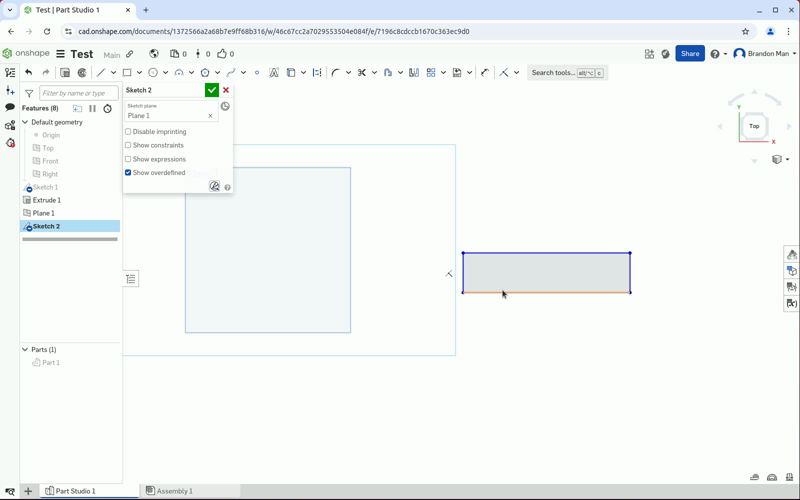
scroll(6)
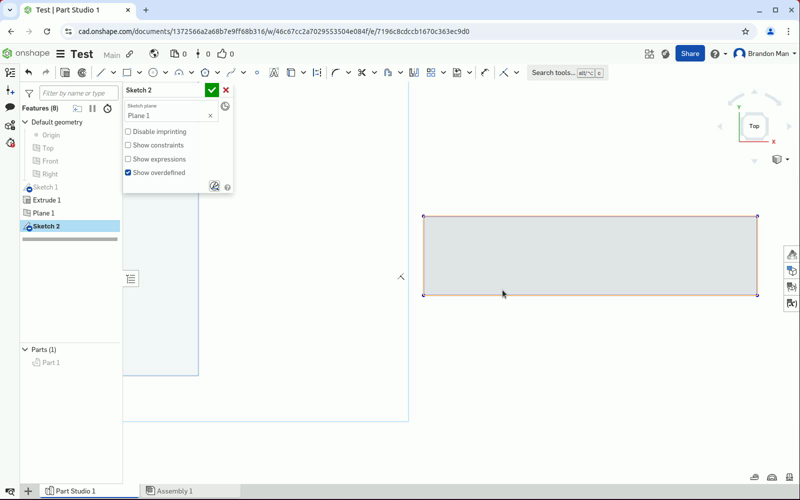
click(502, 289)
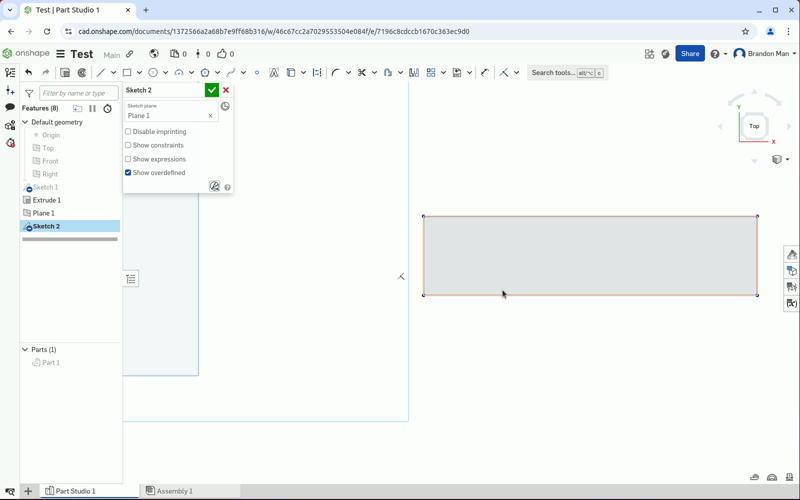
scroll(-6)
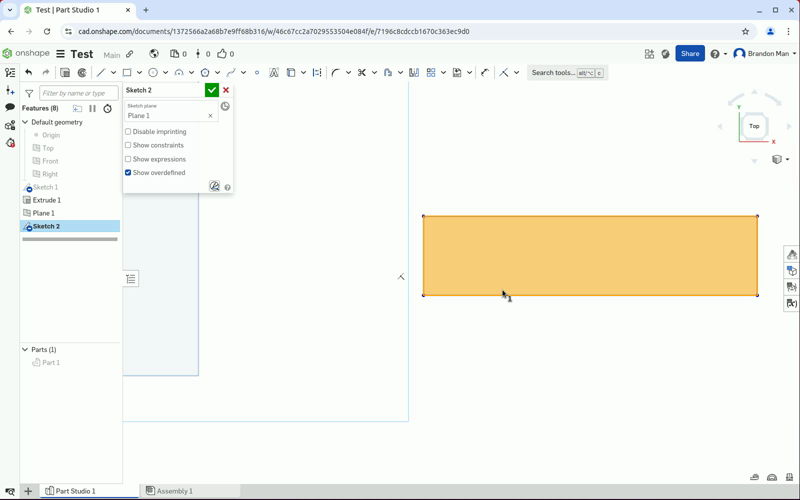
scroll(-6)
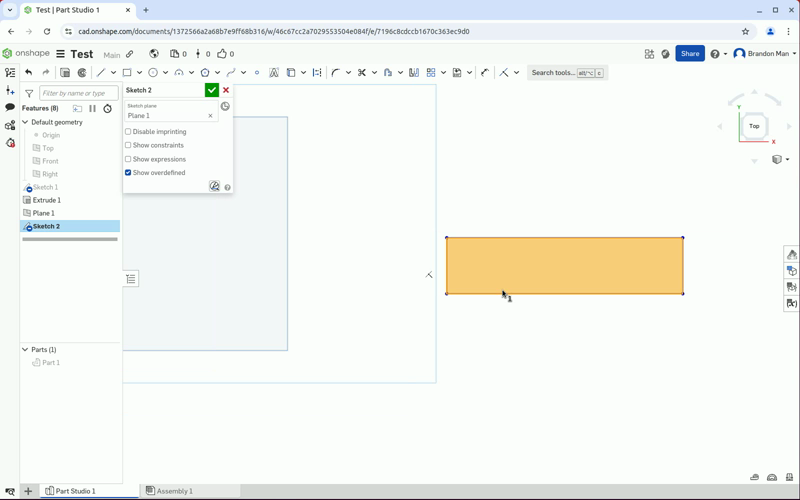
scroll(-6)
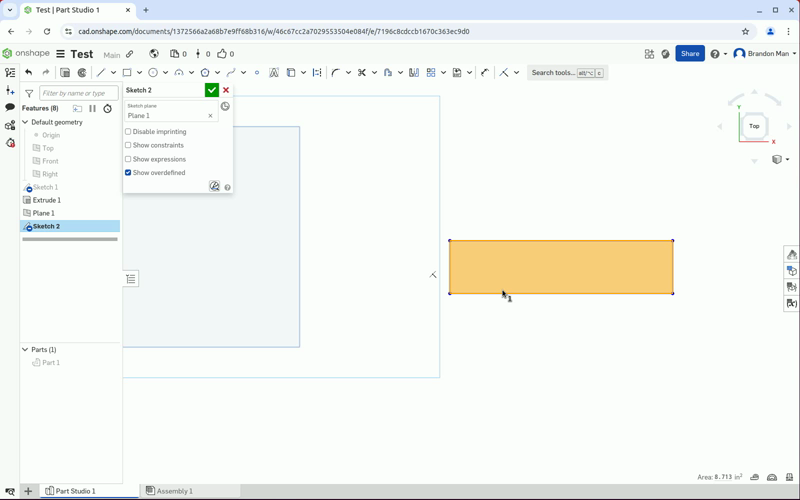
scroll(-6)
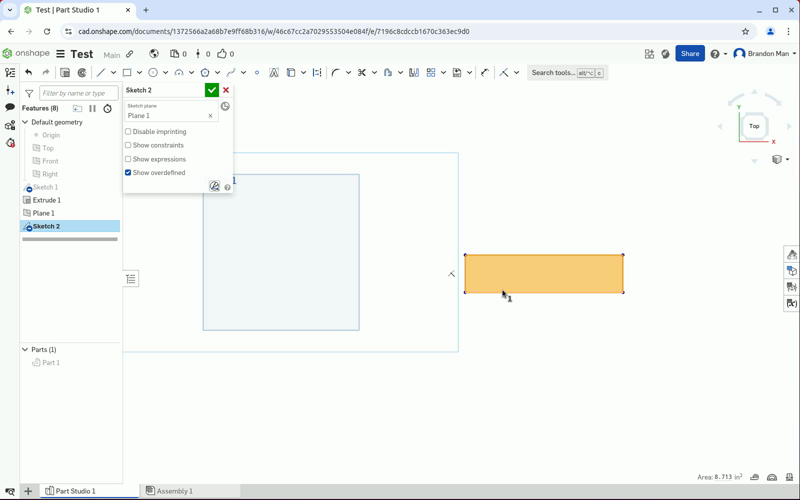
scroll(-6)
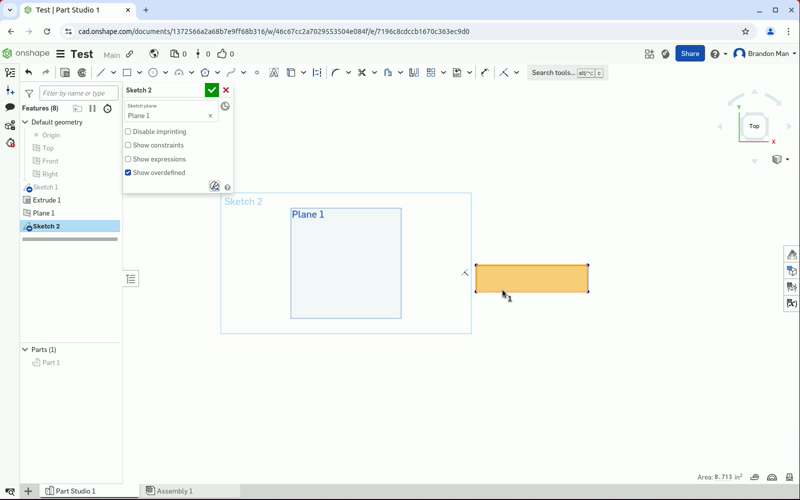
scroll(-6)
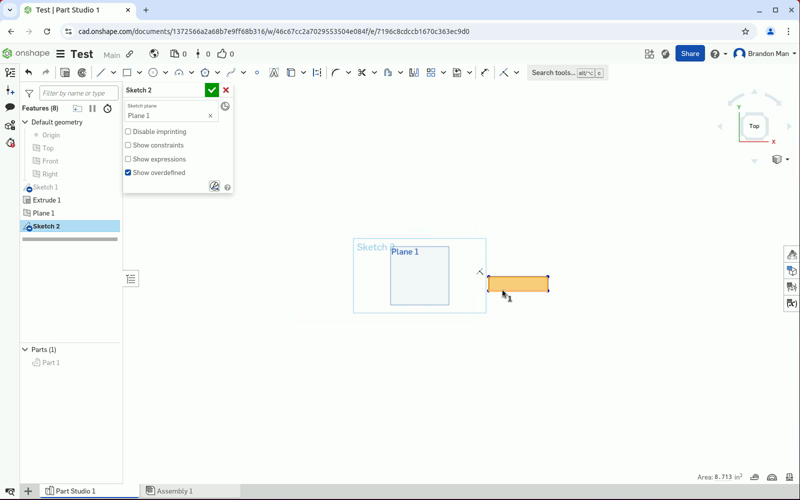
scroll(-6)
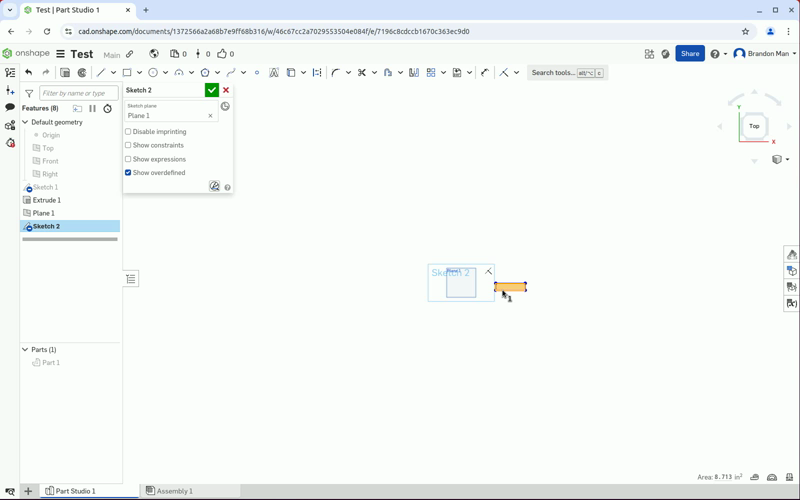
mouse_move(73, 352)
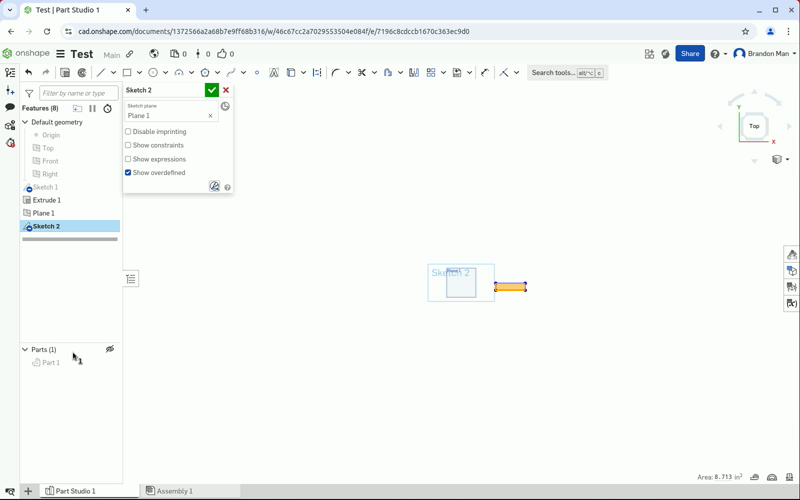
key(shift+y)
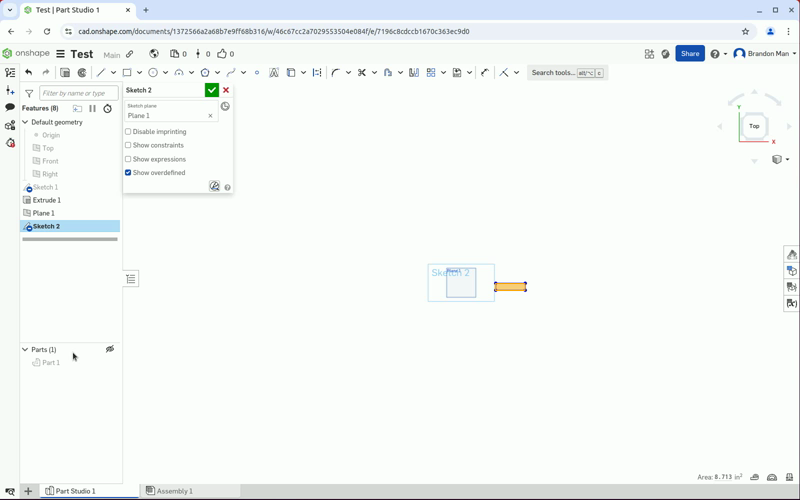
key(shift+e)
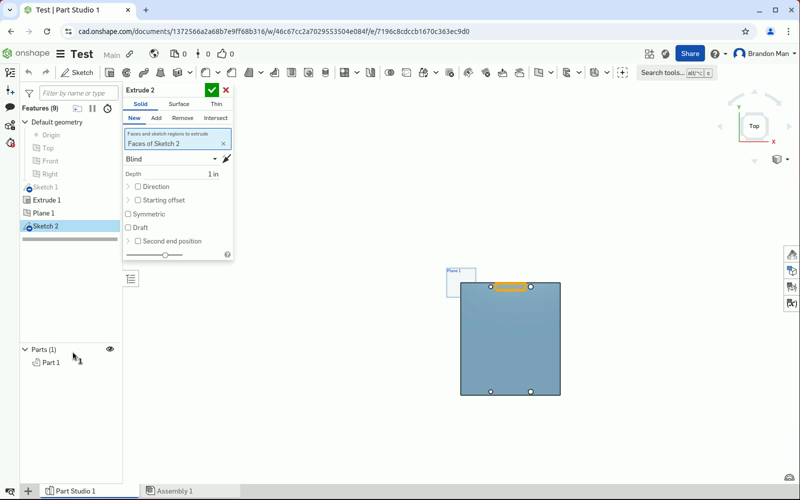
mouse_move(143, 106)
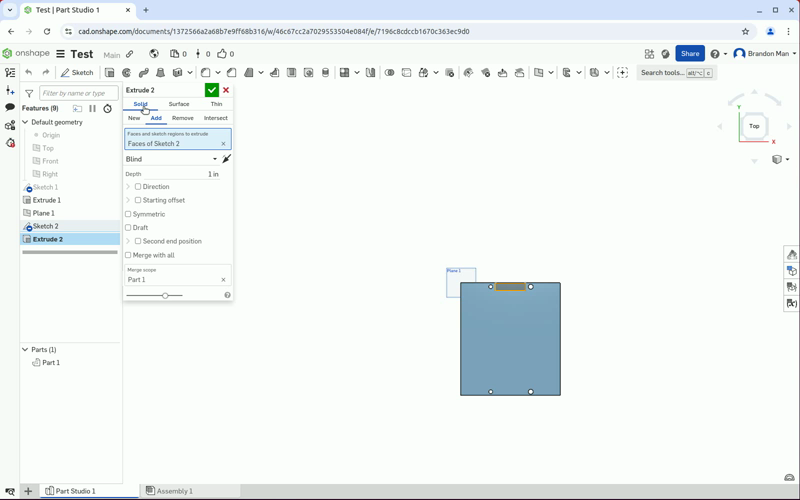
click(143, 106)
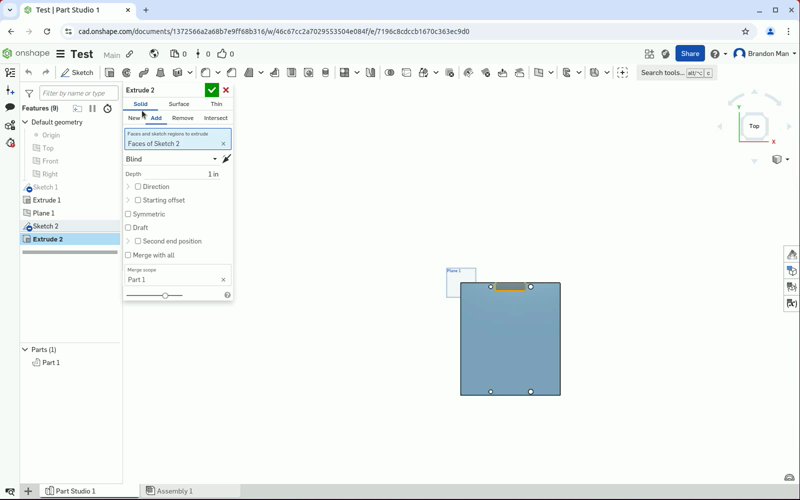
mouse_move(137, 120)
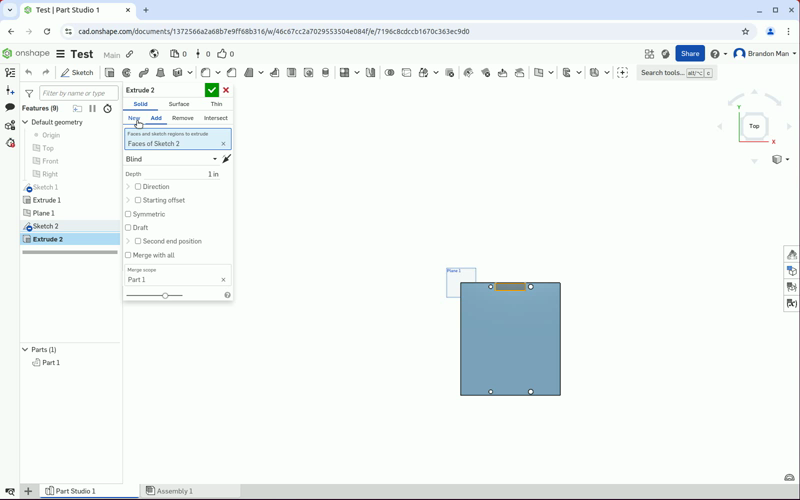
click(137, 120)
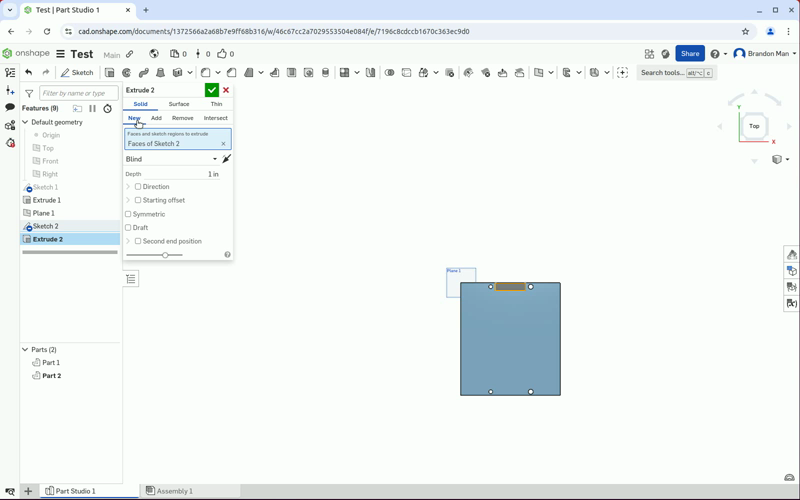
key(tab, 4)
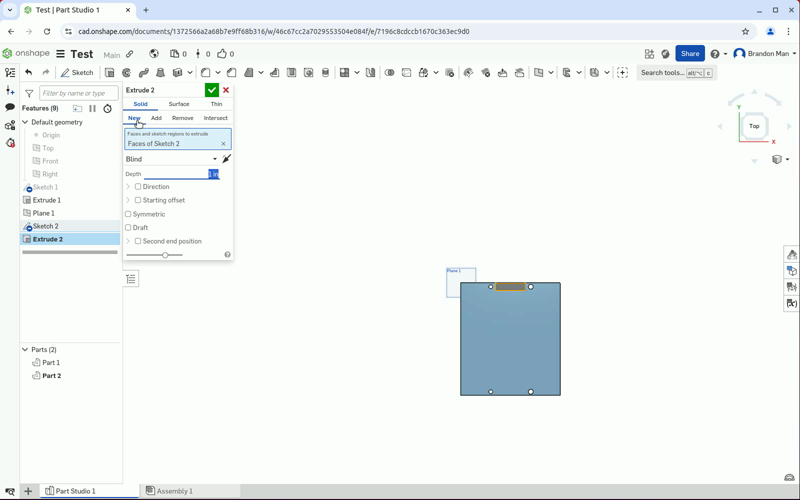
text(8.906)
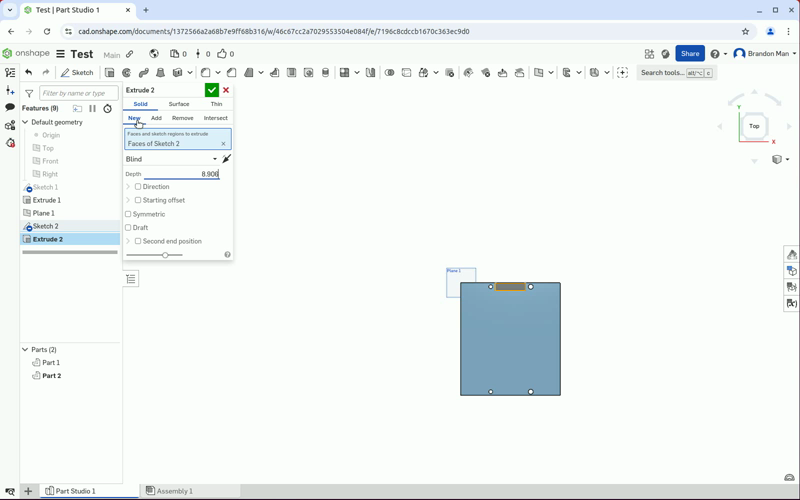
key(enter)
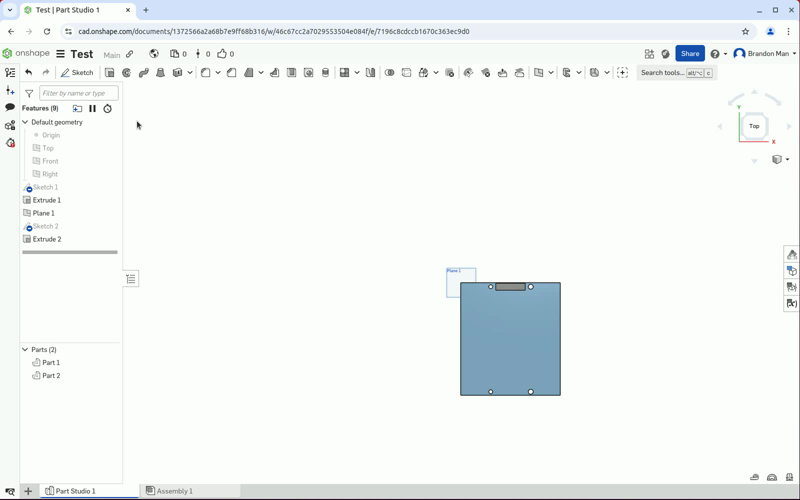
key(shift+h)
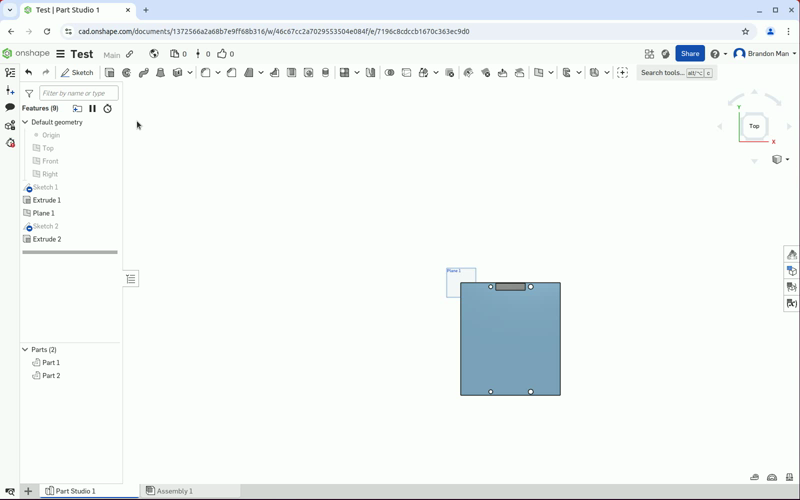
key(shift+h)
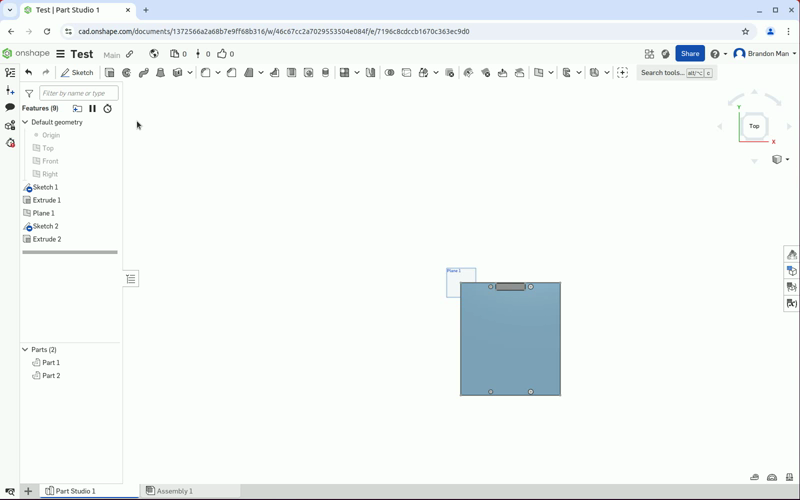
key(shift+7)
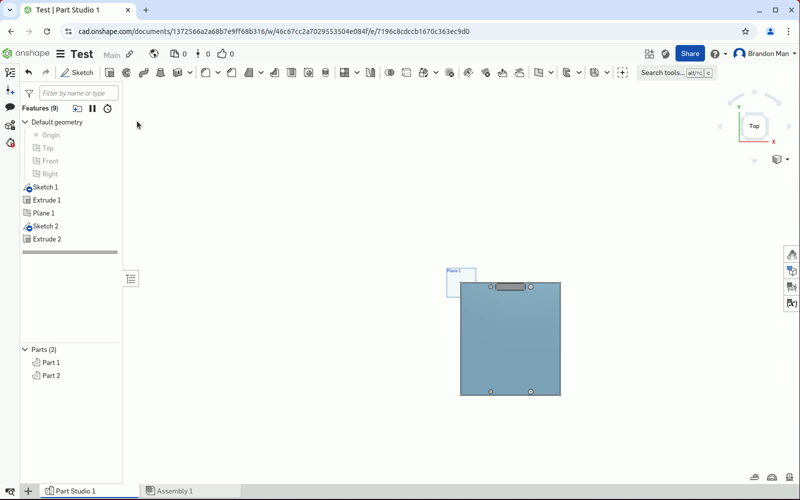
key(up, 3)
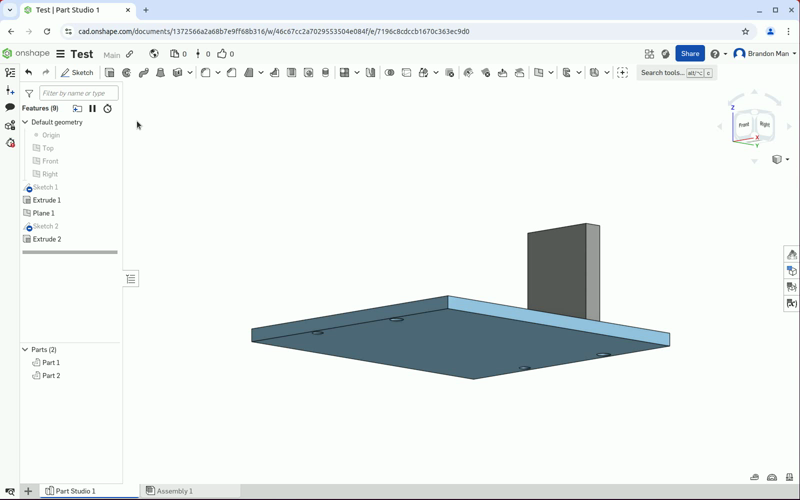
key(left, 3)
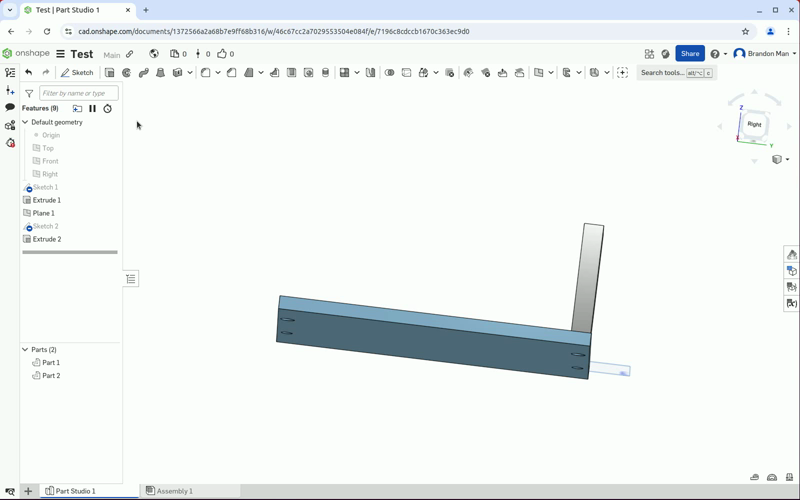
key(right, 3)
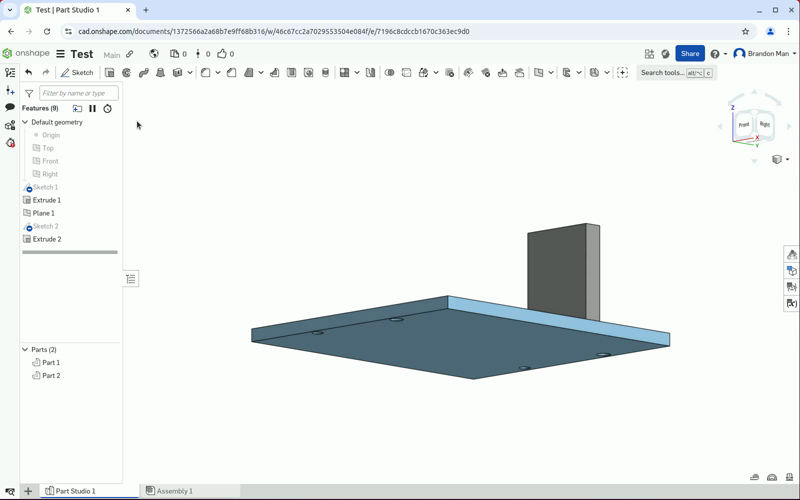
key(down, 3)
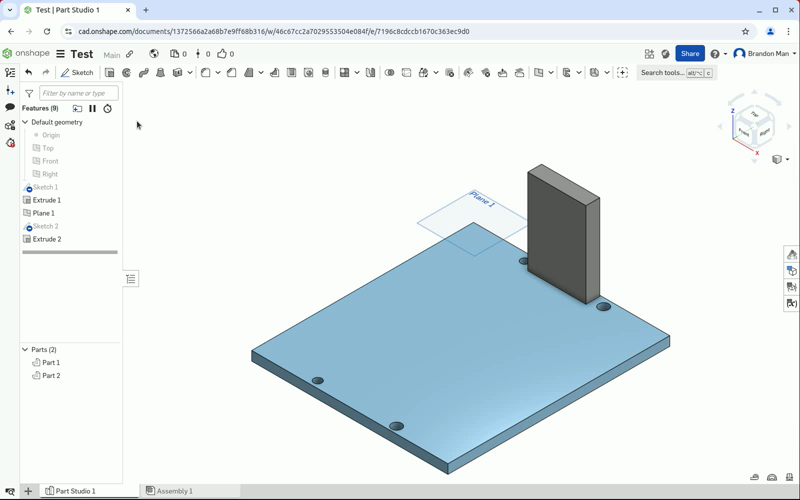
mouse_move(73, 189)
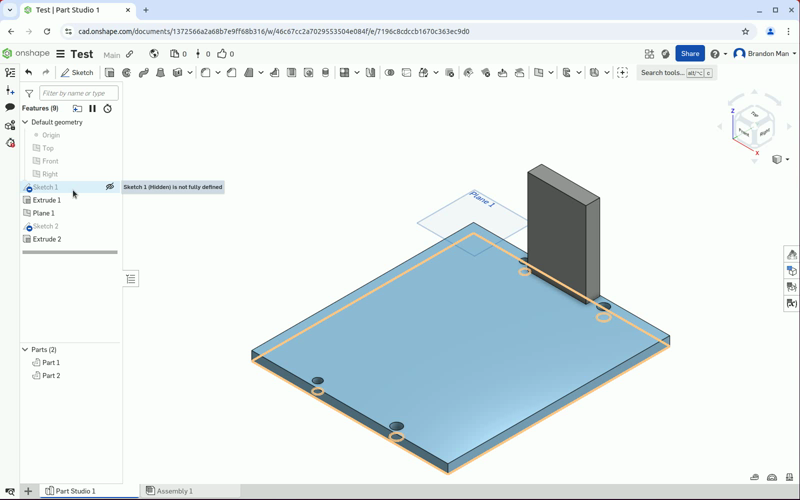
click(73, 189)